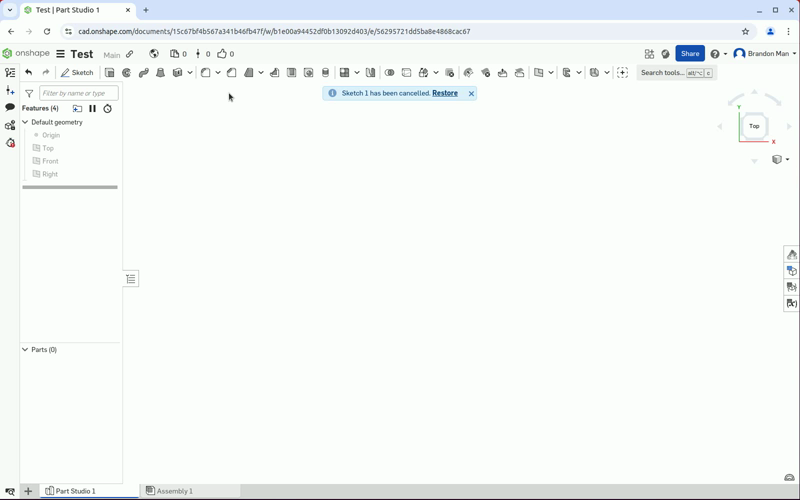
key(shift+h)
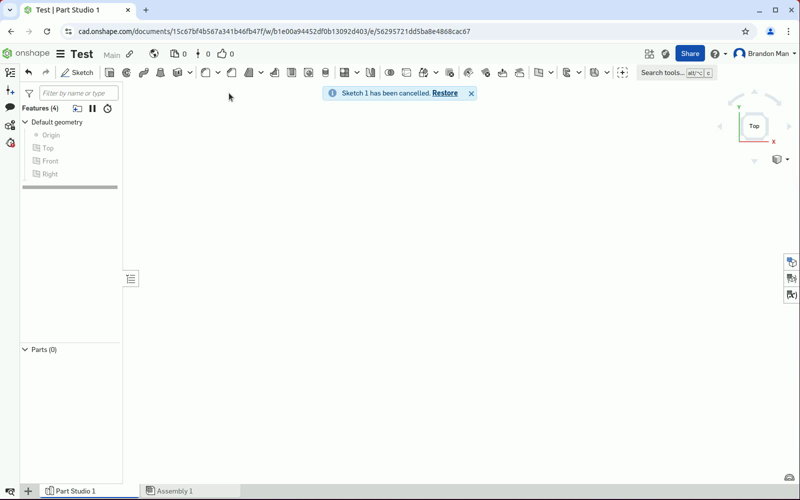
key(shift+s)
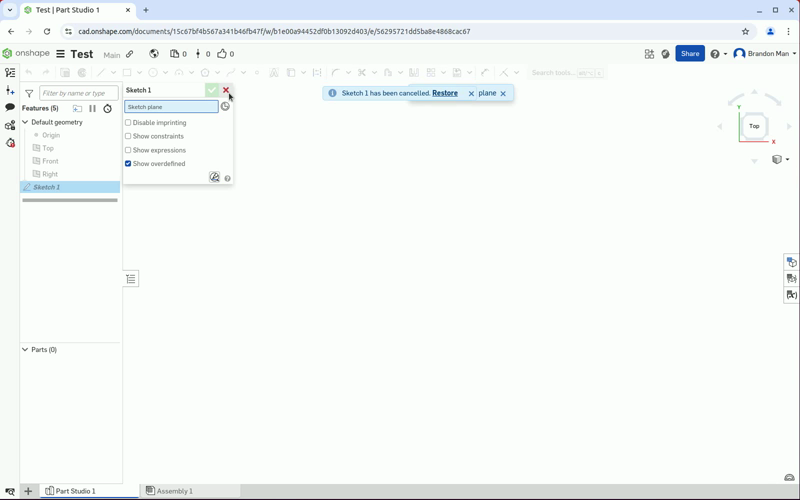
mouse_move(73, 150)
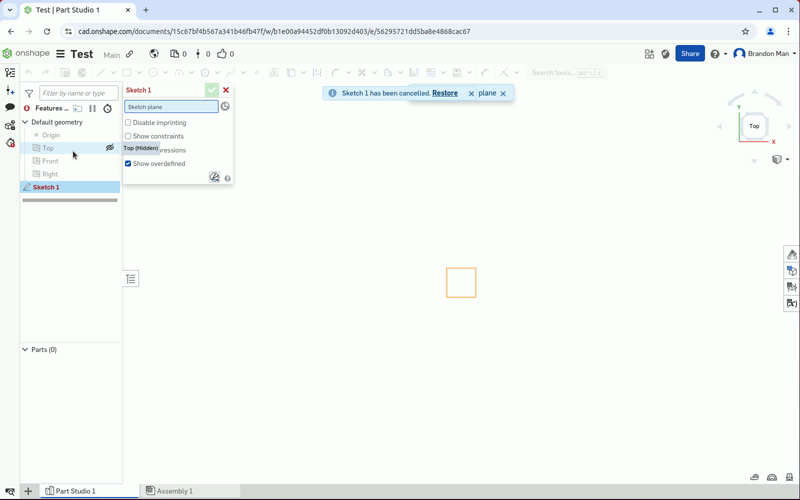
click(73, 150)
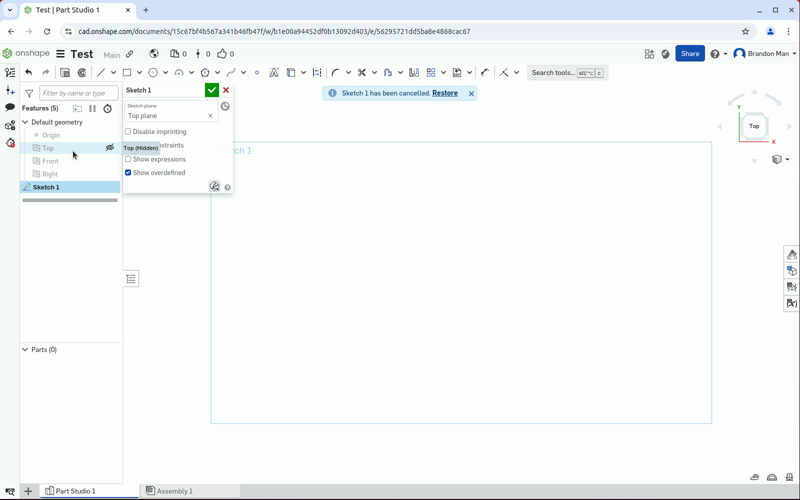
mouse_move(73, 352)
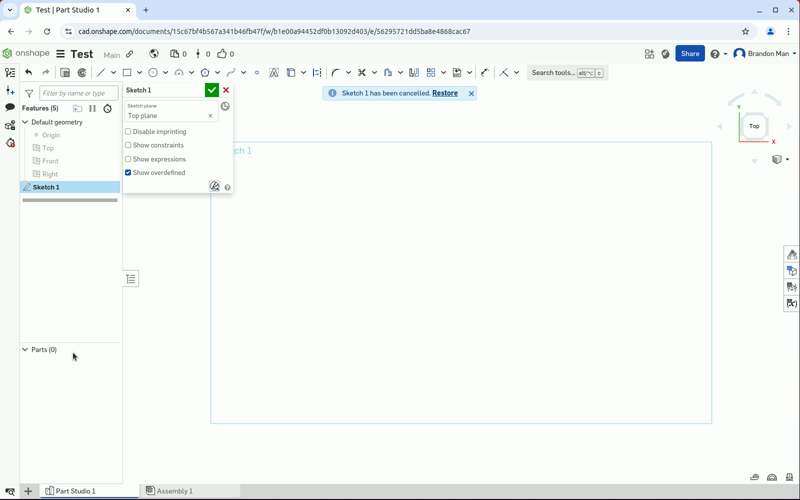
key(y)
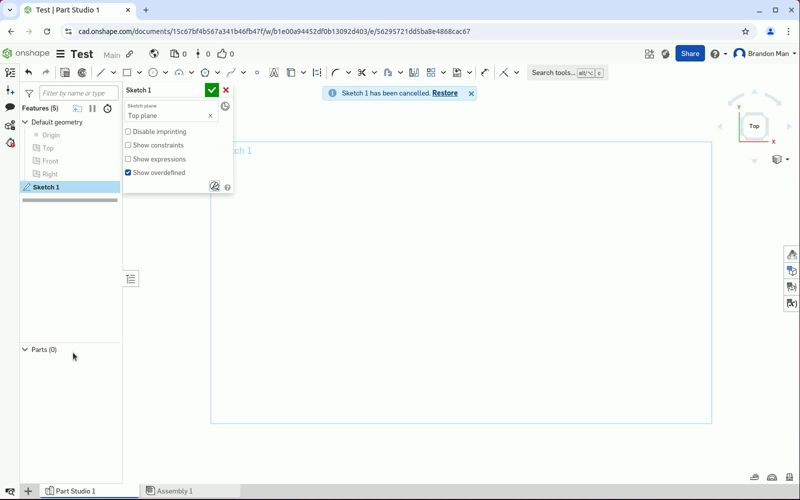
key(l)
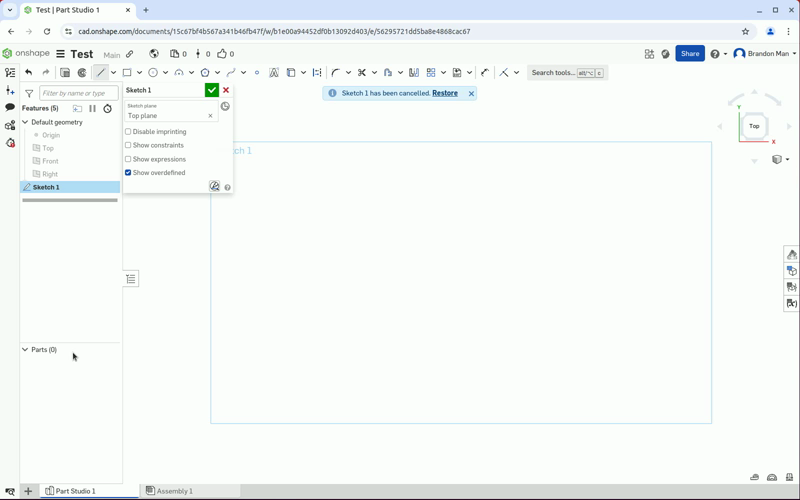
key_down(shift)
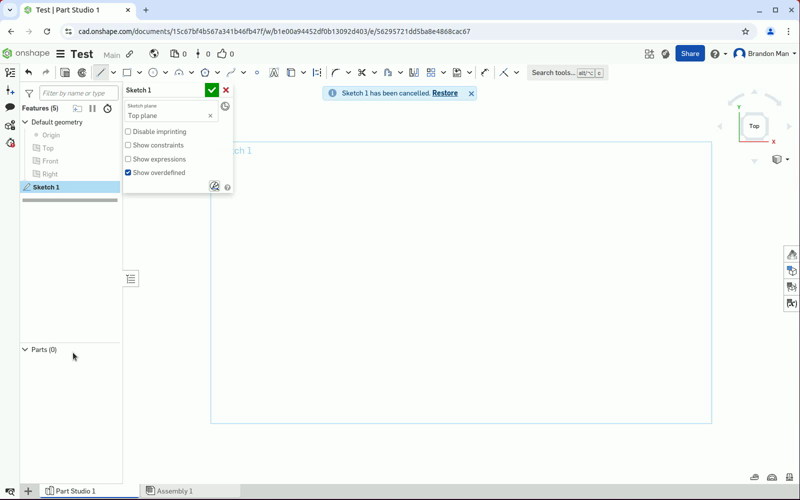
mouse_move(441, 311)
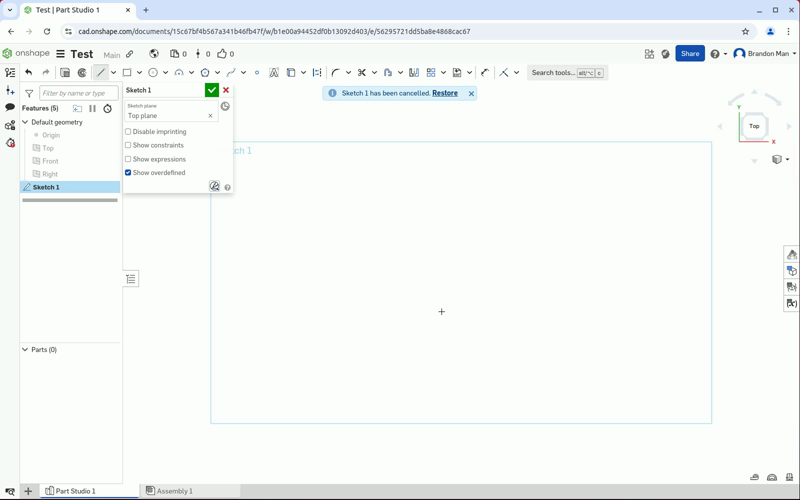
click(441, 311)
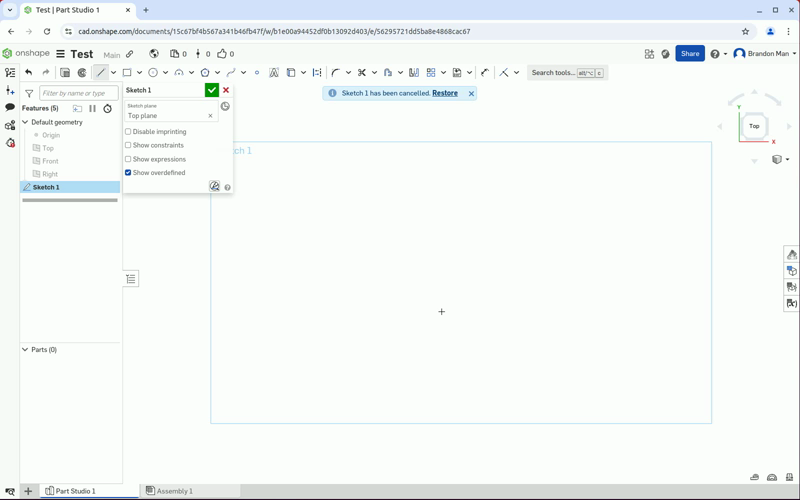
key_up(shift)
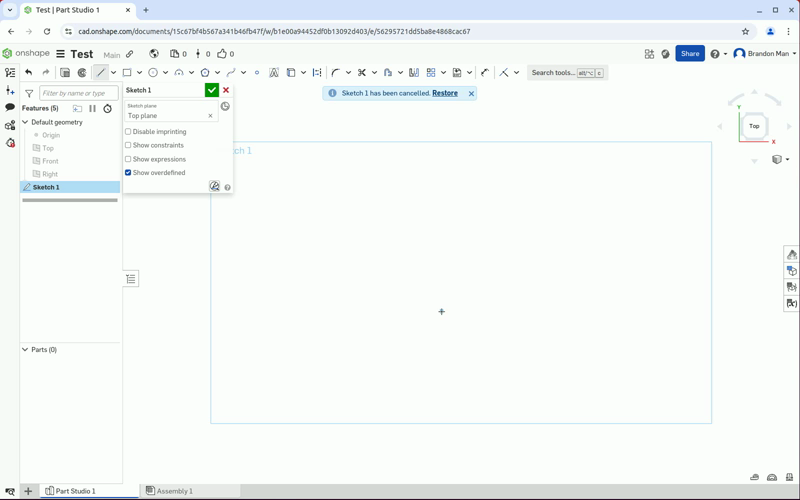
key_down(shift)
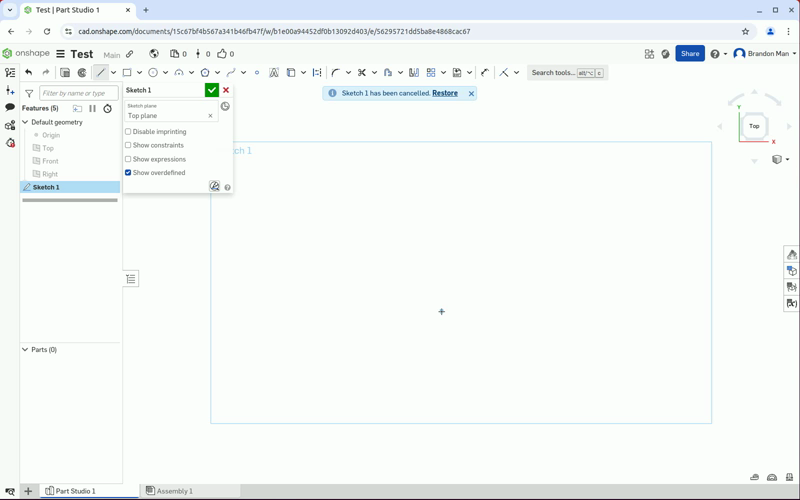
mouse_move(471, 311)
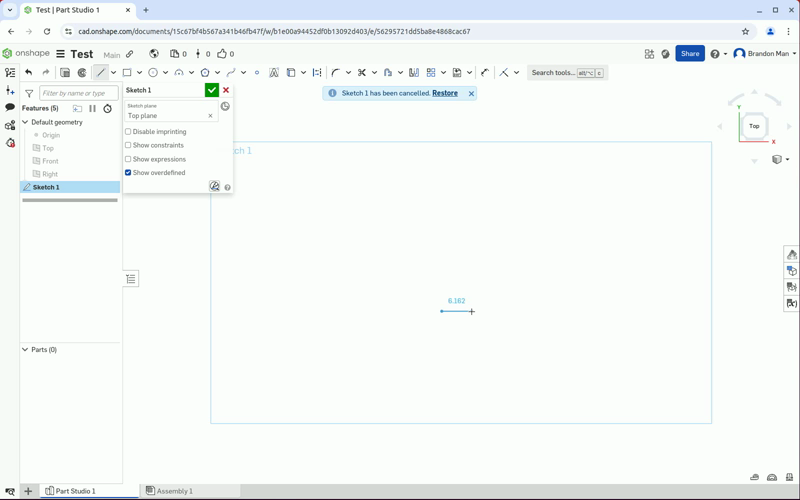
mouse_move(479, 311)
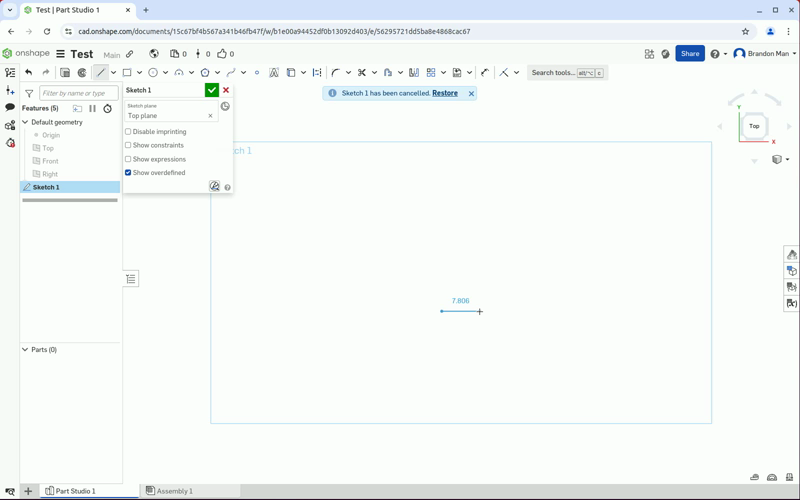
click(479, 311)
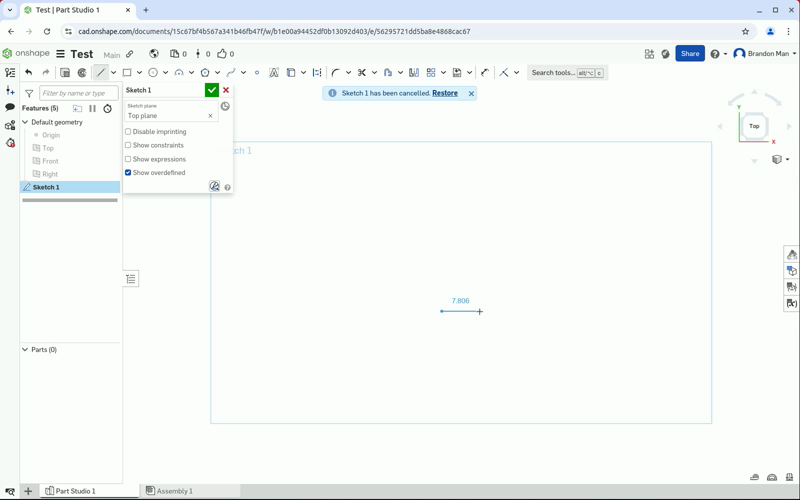
key_up(shift)
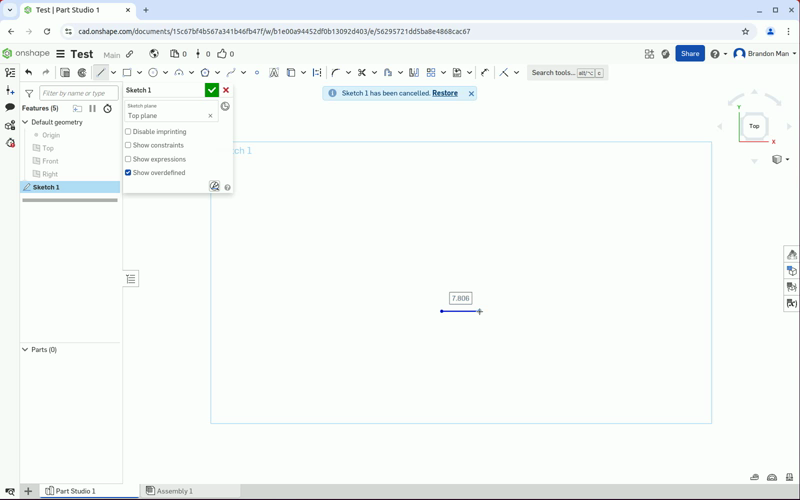
key_down(shift)
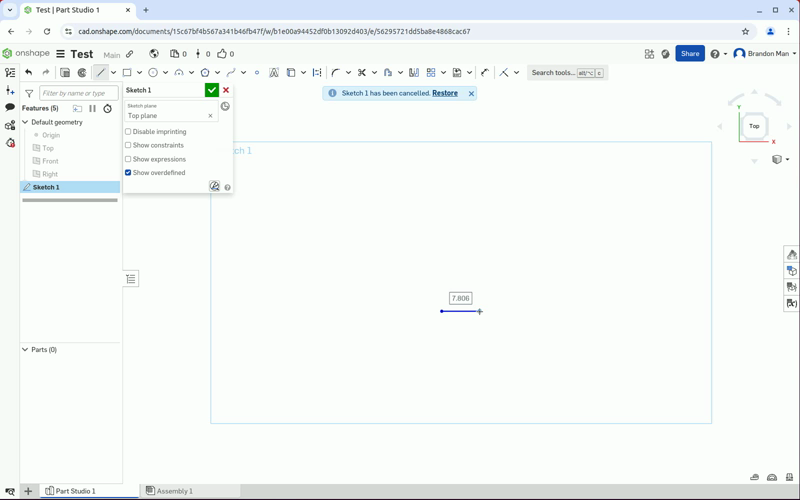
mouse_move(509, 311)
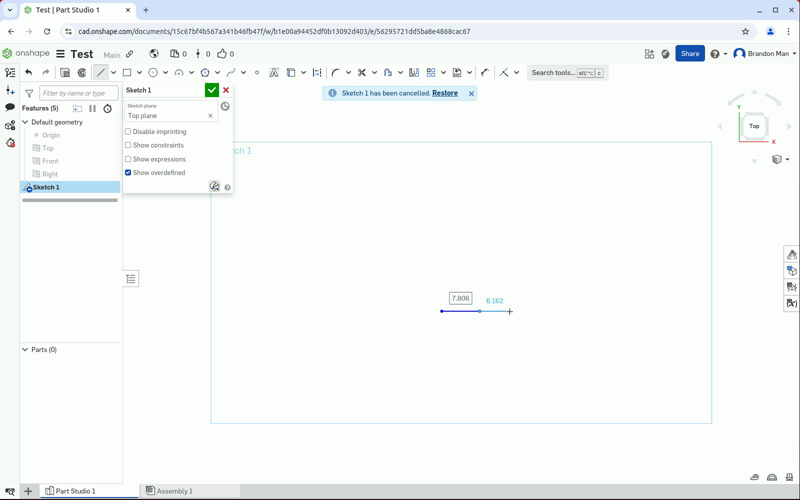
mouse_move(479, 254)
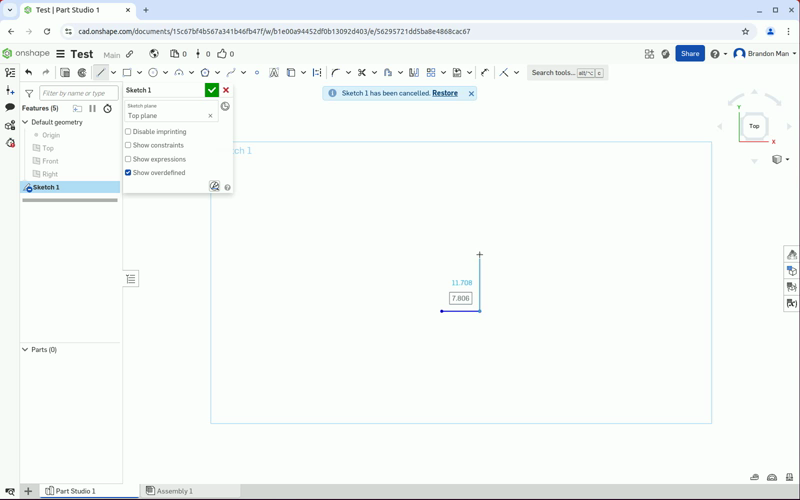
click(479, 254)
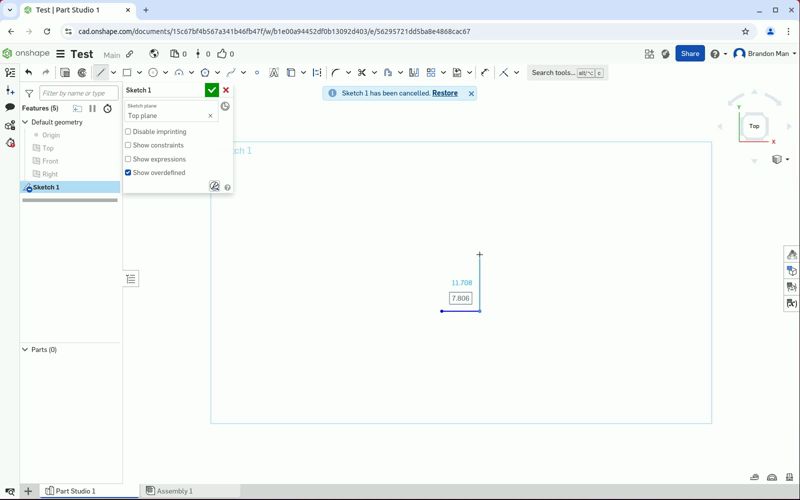
key_up(shift)
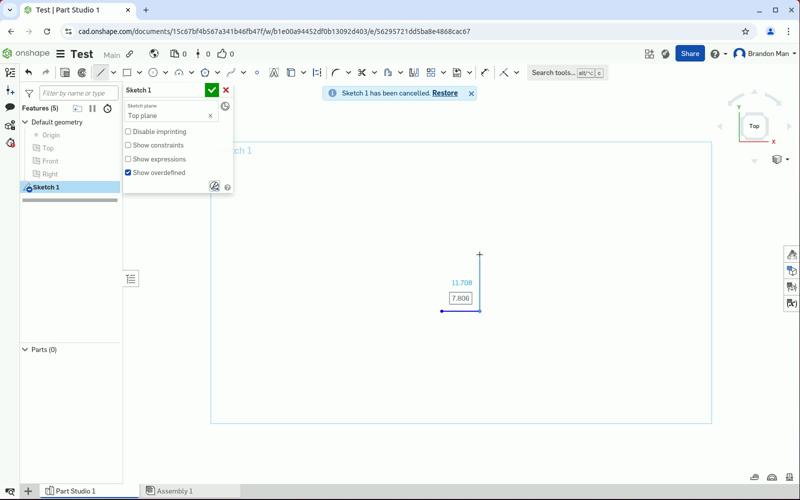
key_down(shift)
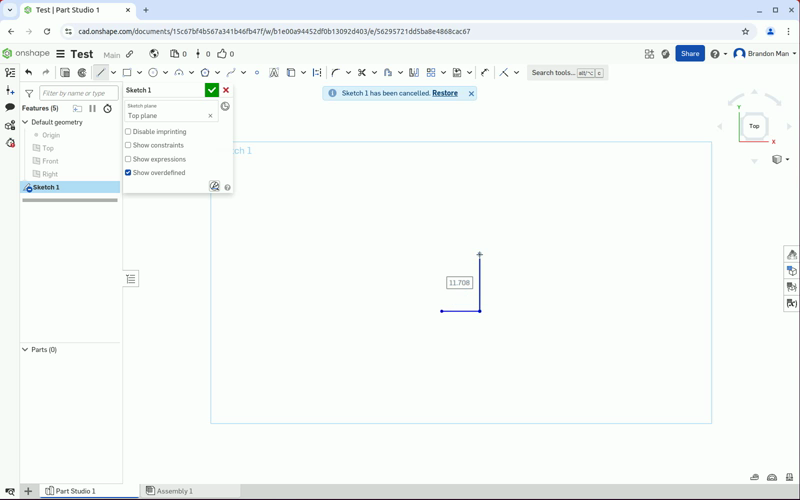
mouse_move(509, 254)
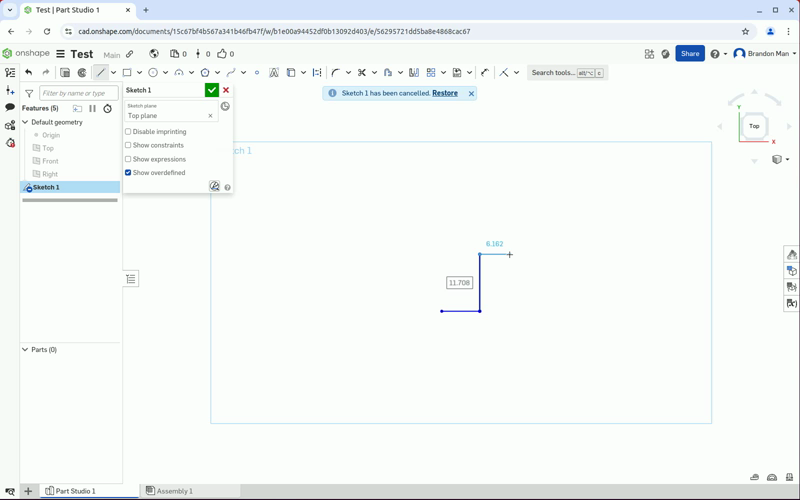
mouse_move(441, 254)
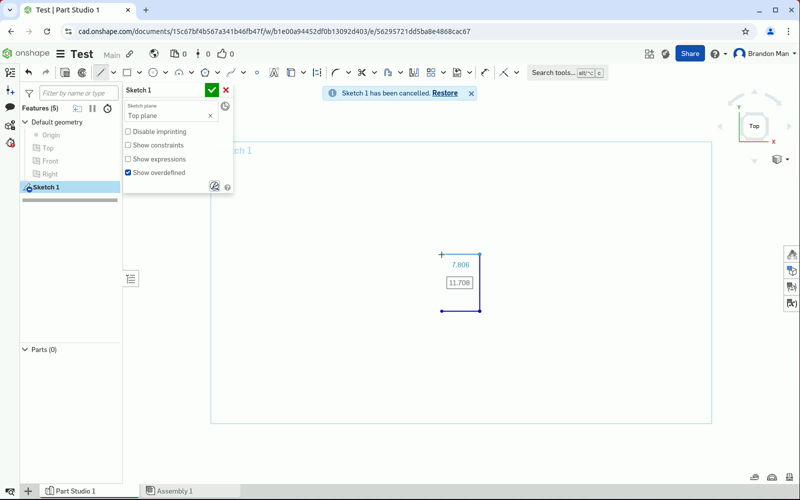
click(441, 254)
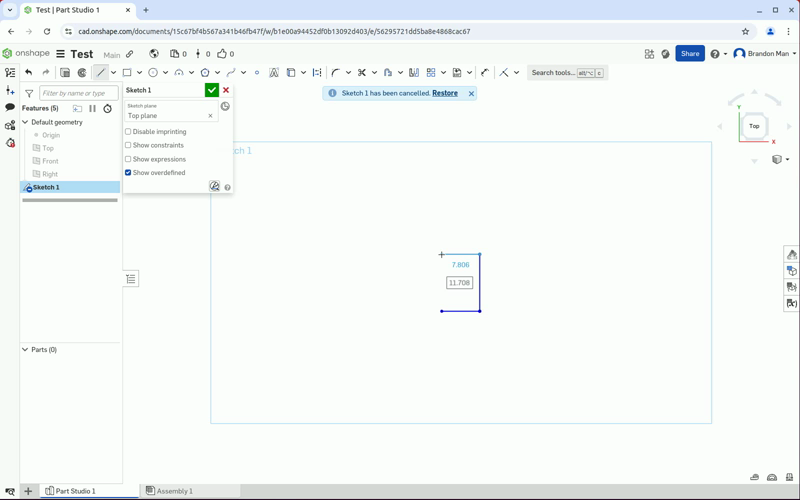
key_up(shift)
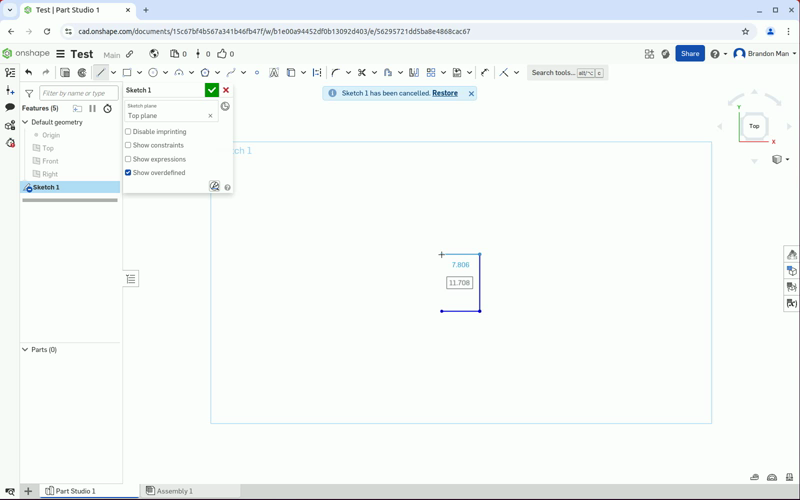
mouse_move(471, 254)
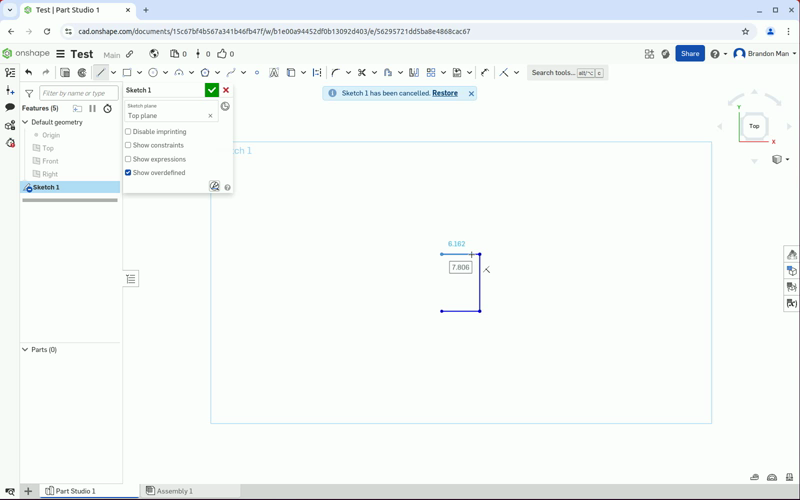
key_down(shift)
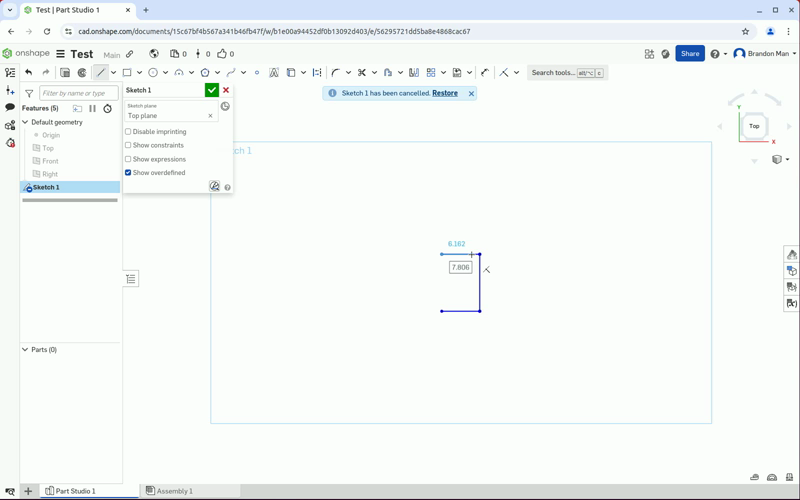
mouse_move(441, 311)
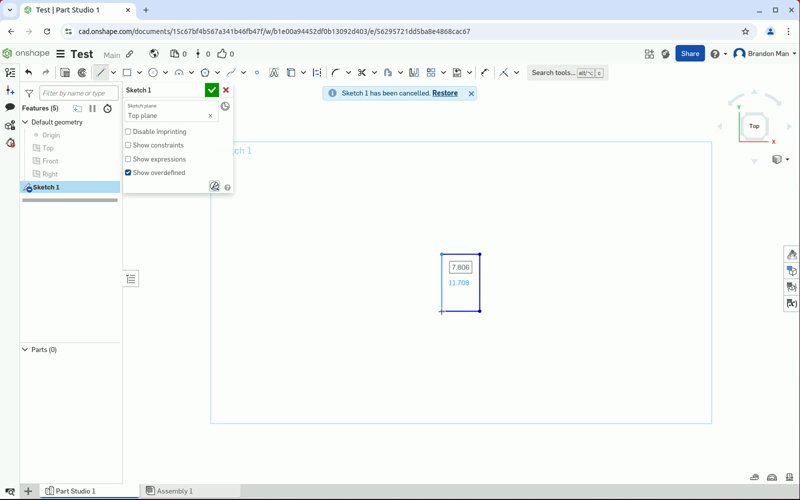
key_up(shift)
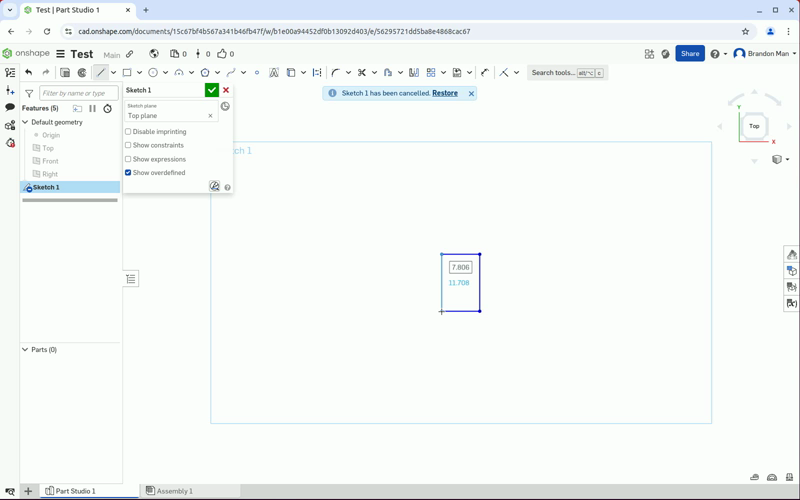
click(441, 311)
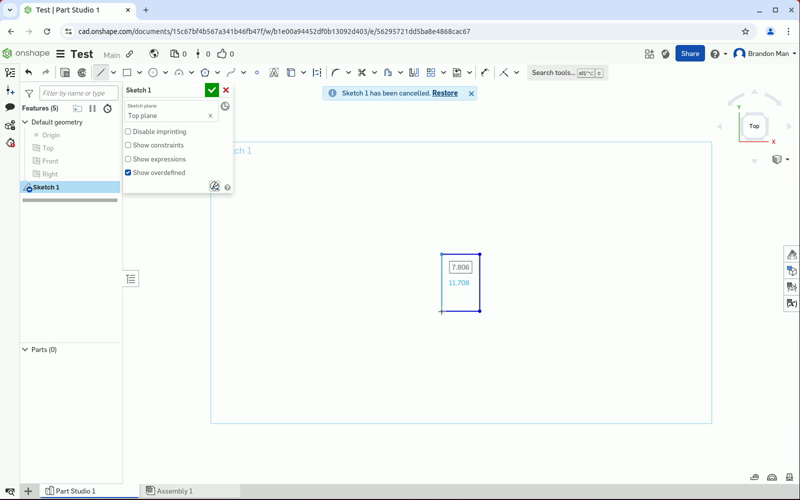
key(esc)
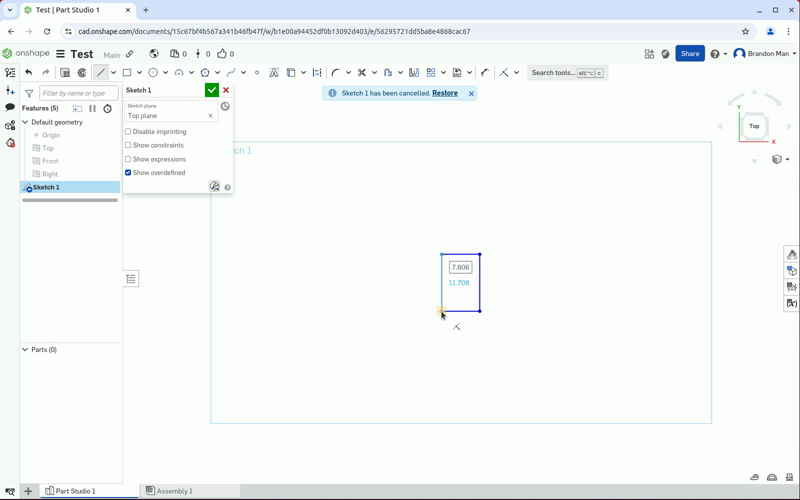
key(c)
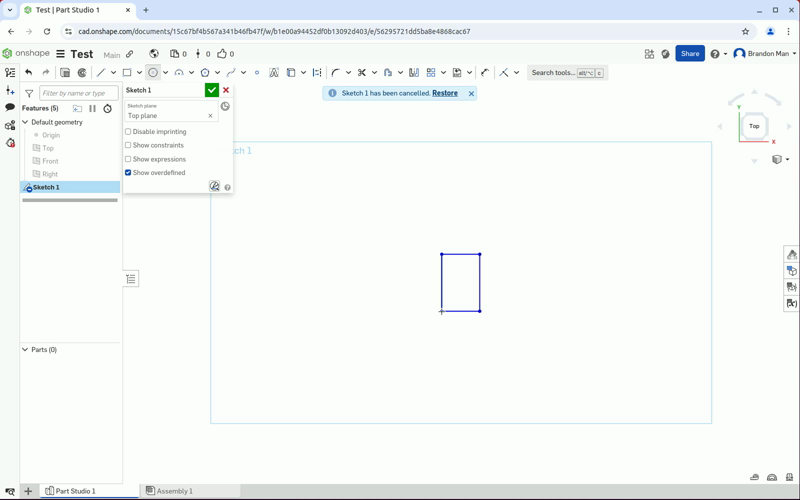
key_down(shift)
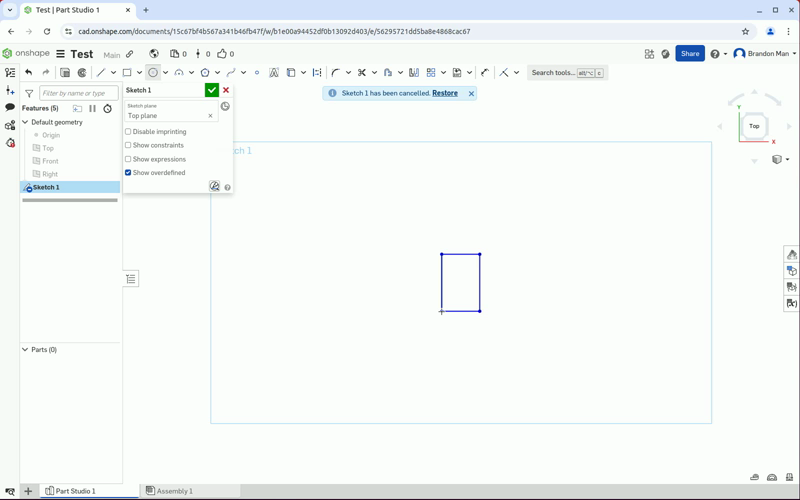
mouse_move(449, 294)
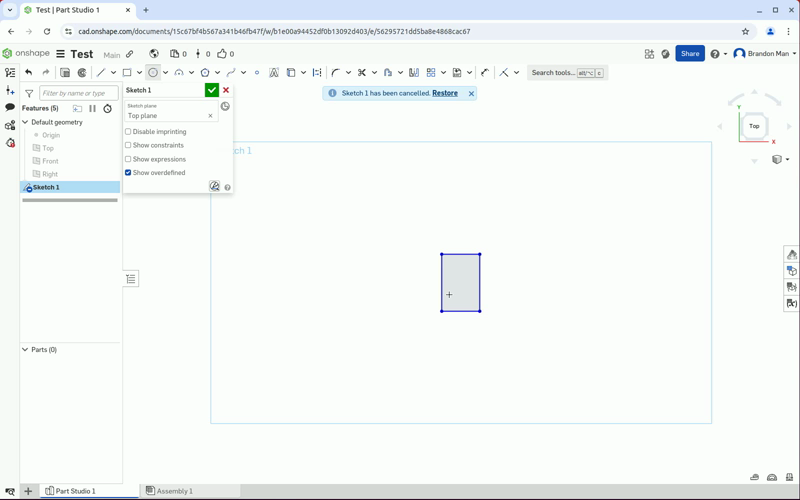
click(449, 294)
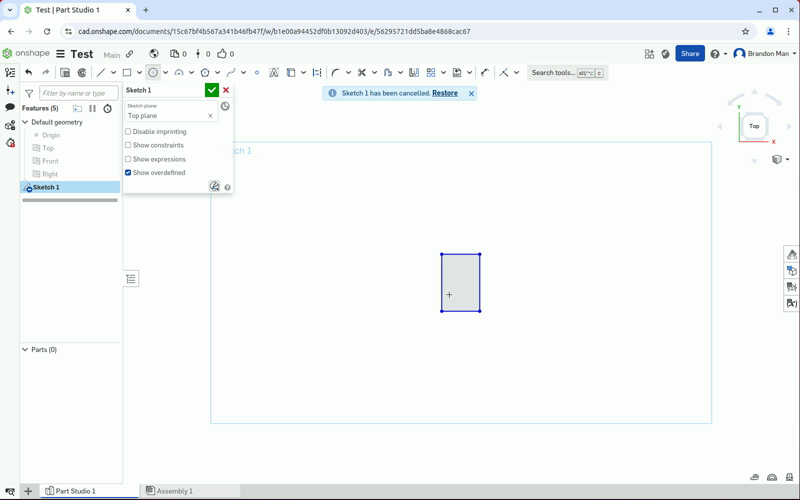
key_up(shift)
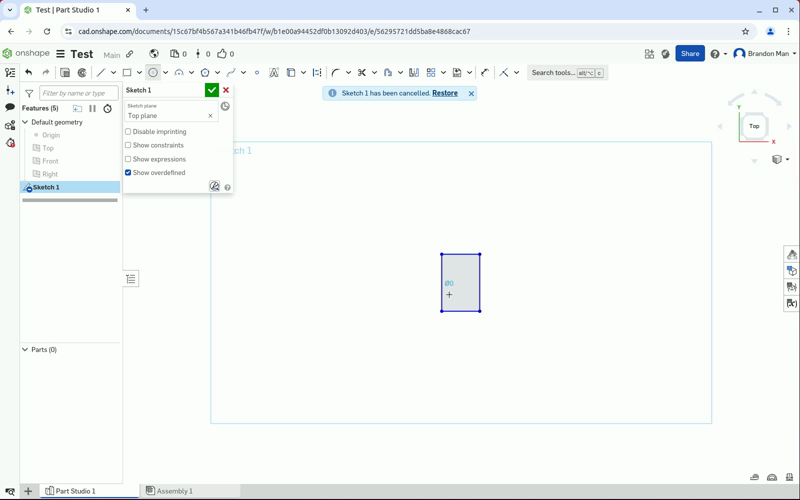
mouse_move(450, 294)
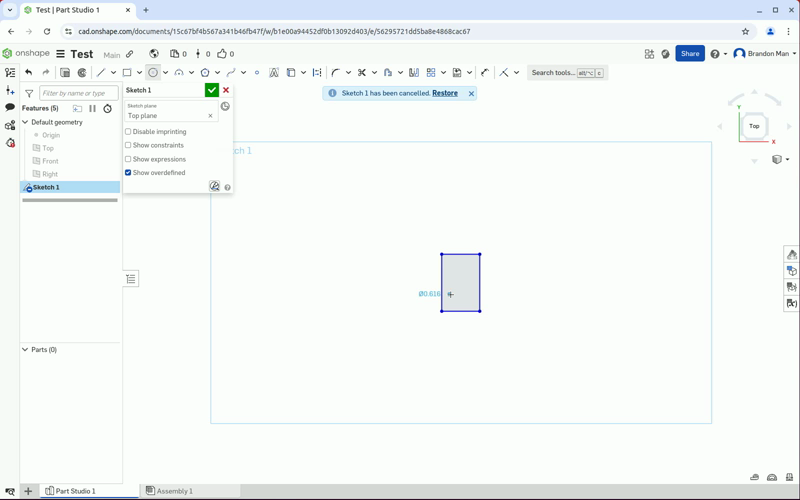
scroll(6)
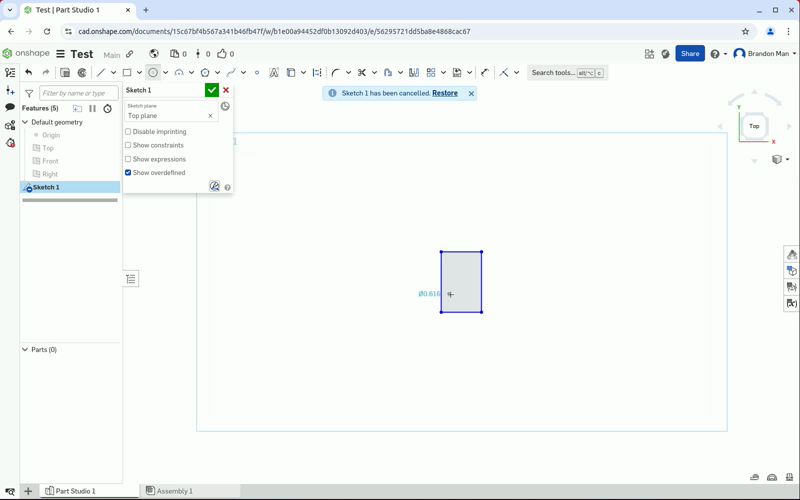
scroll(6)
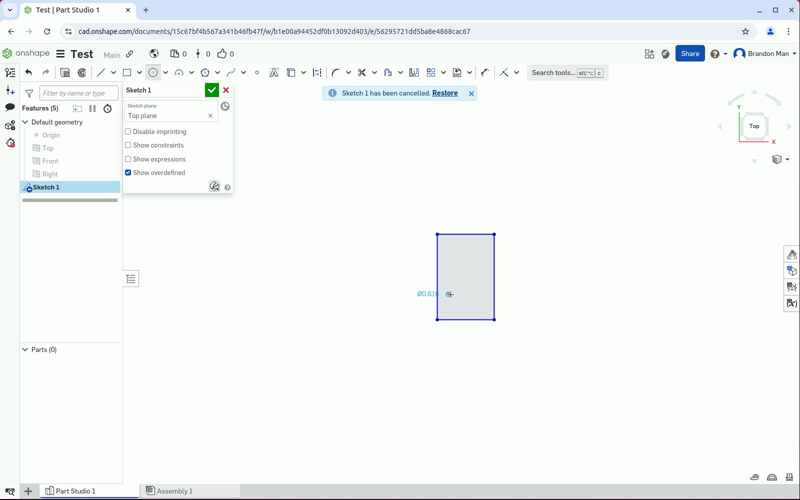
scroll(6)
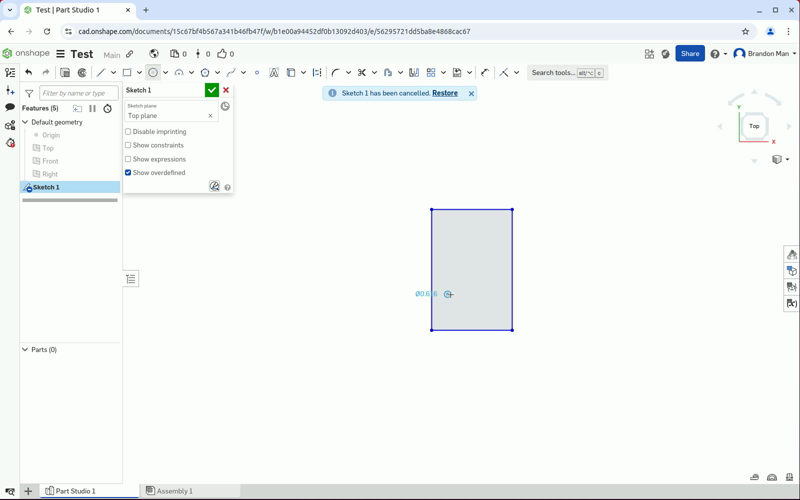
scroll(6)
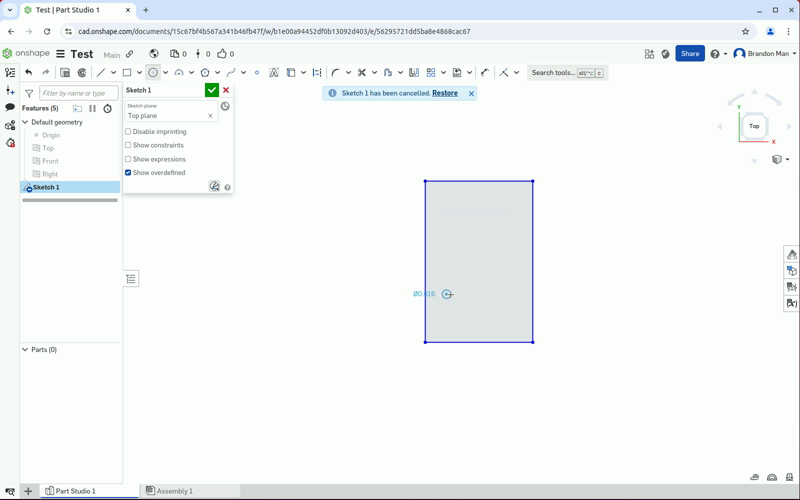
scroll(6)
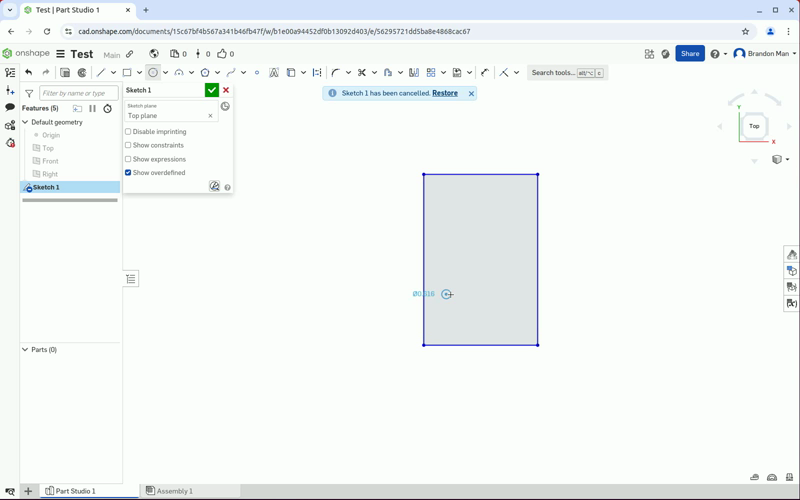
scroll(6)
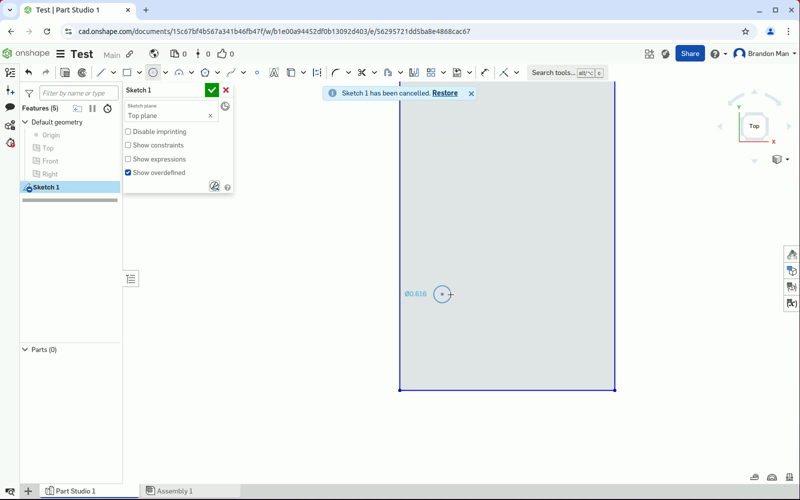
scroll(6)
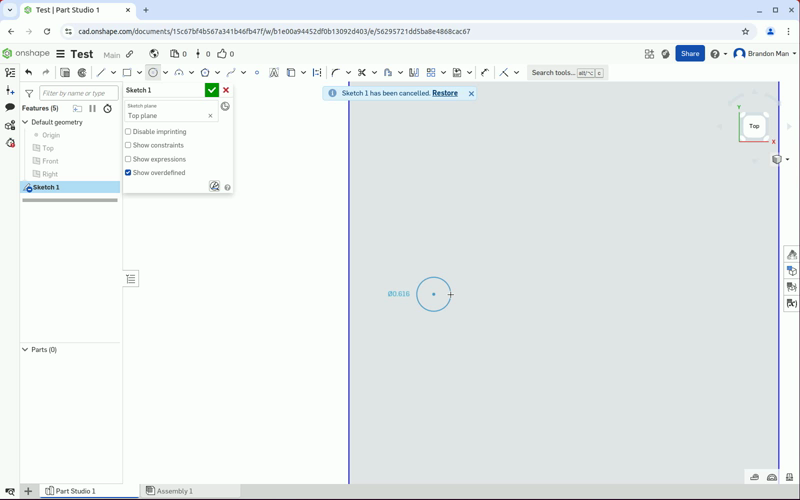
click(450, 294)
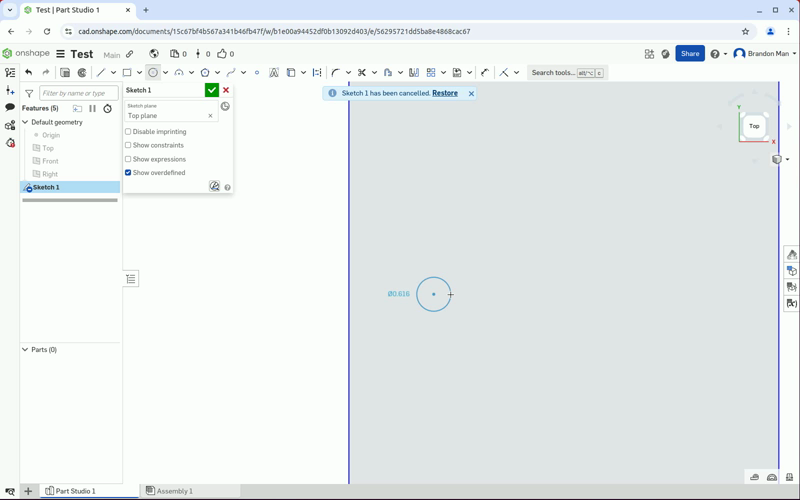
scroll(-6)
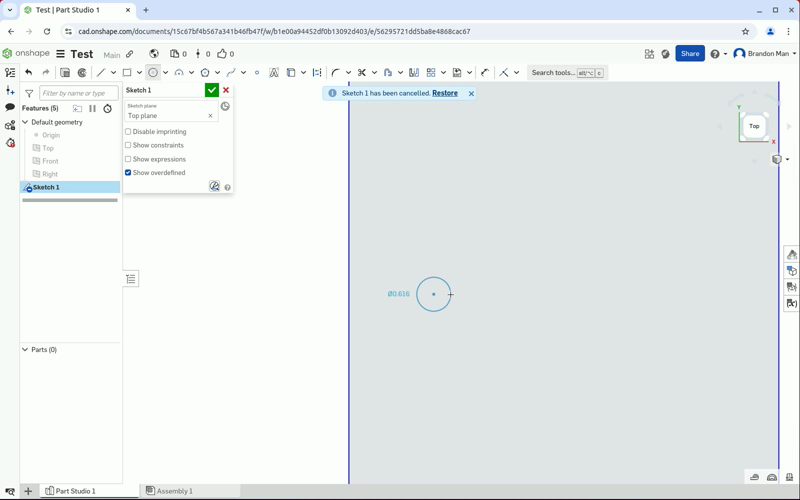
scroll(-6)
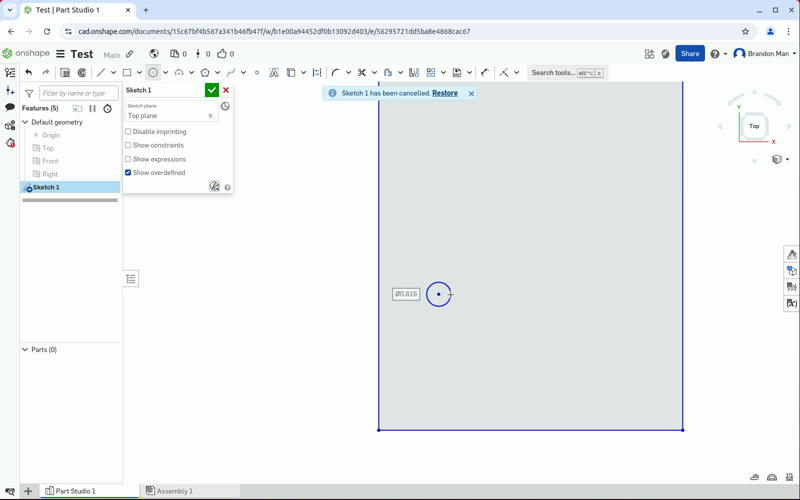
scroll(-6)
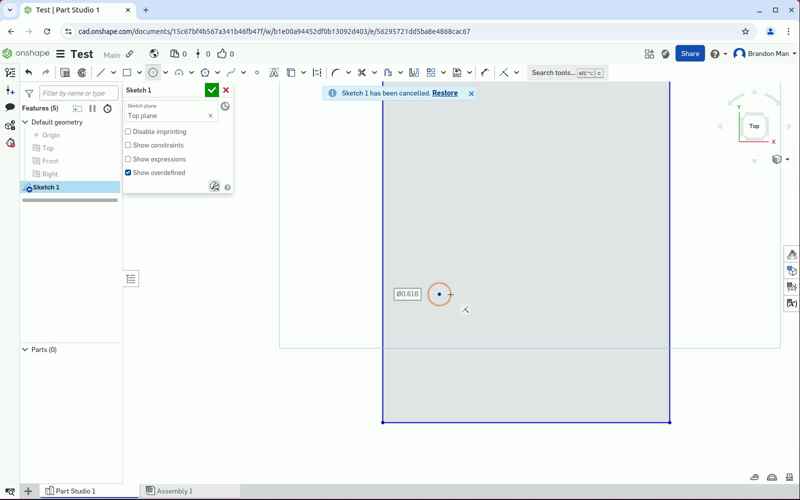
scroll(-6)
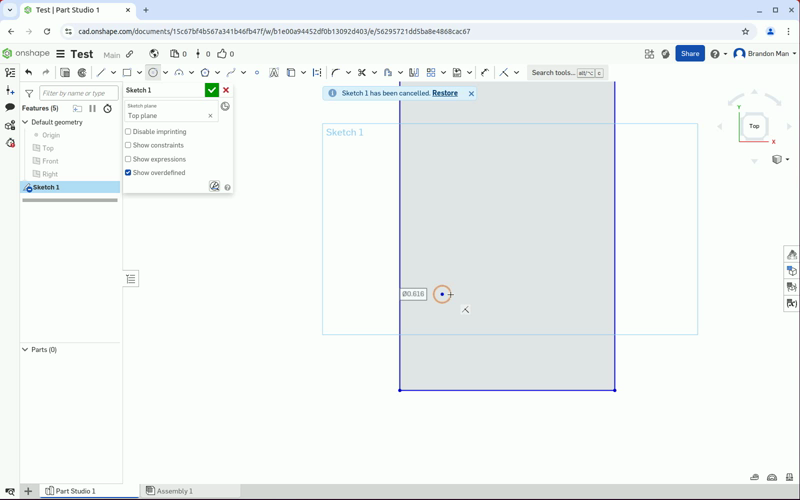
scroll(-6)
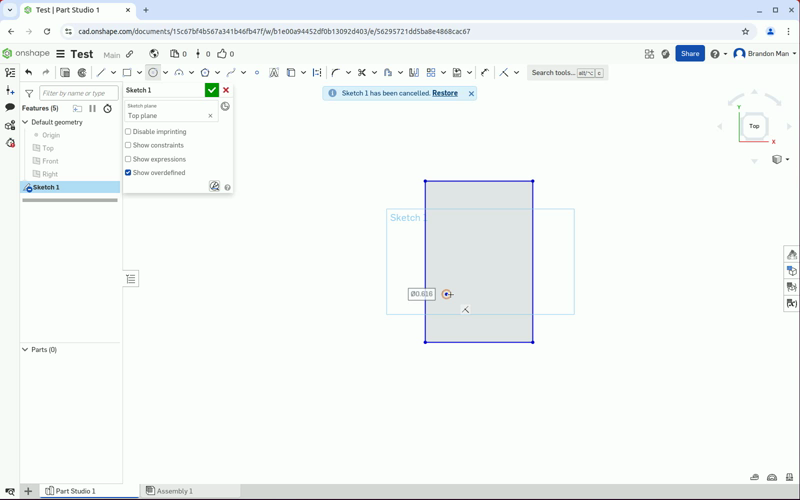
scroll(-6)
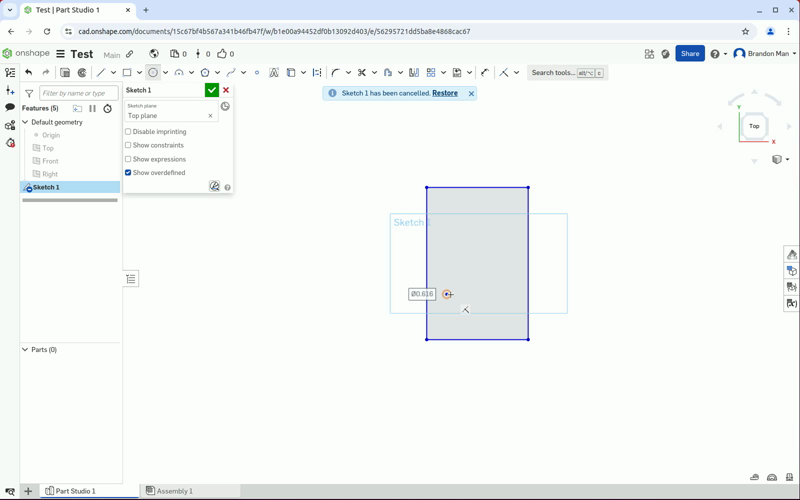
scroll(-6)
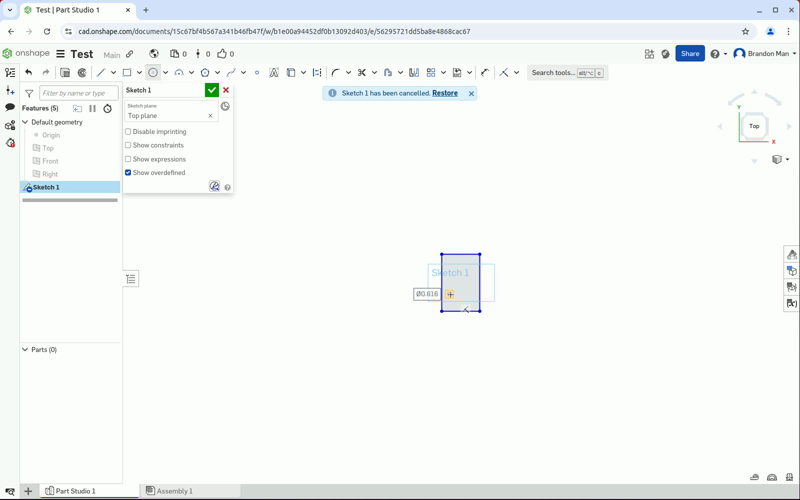
key(esc)
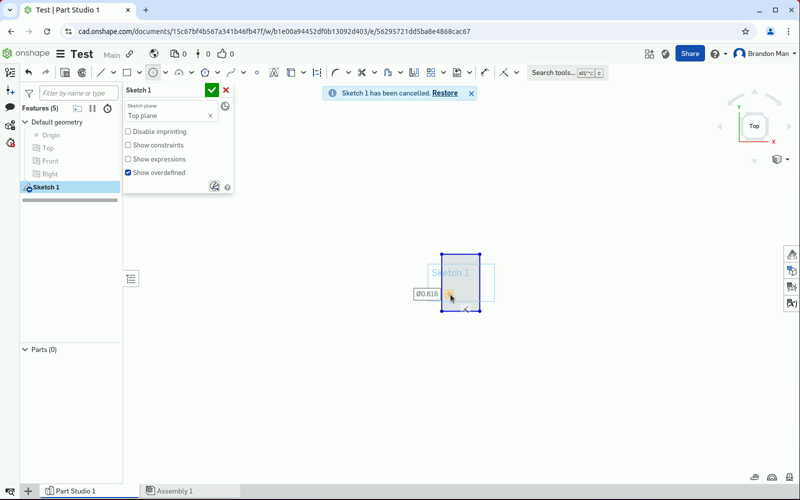
key(c)
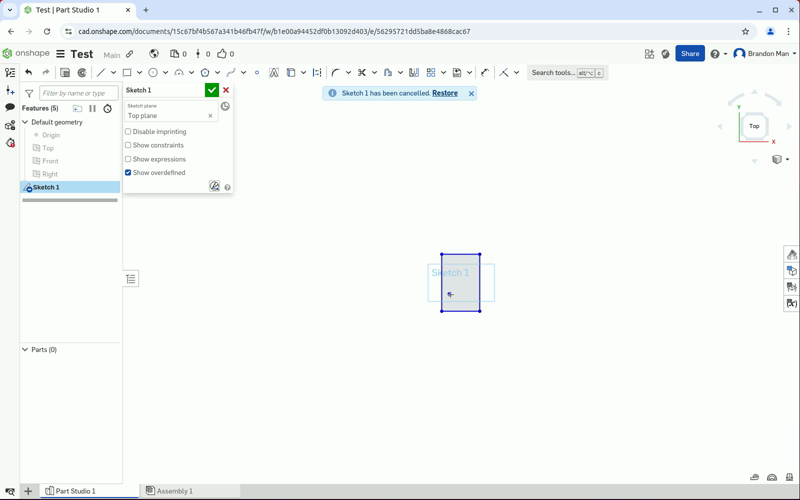
key_down(shift)
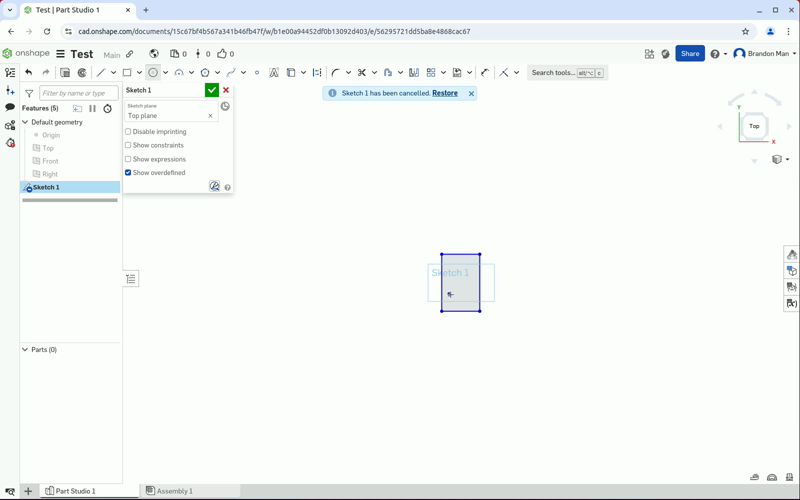
mouse_move(449, 270)
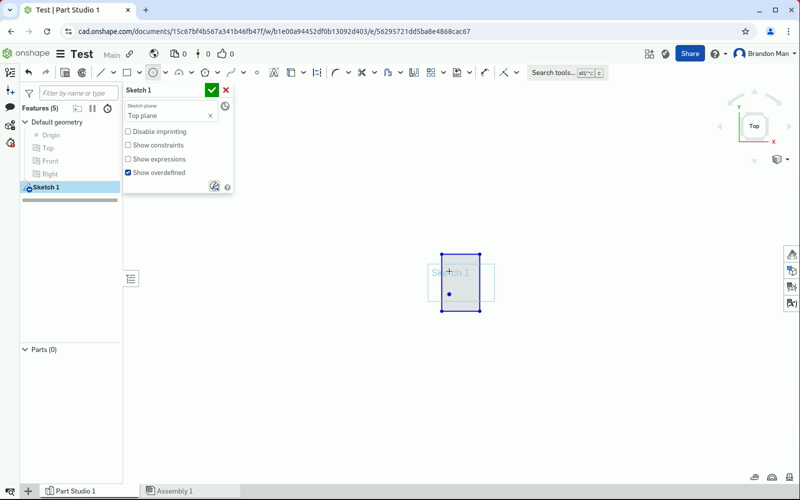
click(449, 270)
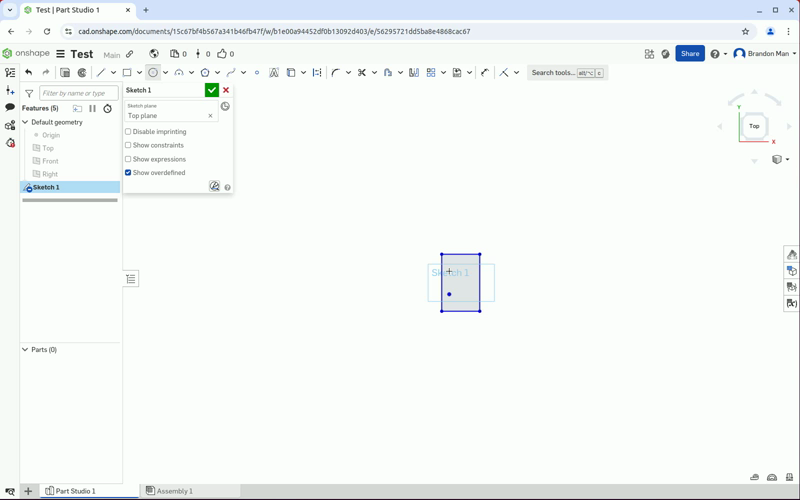
key_up(shift)
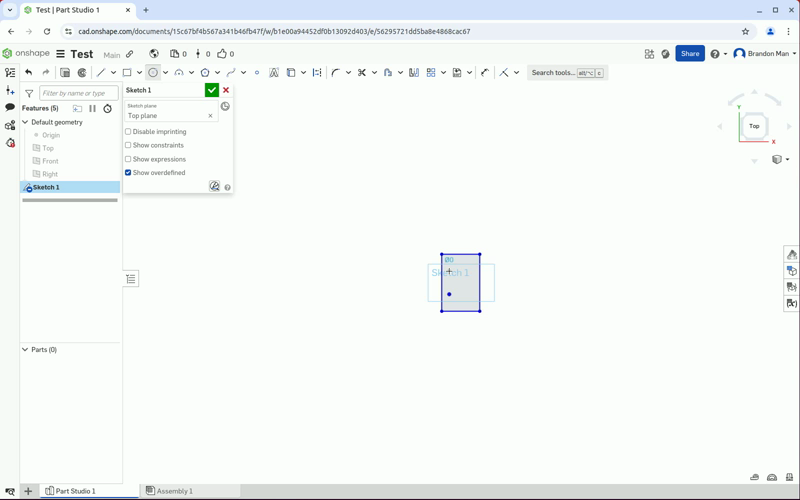
mouse_move(450, 270)
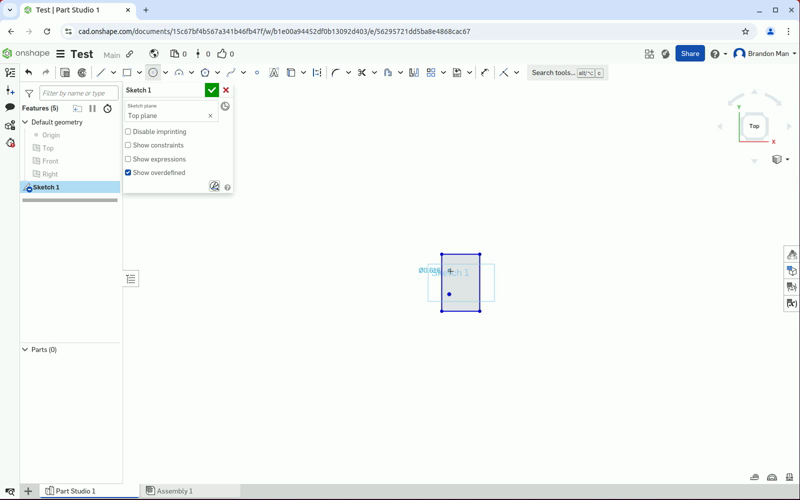
scroll(6)
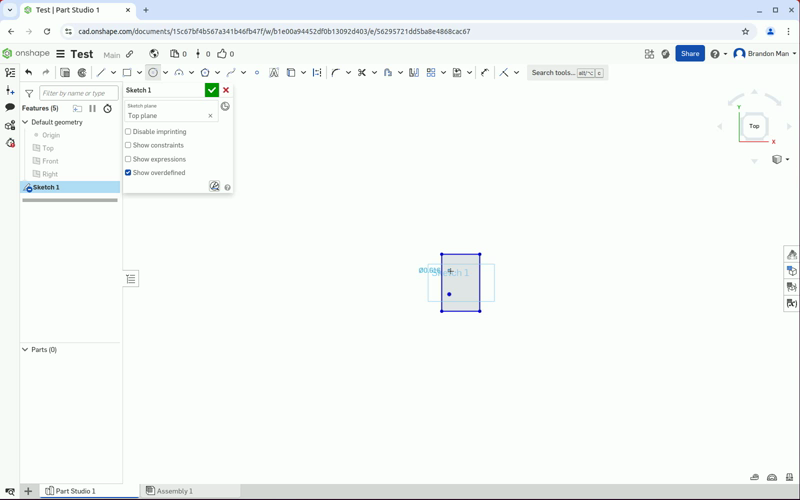
scroll(6)
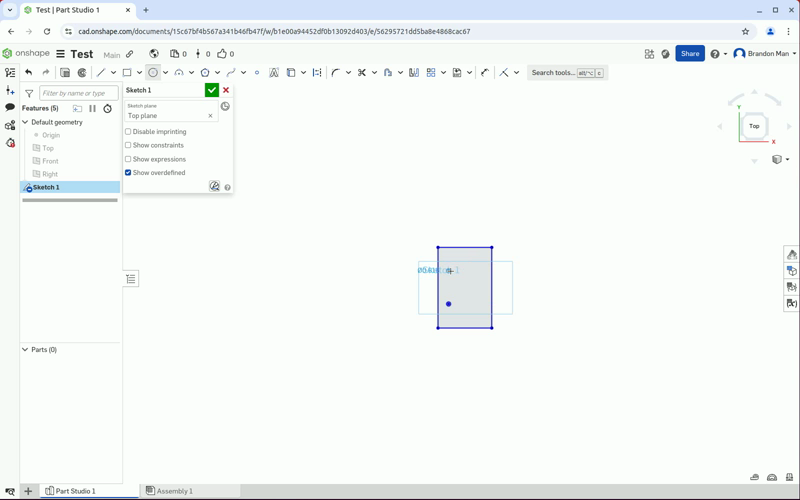
scroll(6)
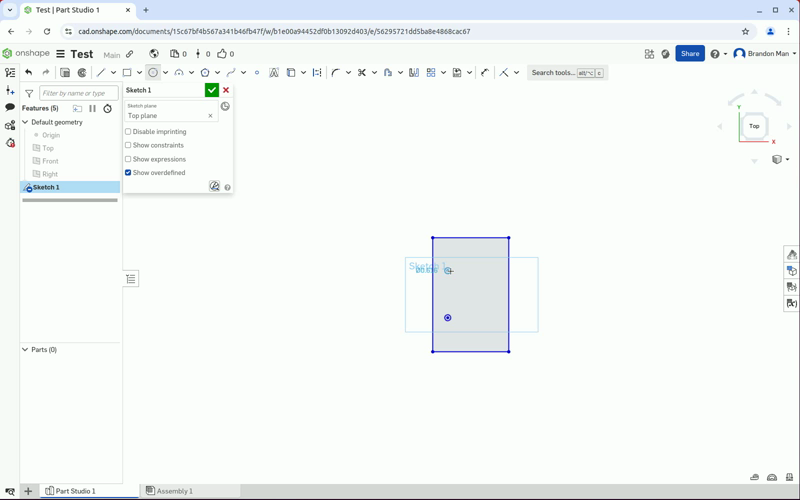
scroll(6)
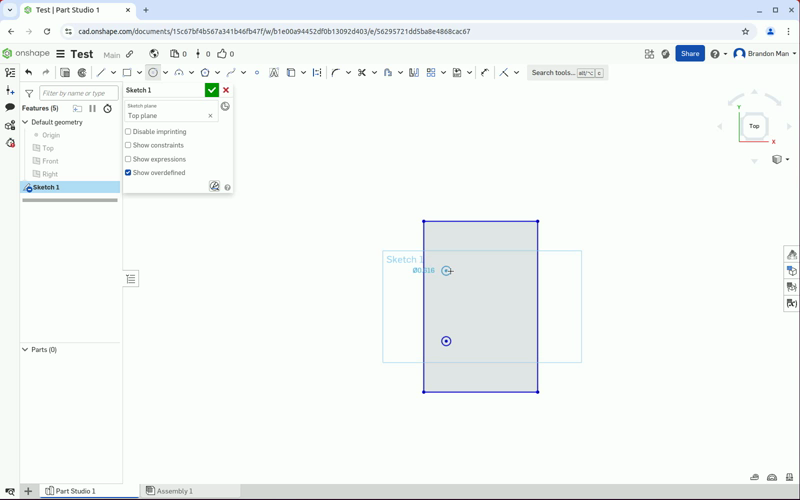
scroll(6)
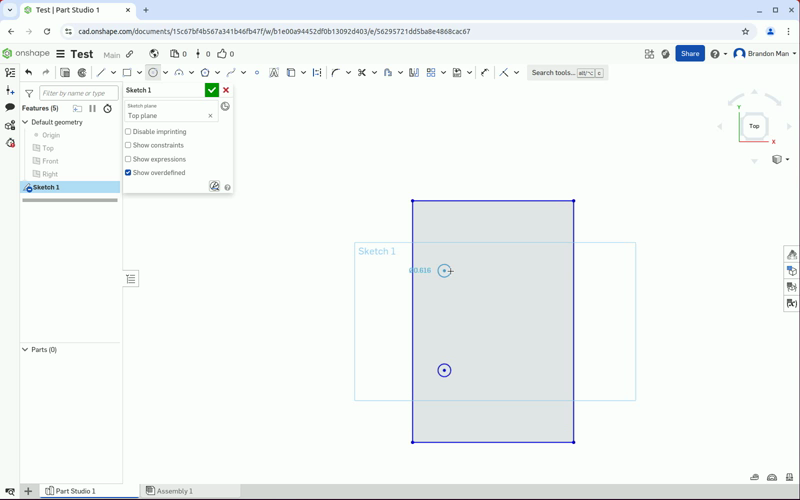
scroll(6)
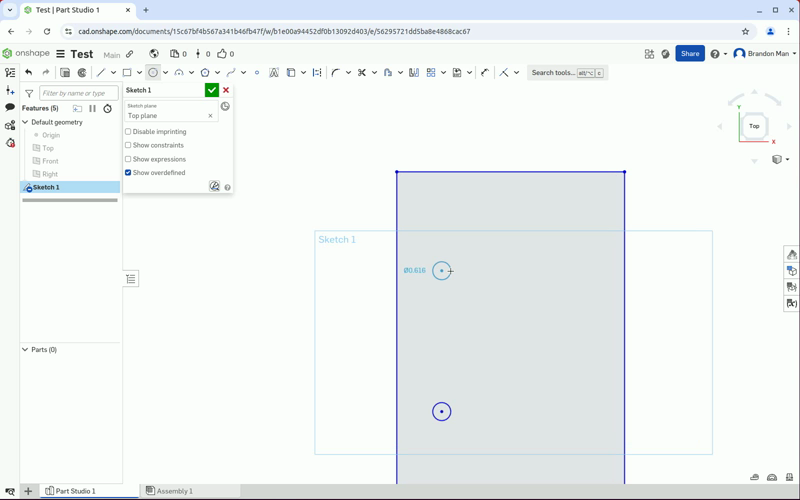
scroll(6)
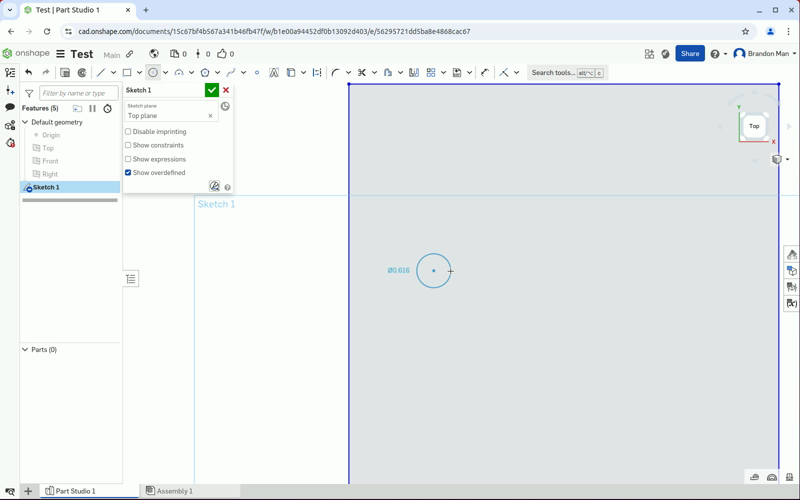
click(450, 270)
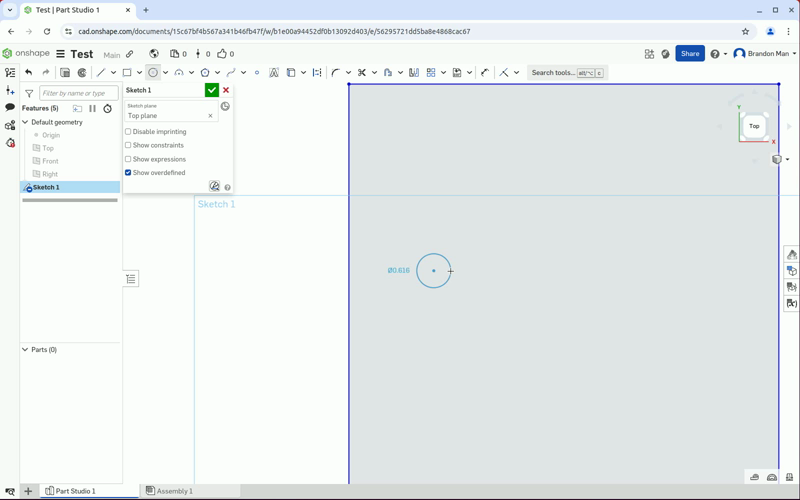
scroll(-6)
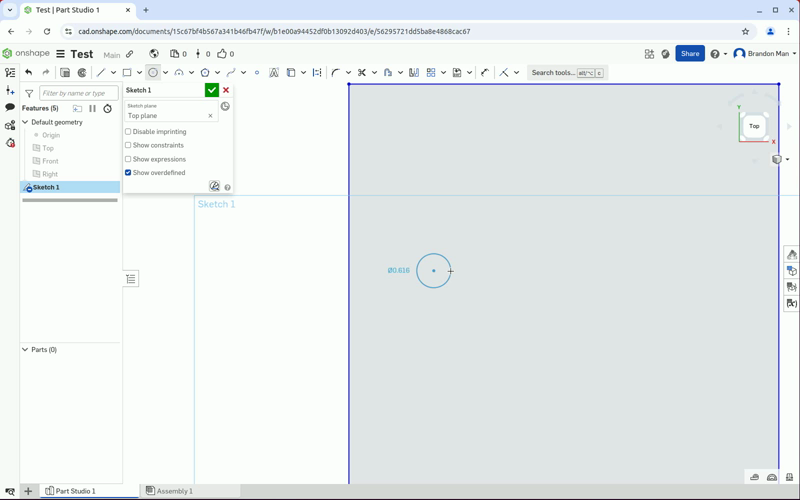
scroll(-6)
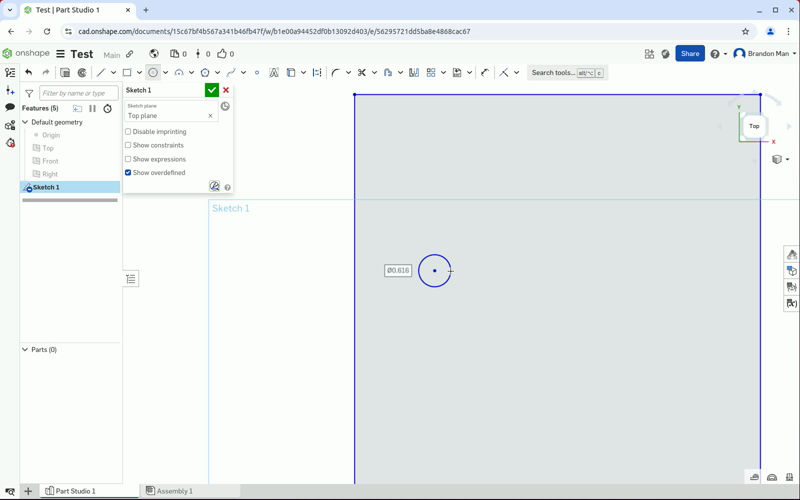
scroll(-6)
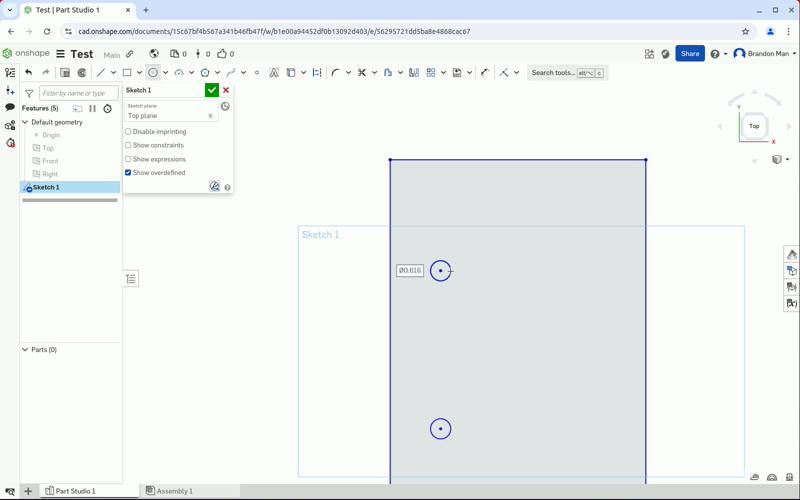
scroll(-6)
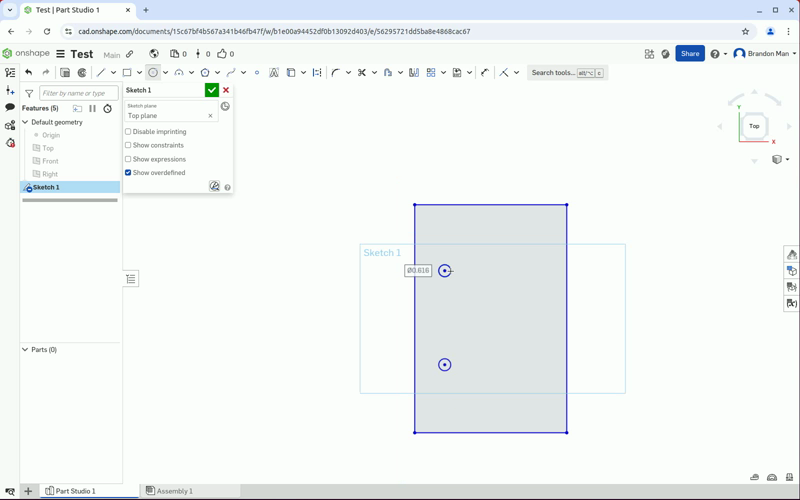
scroll(-6)
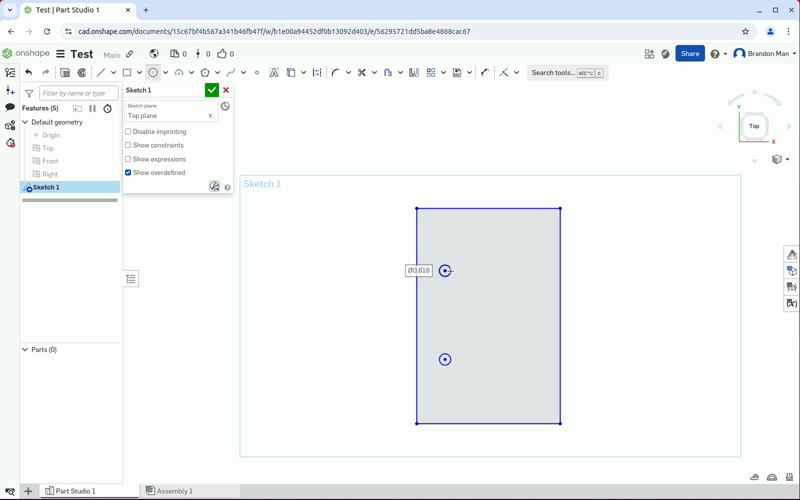
scroll(-6)
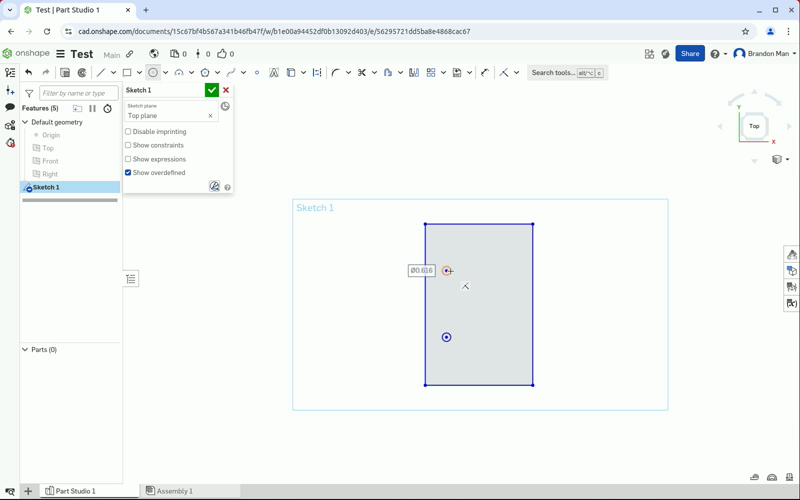
scroll(-6)
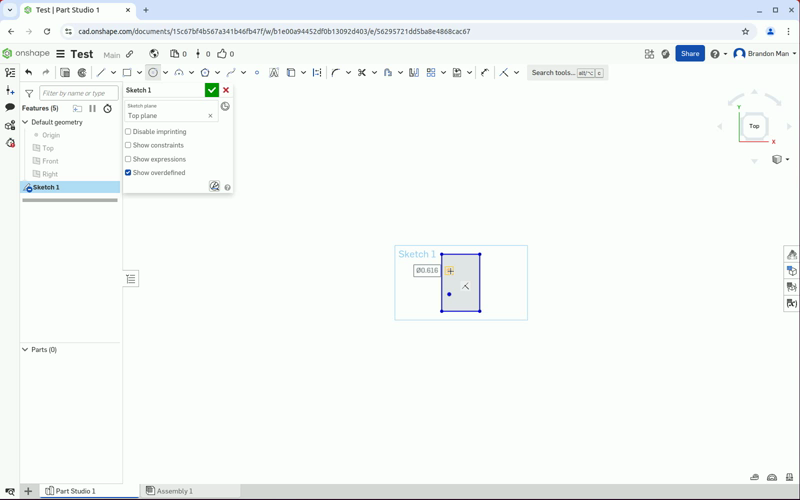
key(esc)
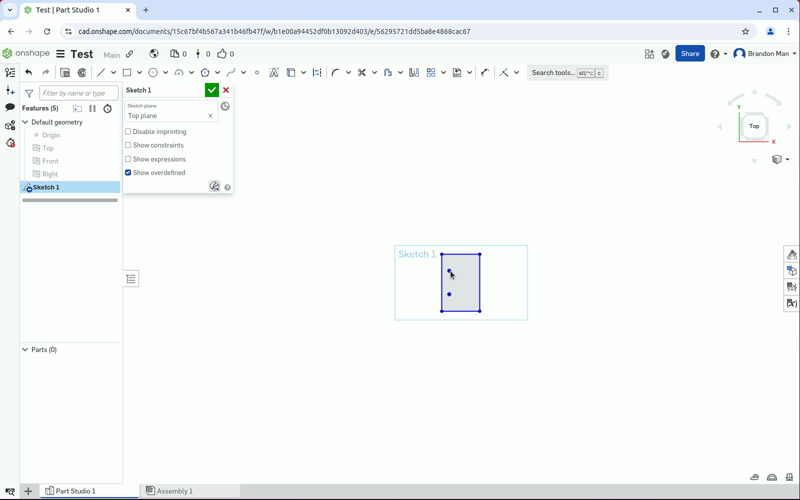
key(c)
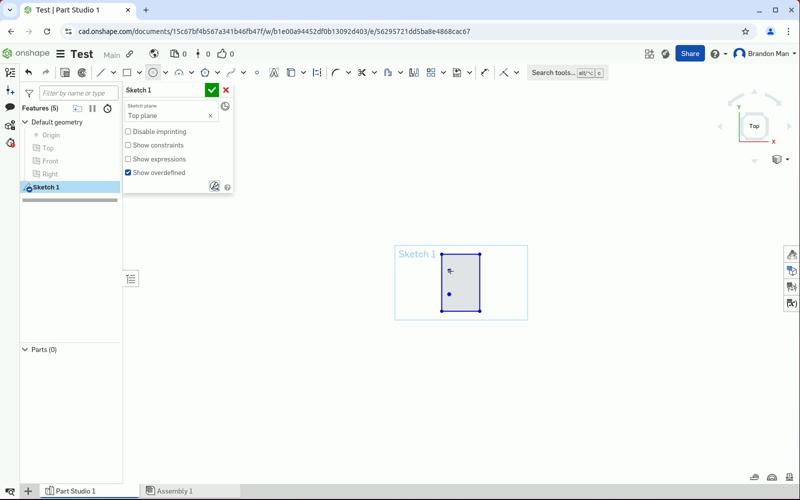
key_down(shift)
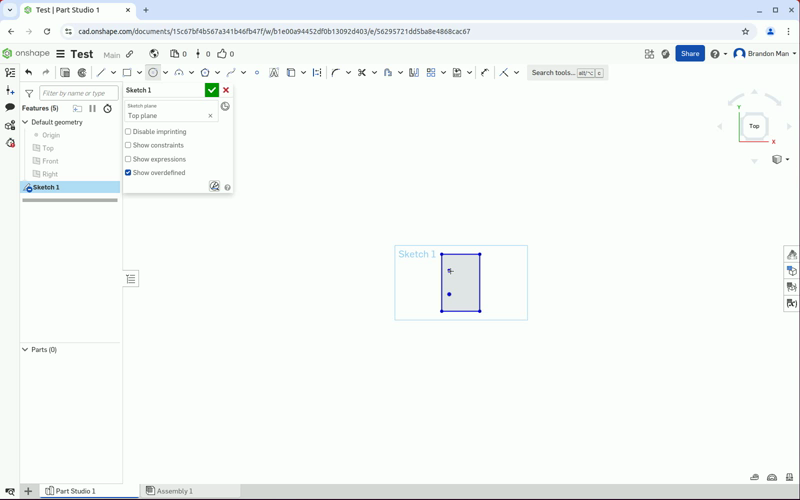
mouse_move(461, 282)
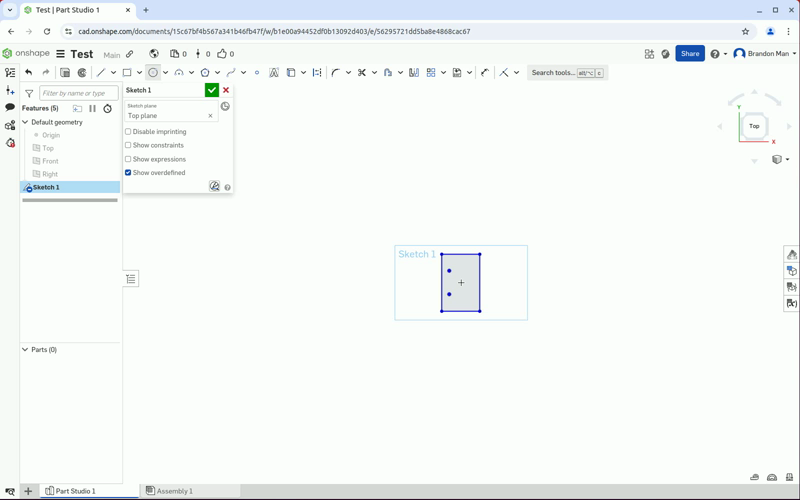
click(461, 282)
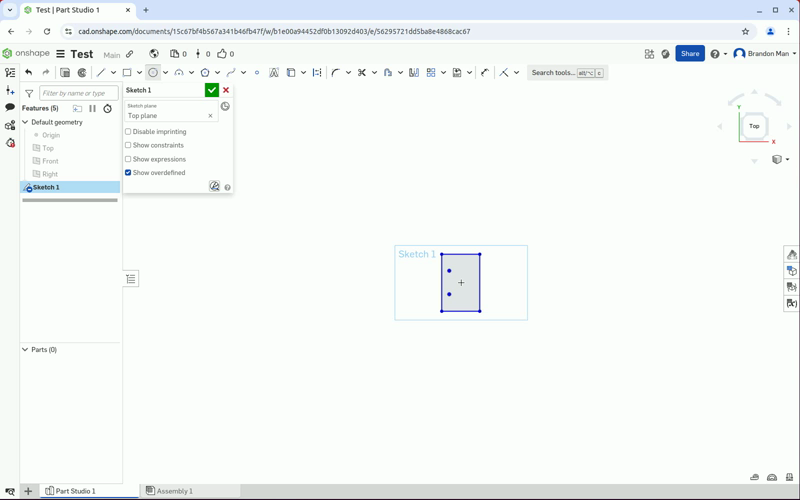
key_up(shift)
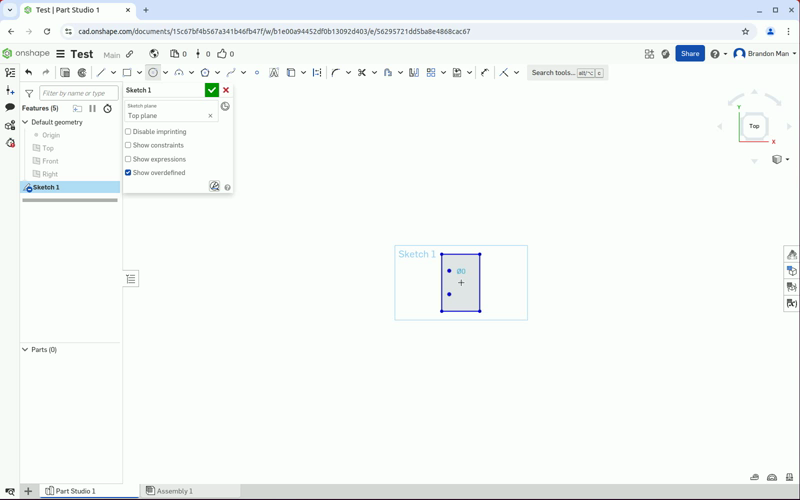
mouse_move(470, 282)
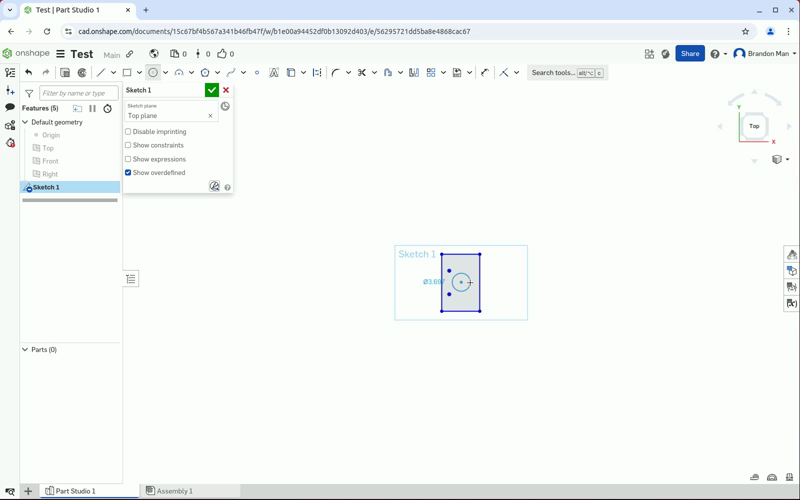
click(470, 282)
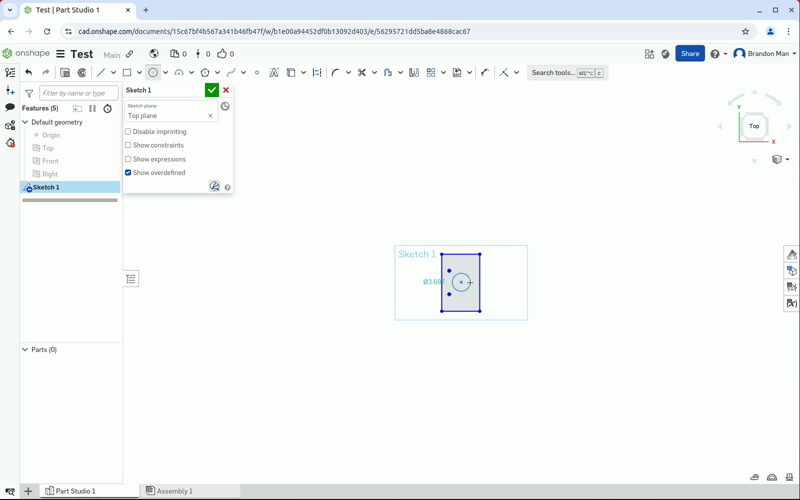
key(esc)
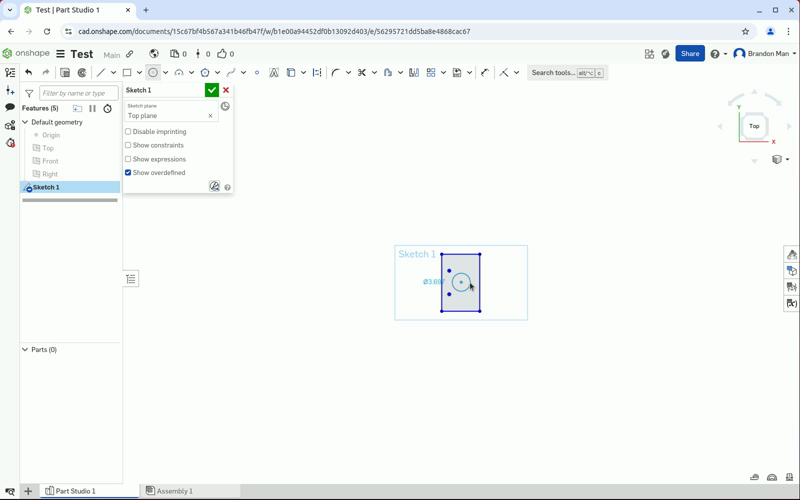
key(c)
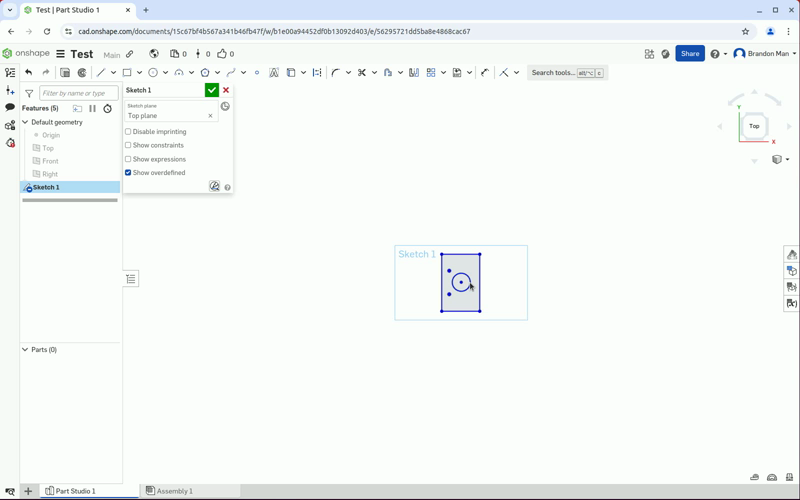
key_down(shift)
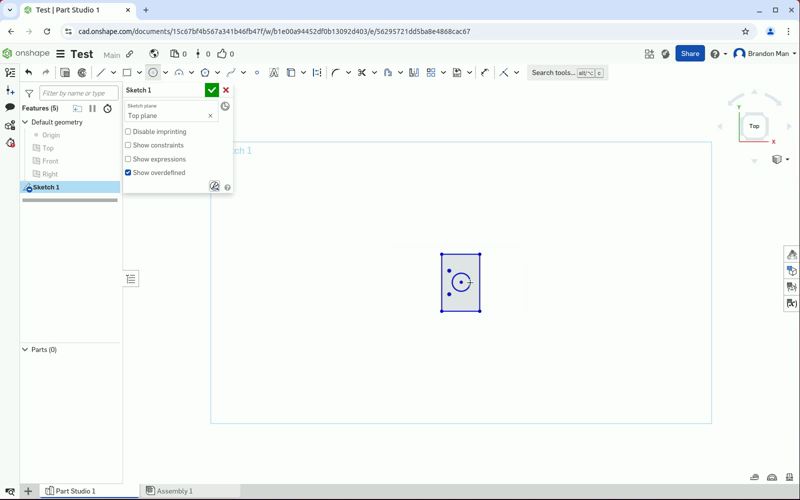
mouse_move(472, 294)
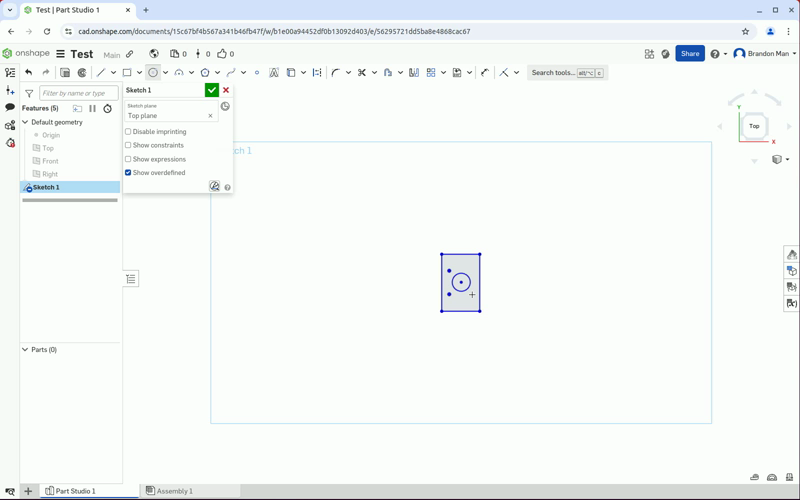
click(472, 294)
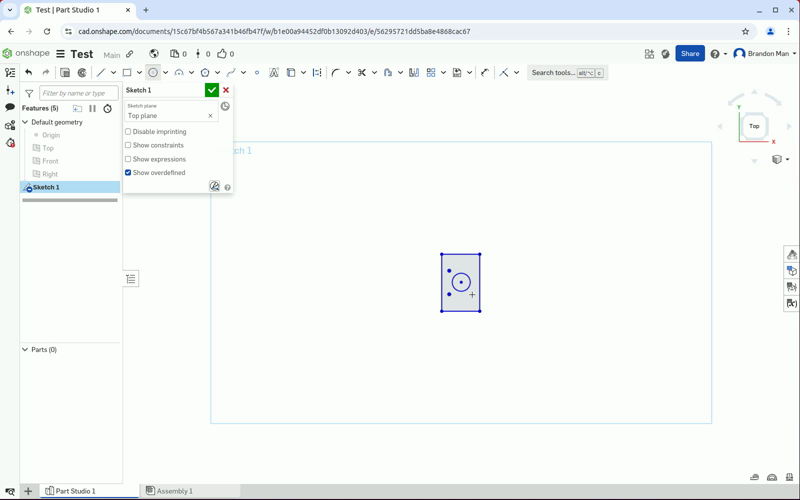
key_up(shift)
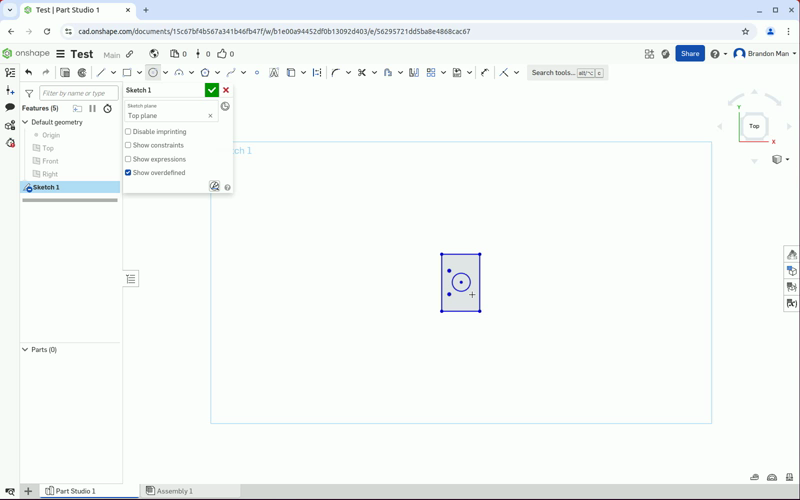
mouse_move(474, 294)
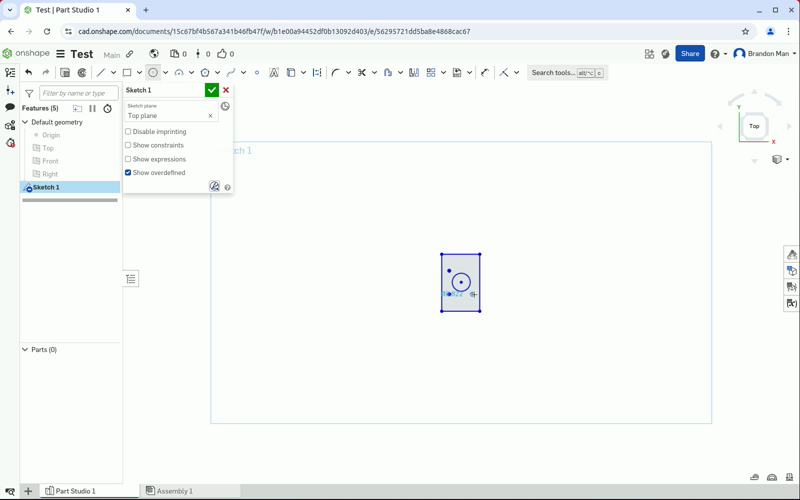
scroll(6)
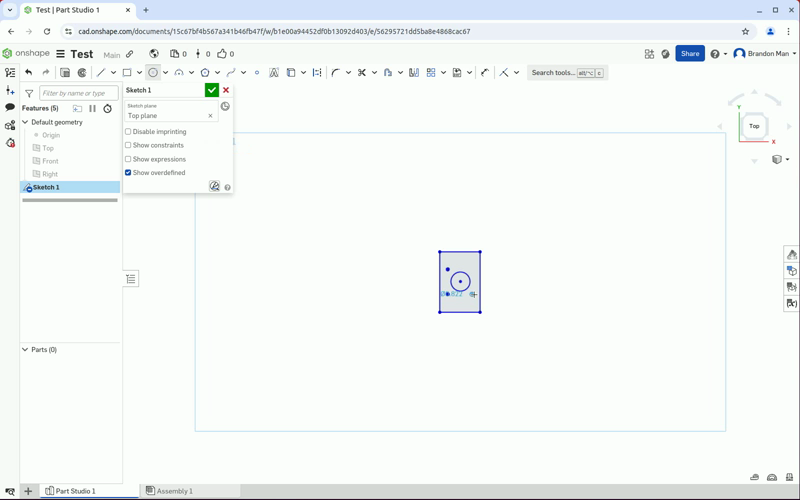
scroll(6)
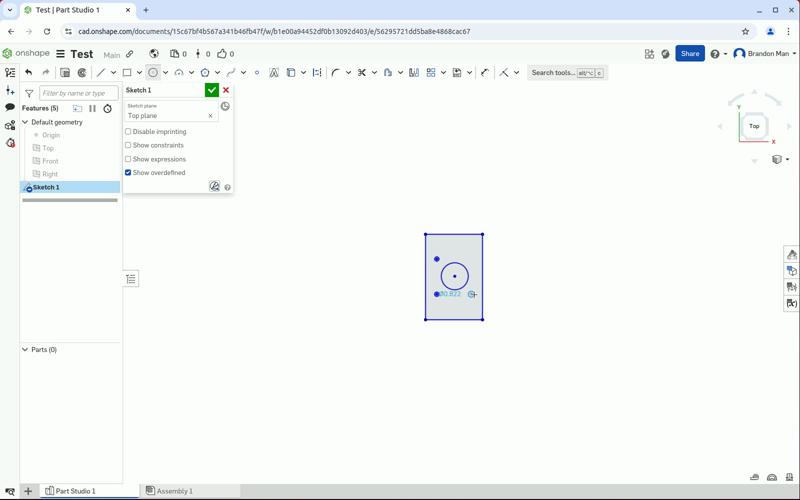
scroll(6)
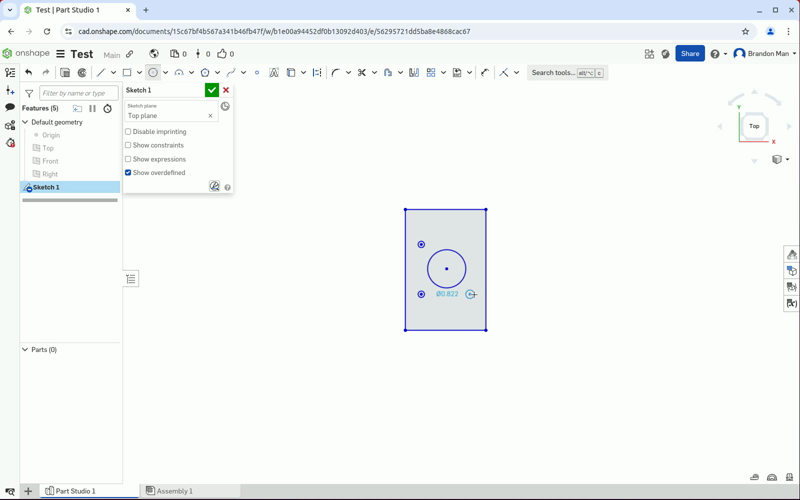
scroll(6)
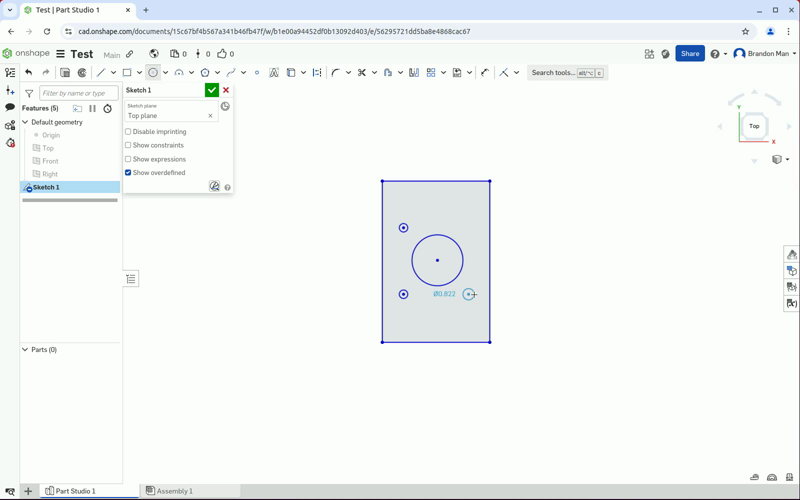
scroll(6)
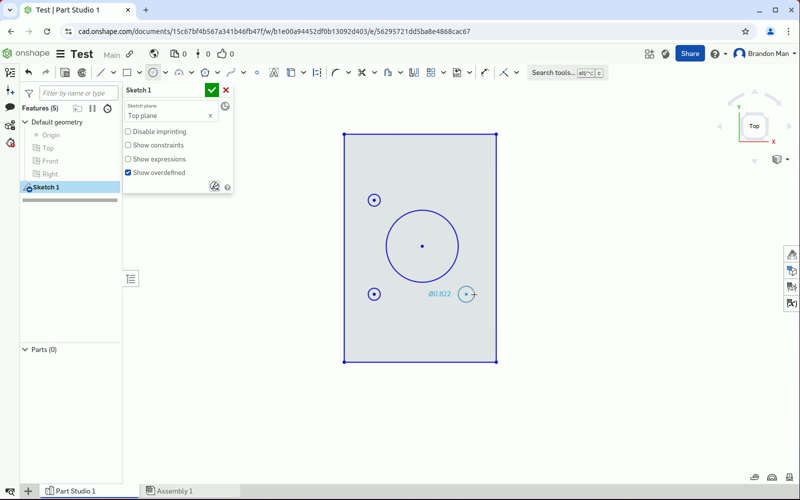
scroll(6)
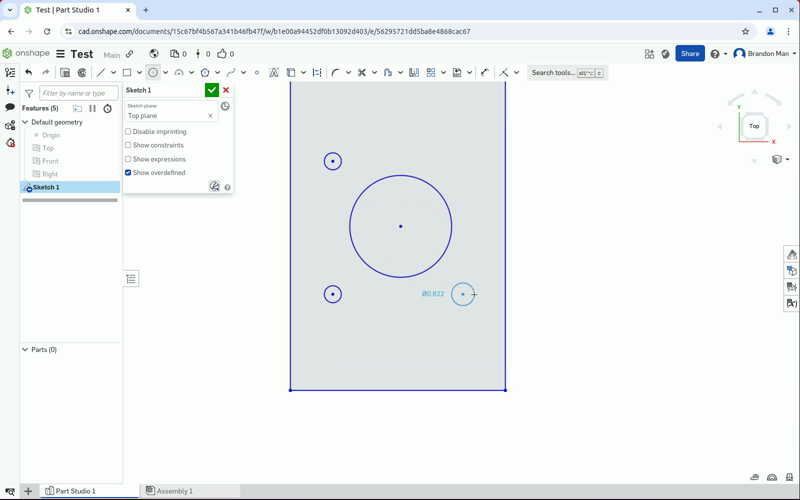
scroll(6)
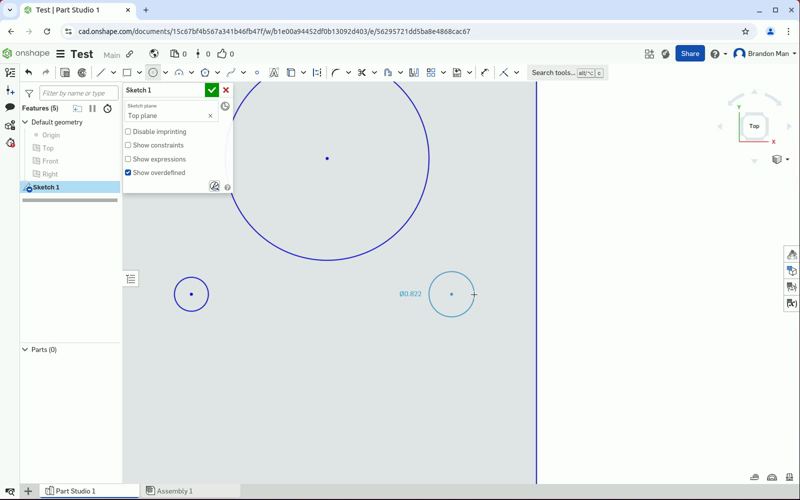
click(474, 294)
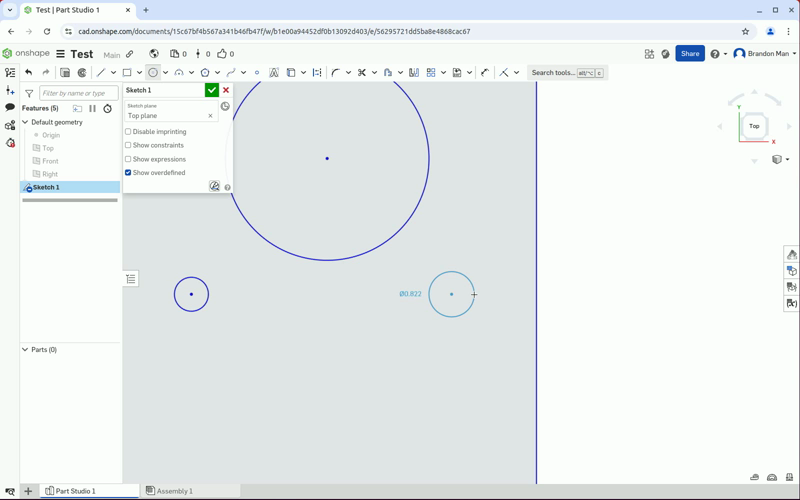
scroll(-6)
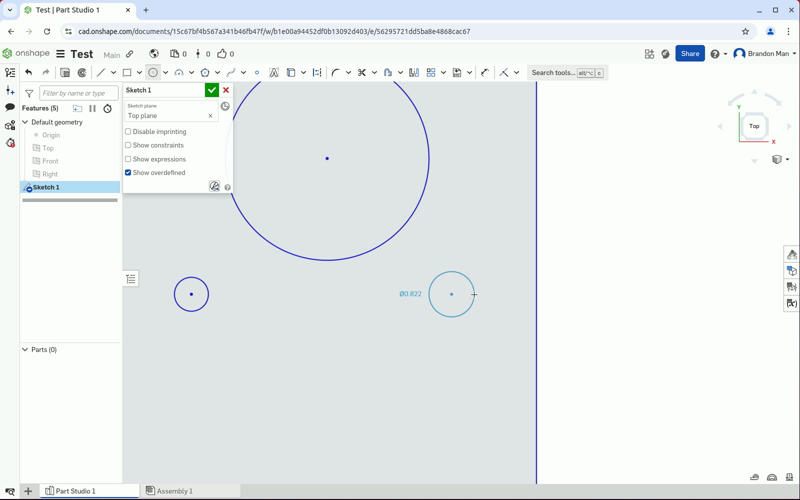
scroll(-6)
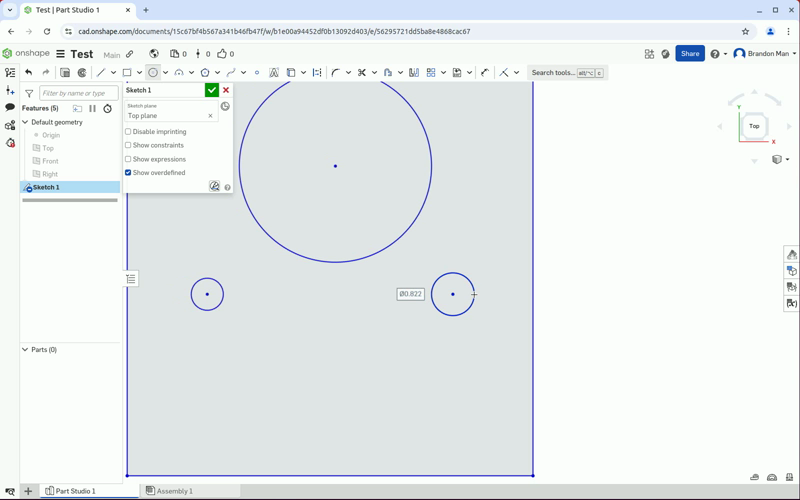
scroll(-6)
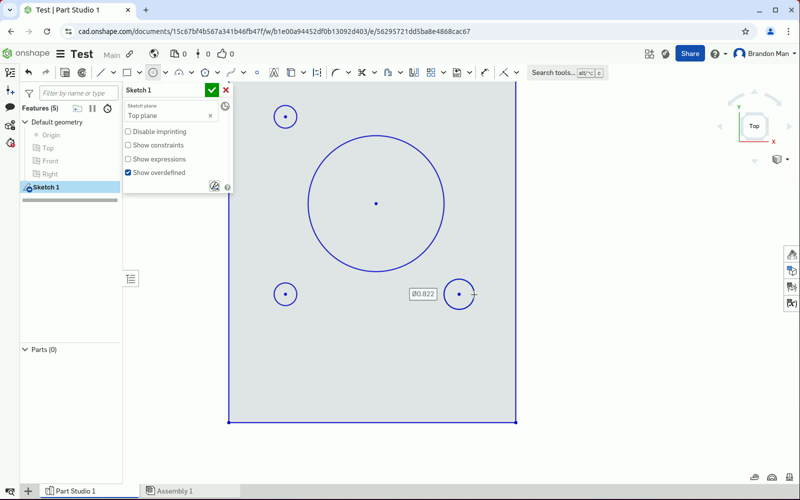
scroll(-6)
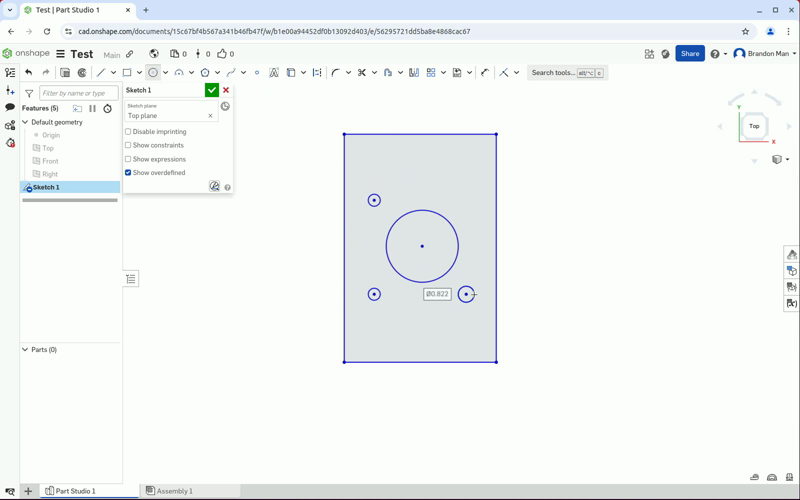
scroll(-6)
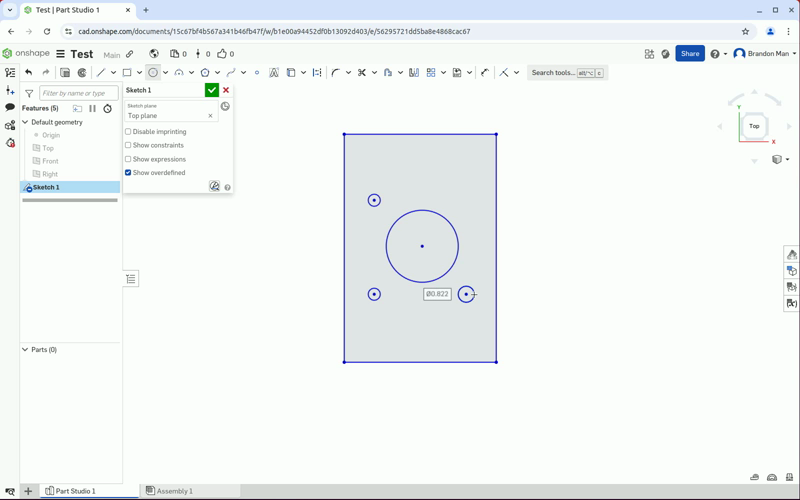
scroll(-6)
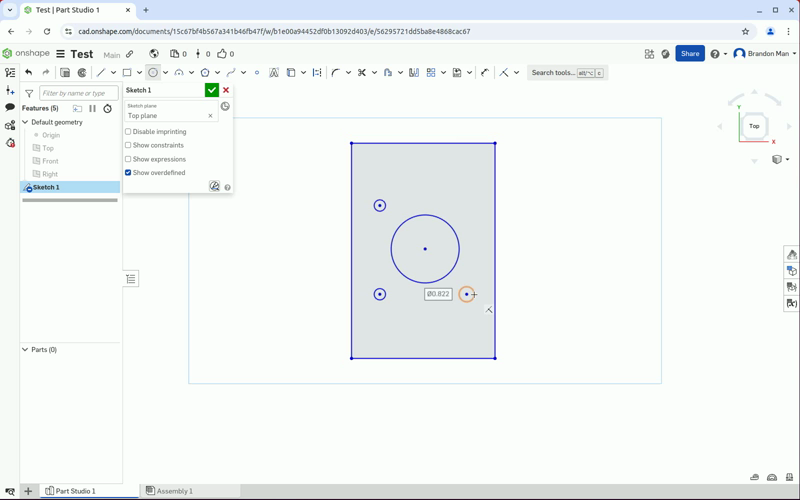
scroll(-6)
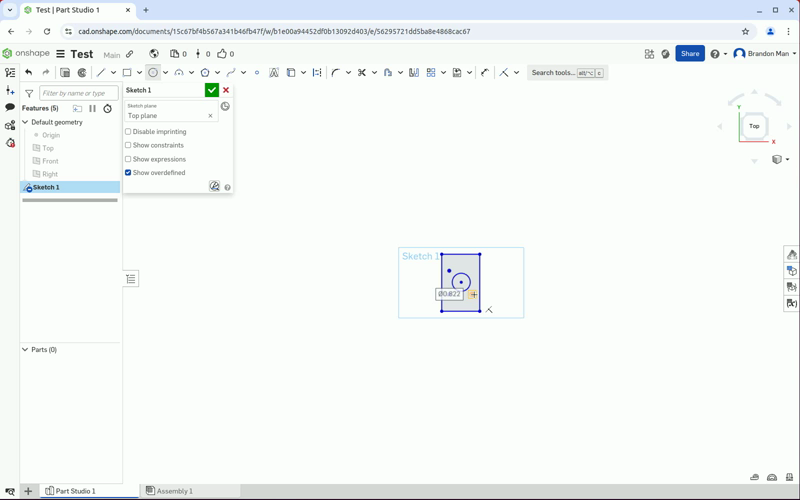
key(esc)
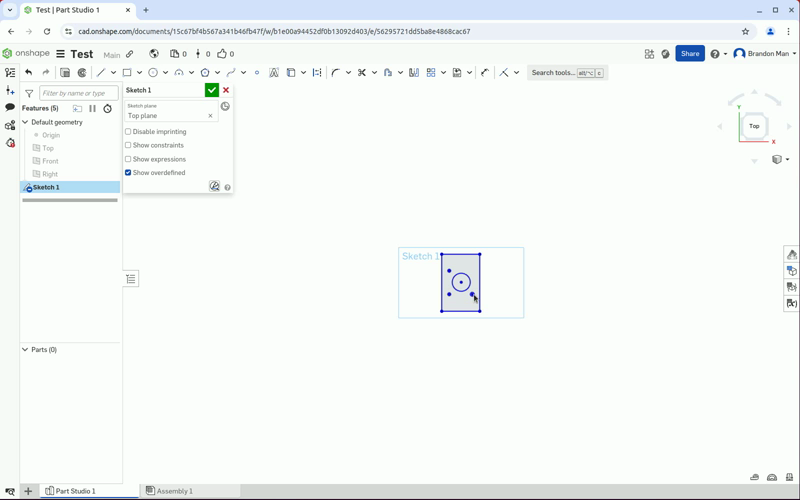
key(c)
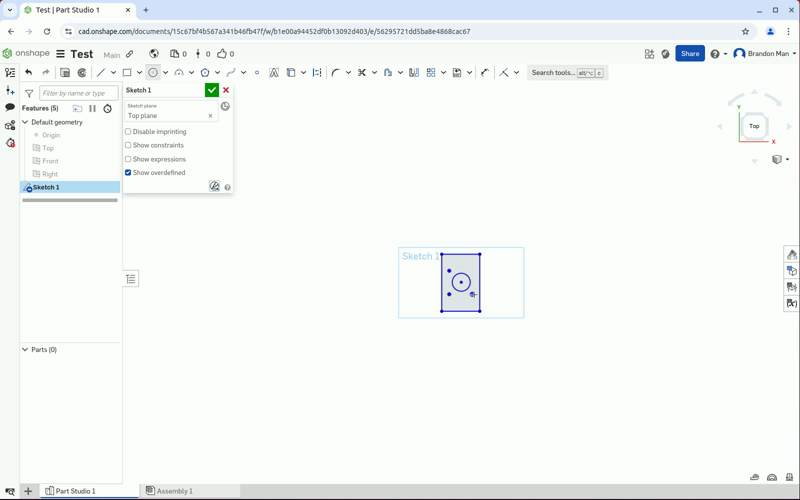
key_down(shift)
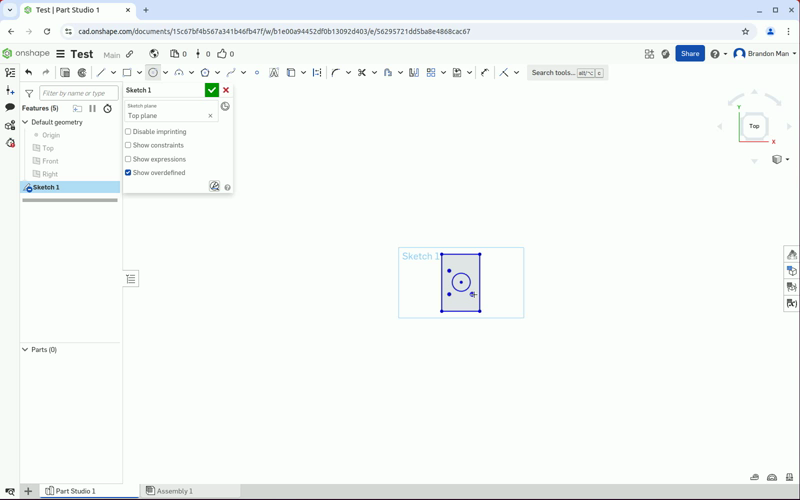
mouse_move(472, 270)
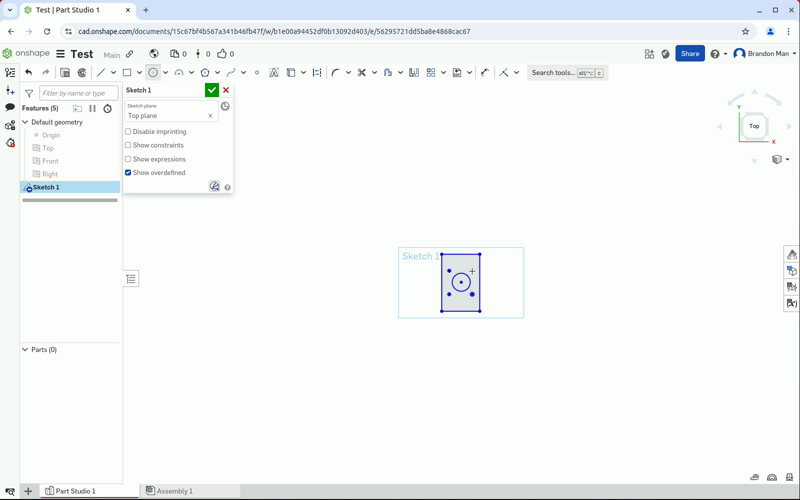
click(472, 270)
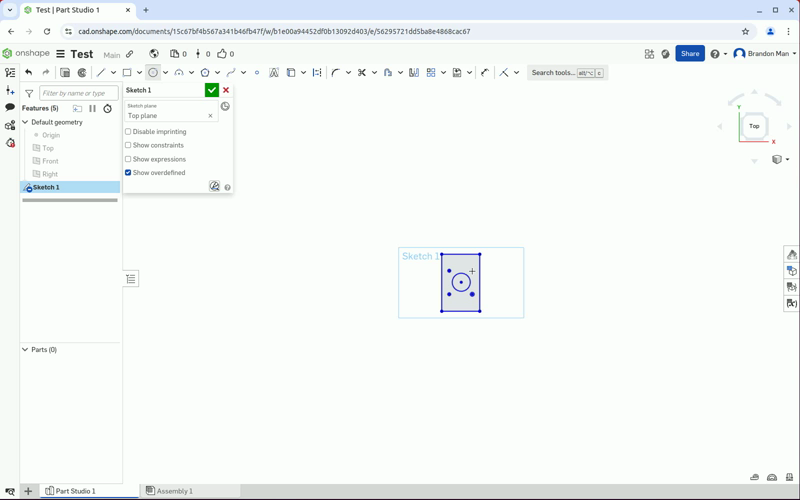
key_up(shift)
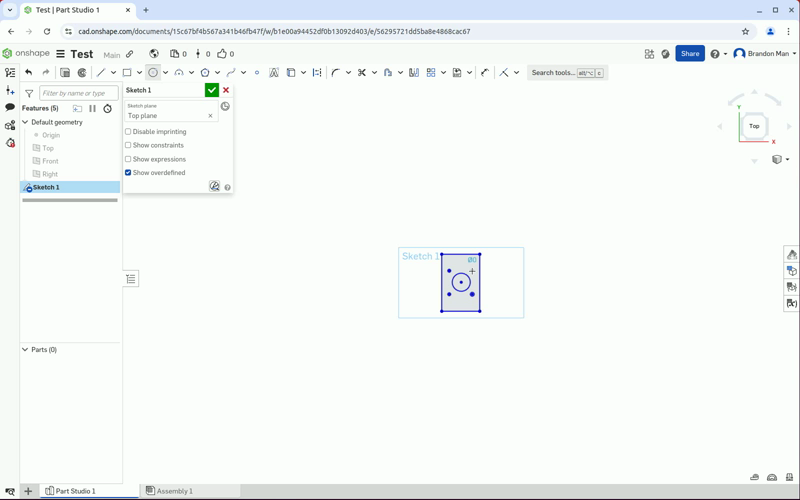
mouse_move(474, 270)
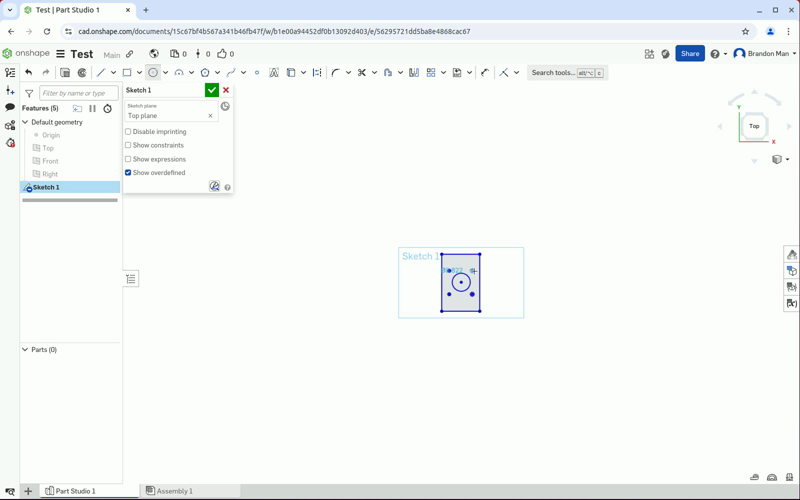
scroll(6)
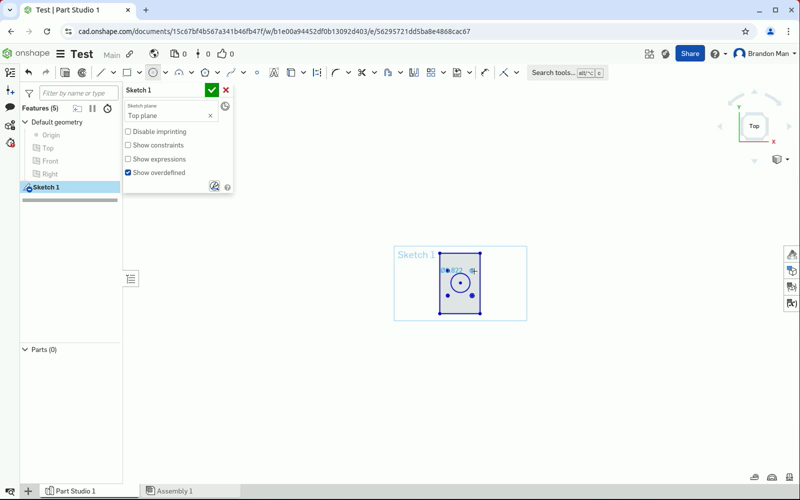
scroll(6)
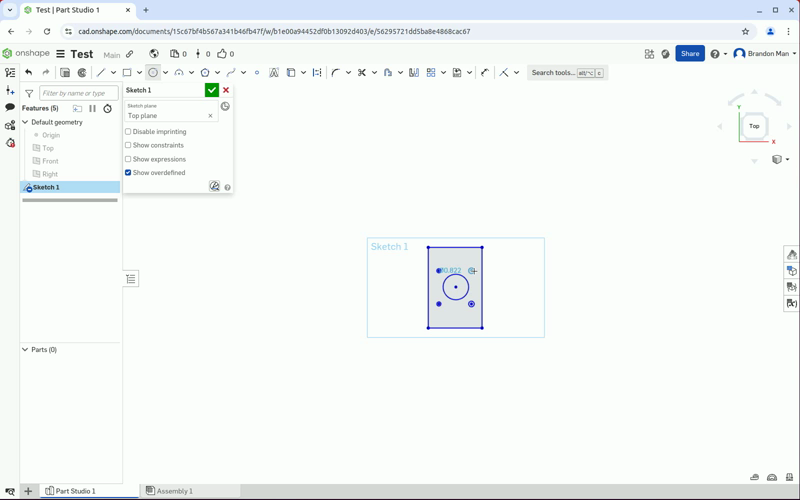
scroll(6)
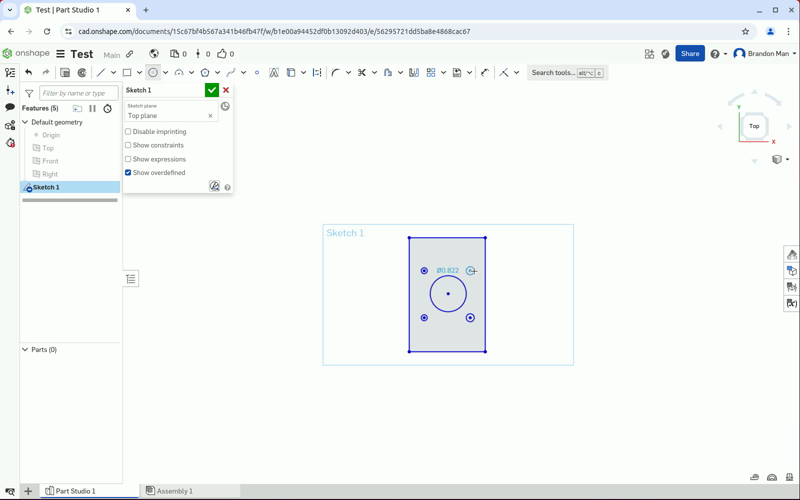
scroll(6)
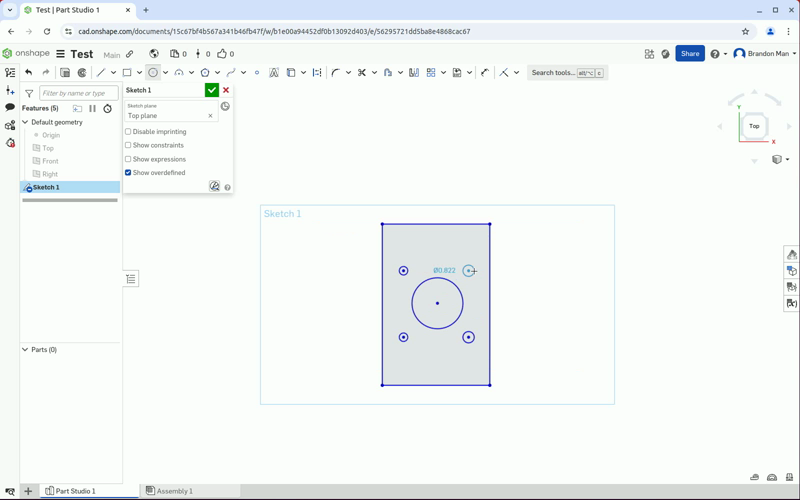
scroll(6)
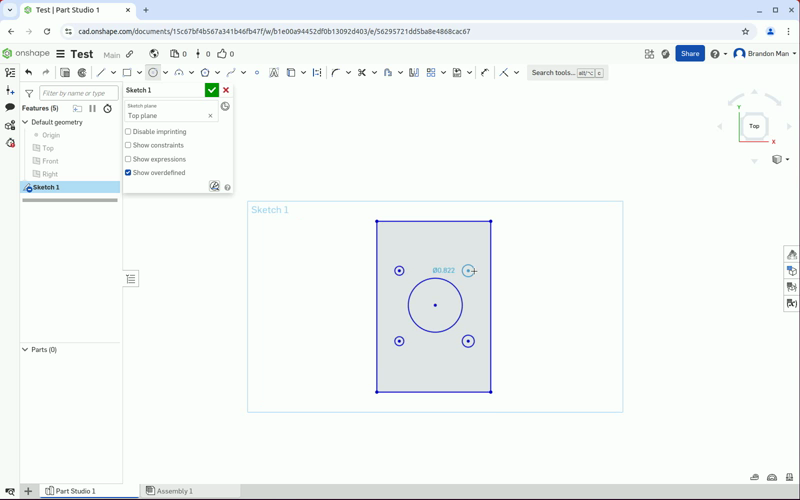
scroll(6)
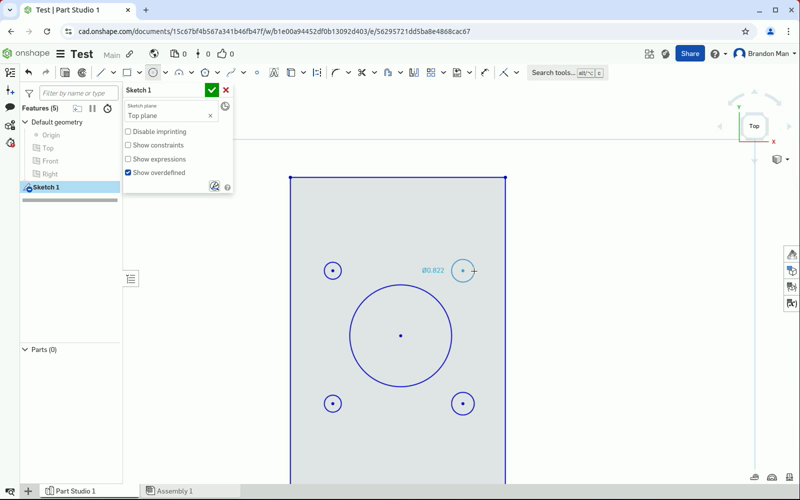
scroll(6)
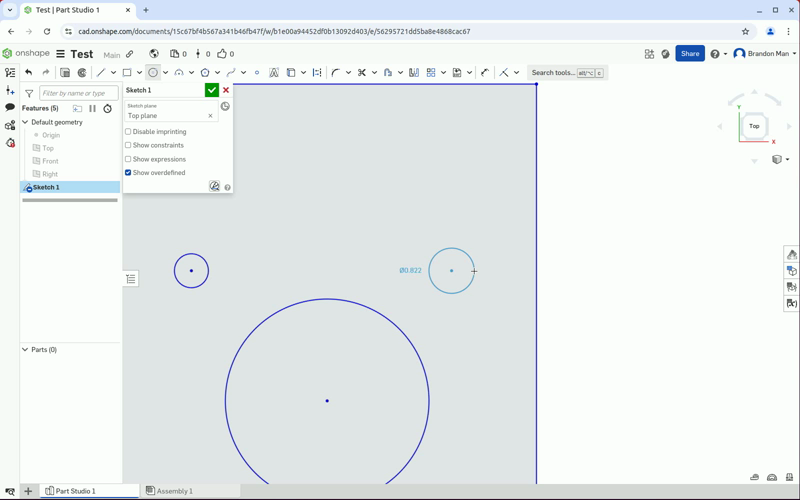
click(474, 270)
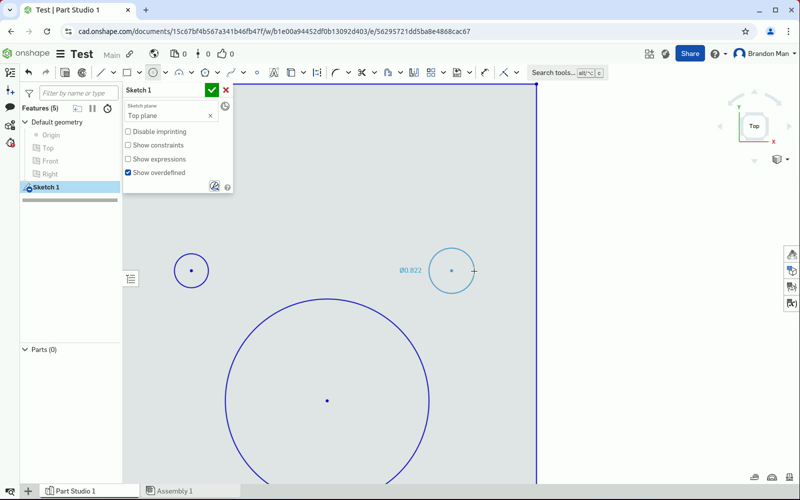
scroll(-6)
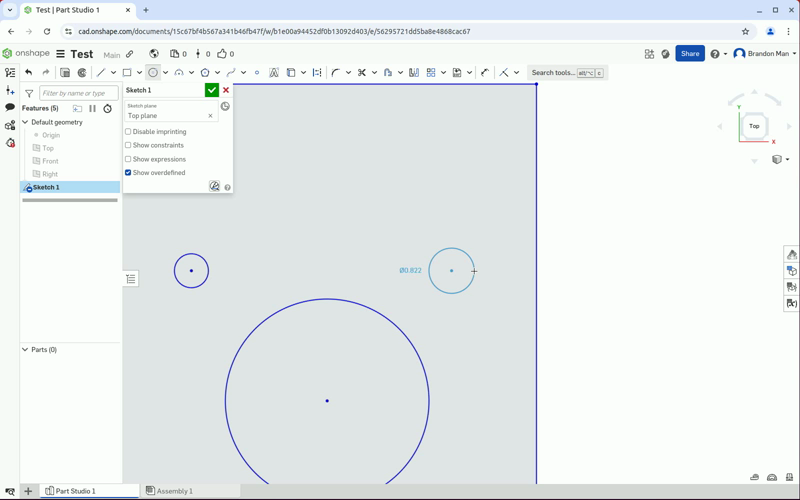
scroll(-6)
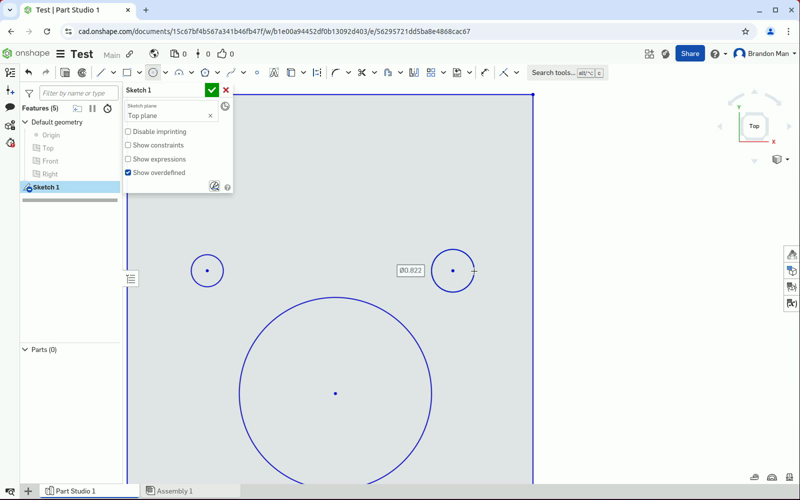
scroll(-6)
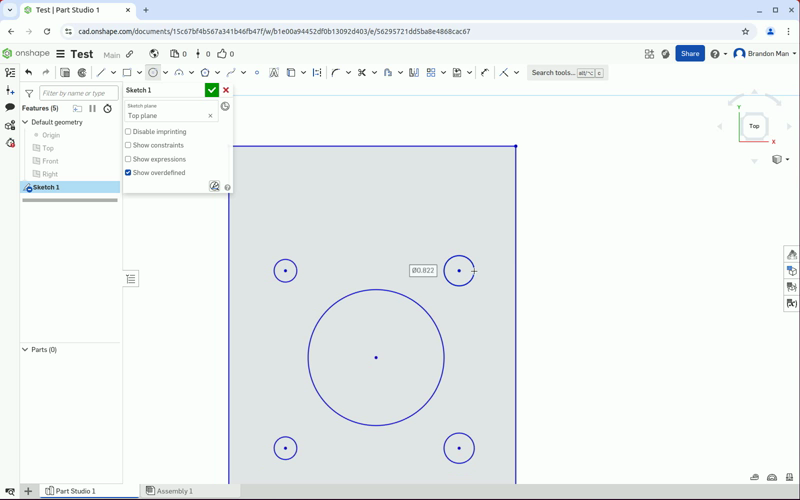
scroll(-6)
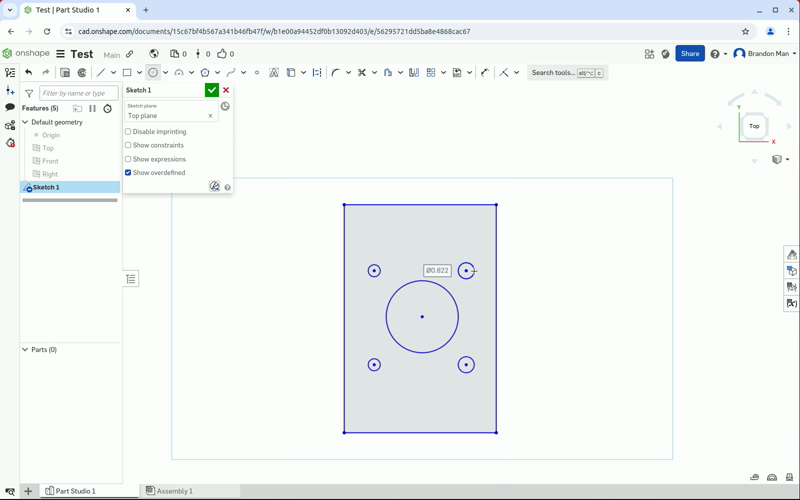
scroll(-6)
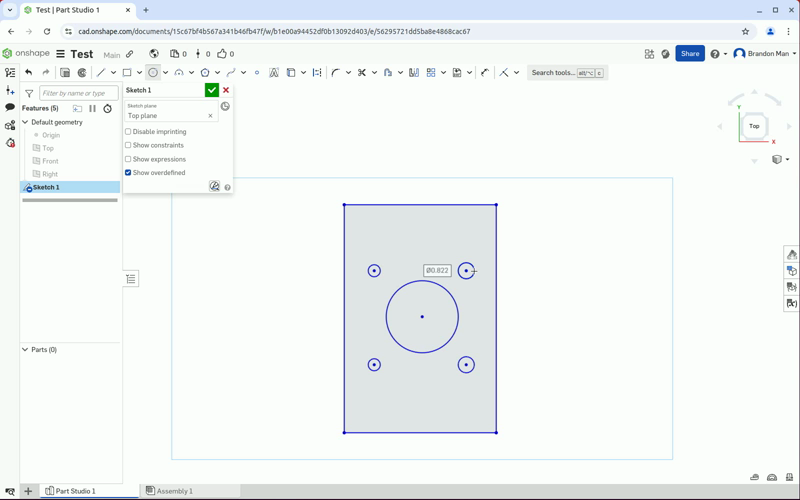
scroll(-6)
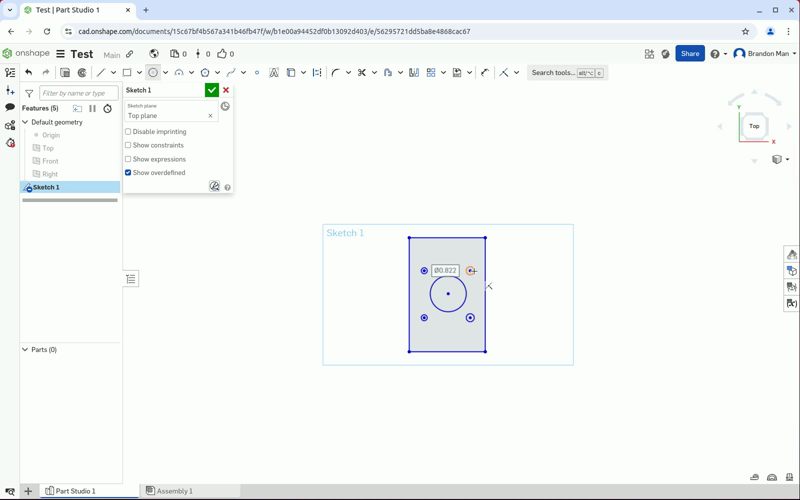
scroll(-6)
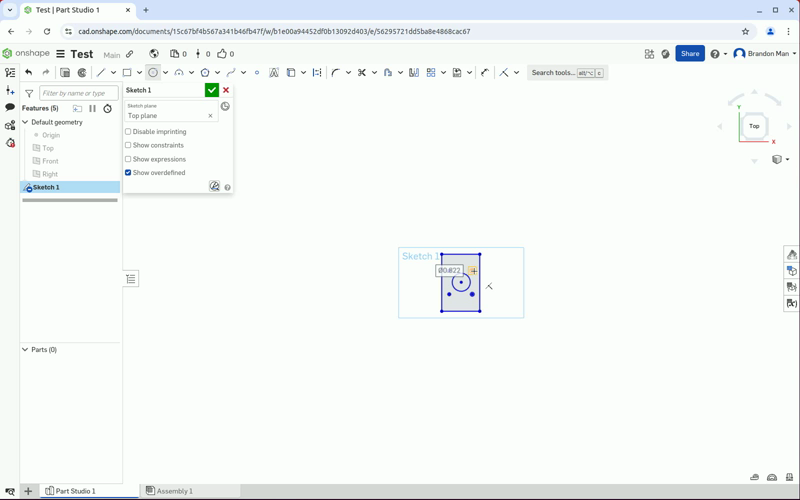
key(esc)
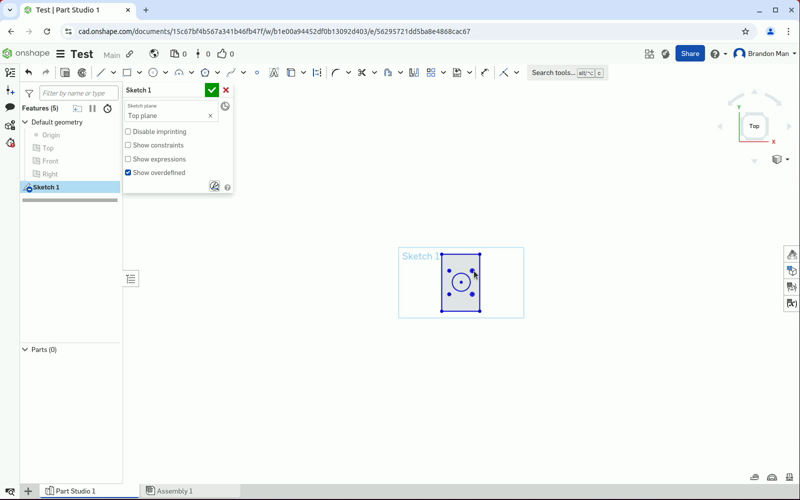
mouse_move(443, 257)
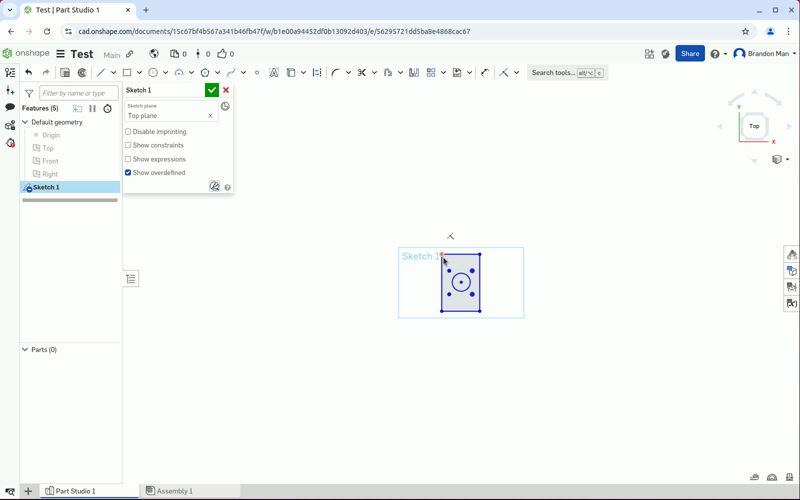
click(443, 257)
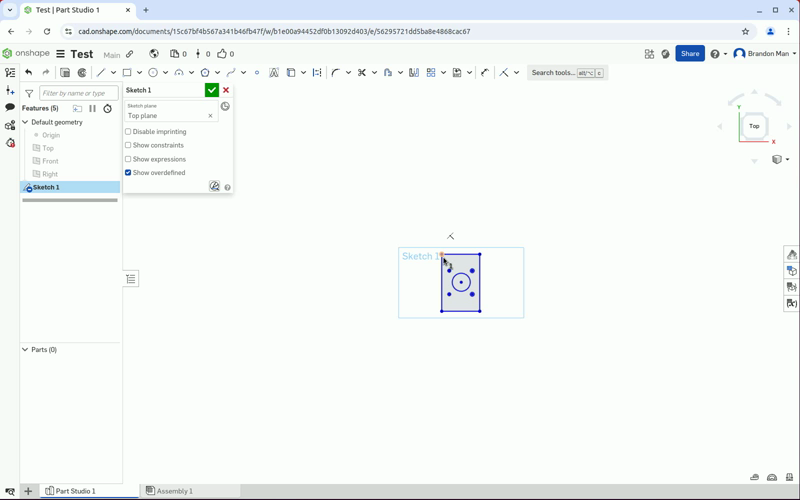
mouse_move(73, 352)
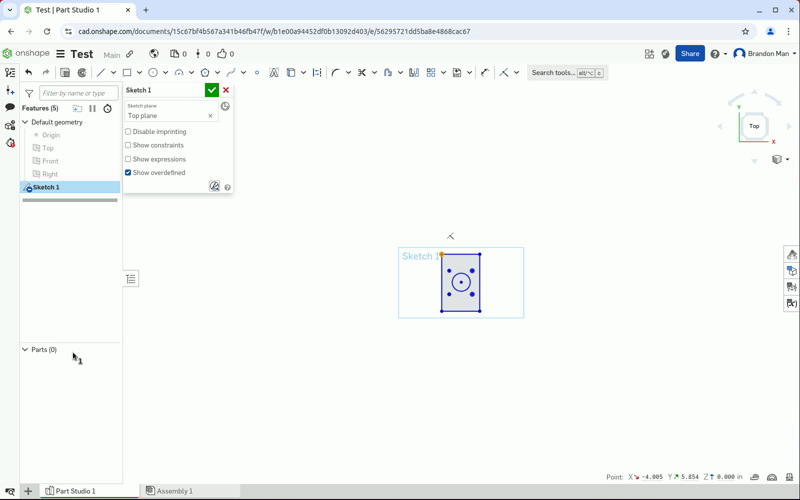
key(shift+y)
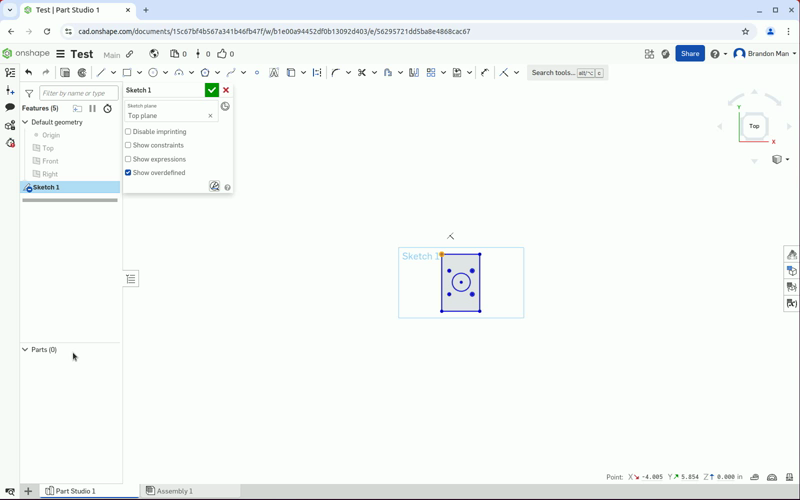
key(shift+e)
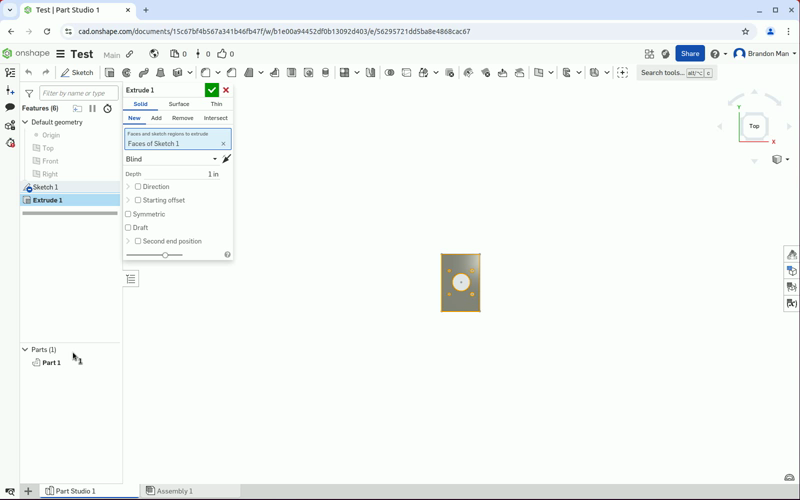
mouse_move(143, 106)
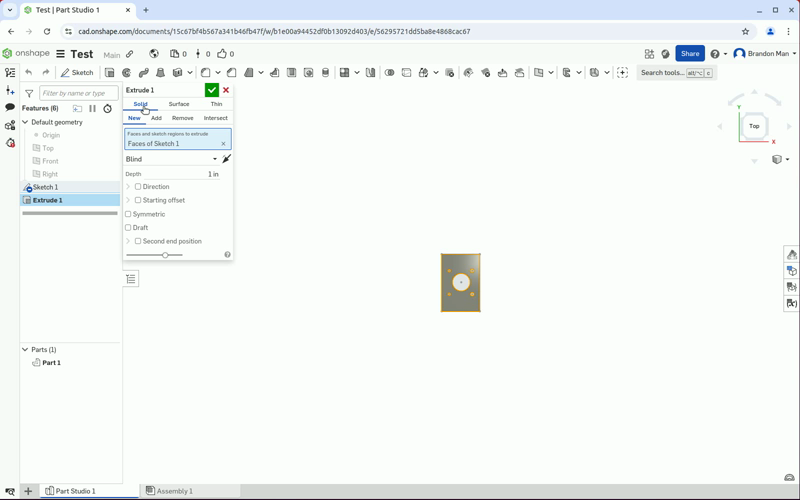
click(143, 106)
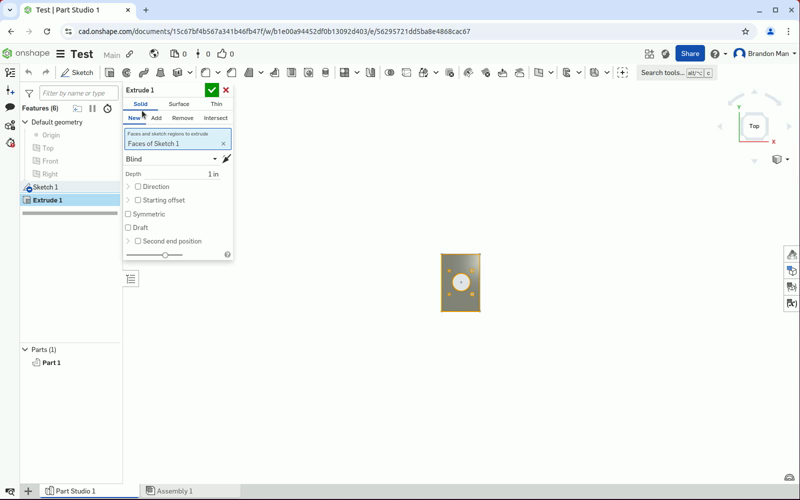
mouse_move(137, 120)
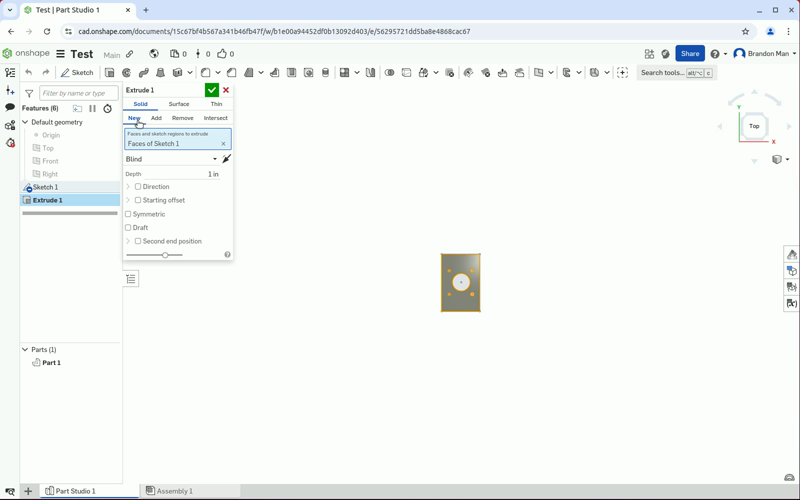
click(137, 120)
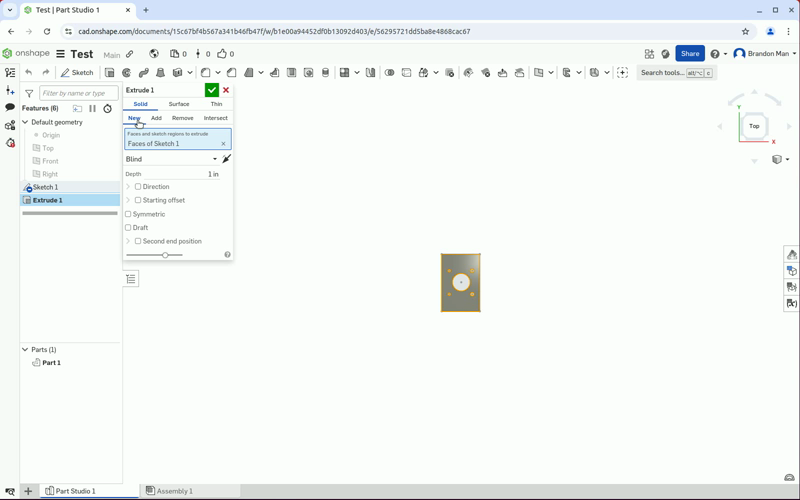
key(tab, 4)
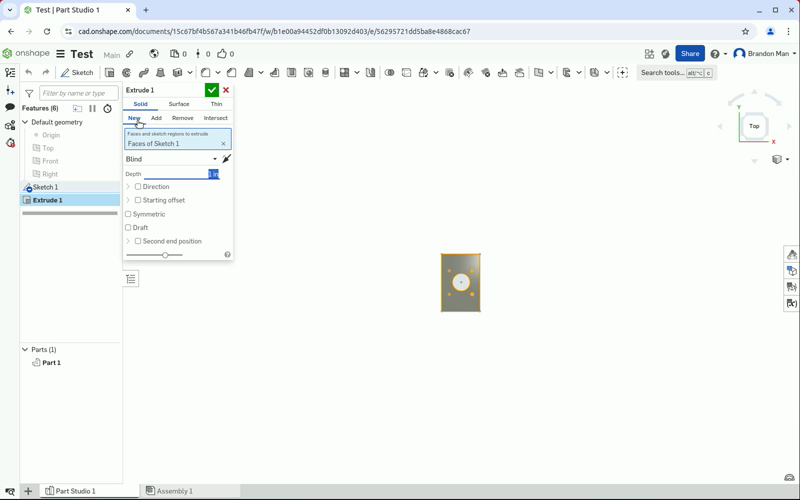
text(23.108)
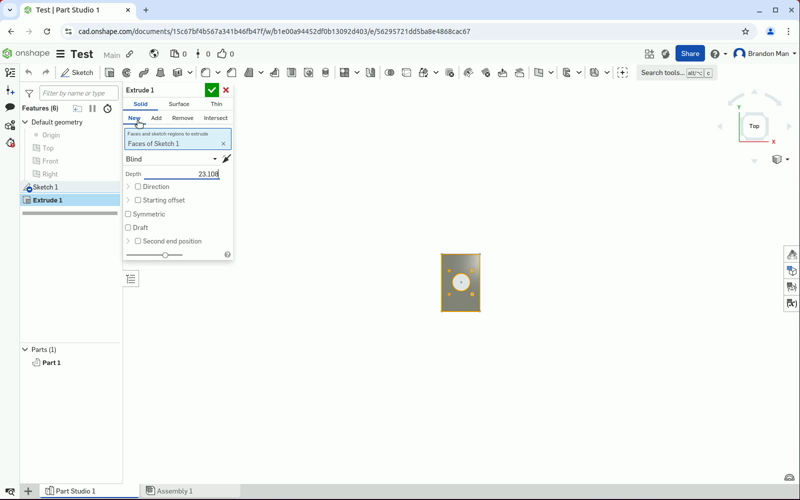
key(enter)
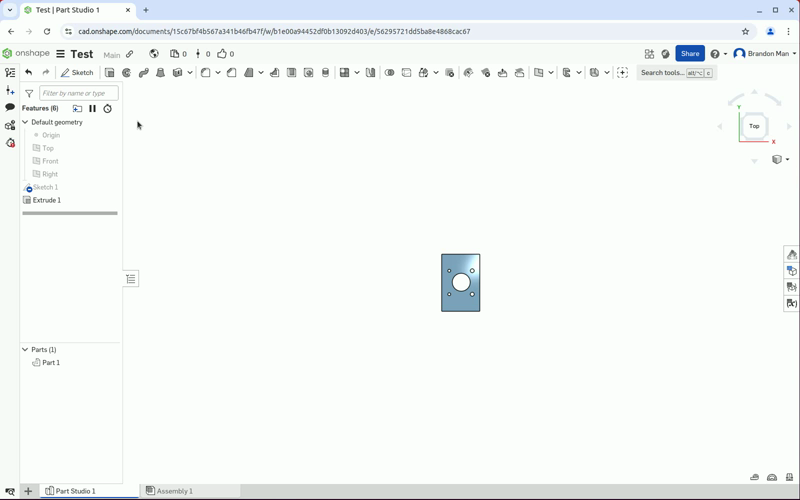
key(shift+h)
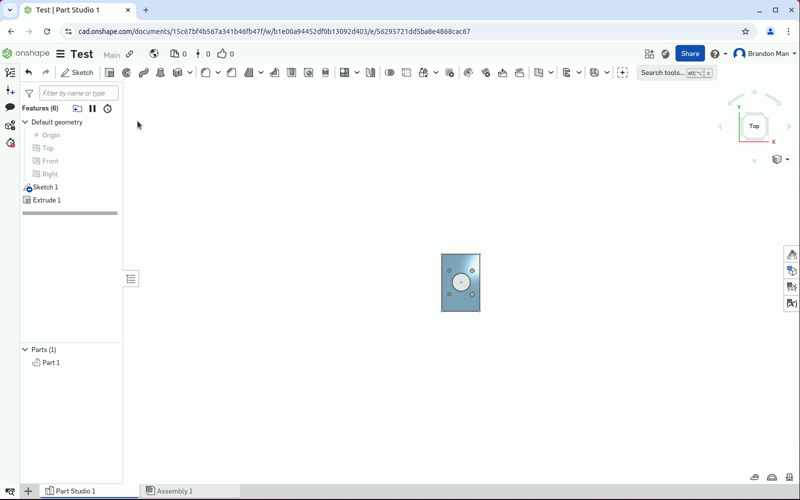
key(shift+h)
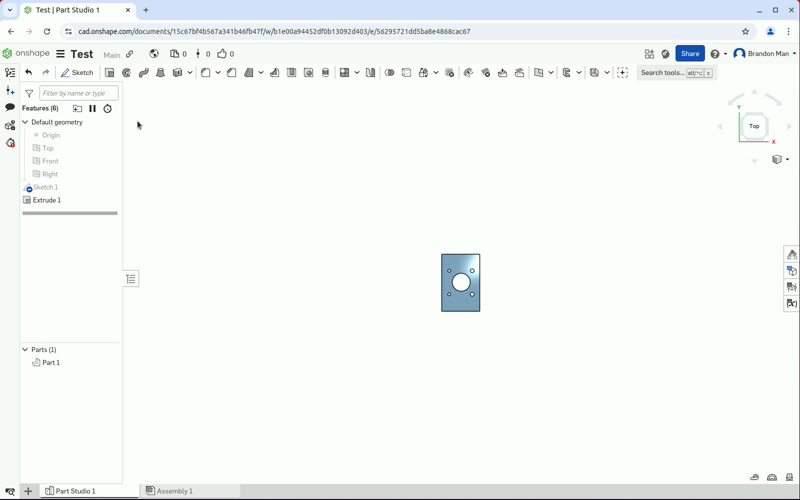
mouse_move(73, 189)
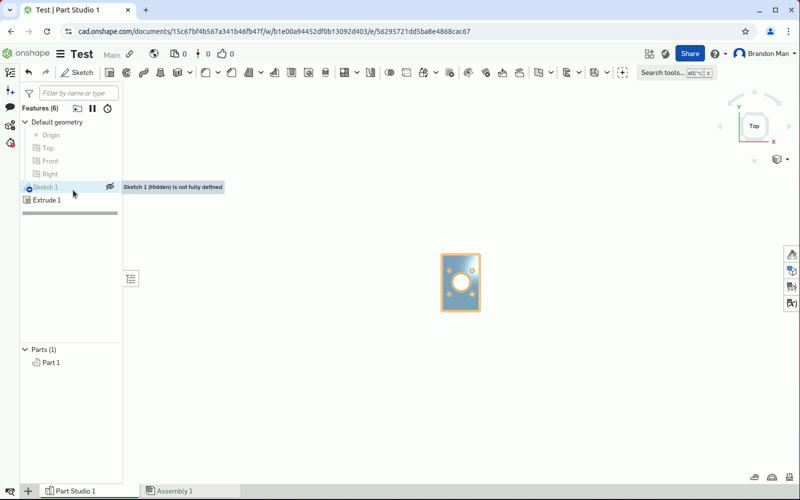
click(73, 189)
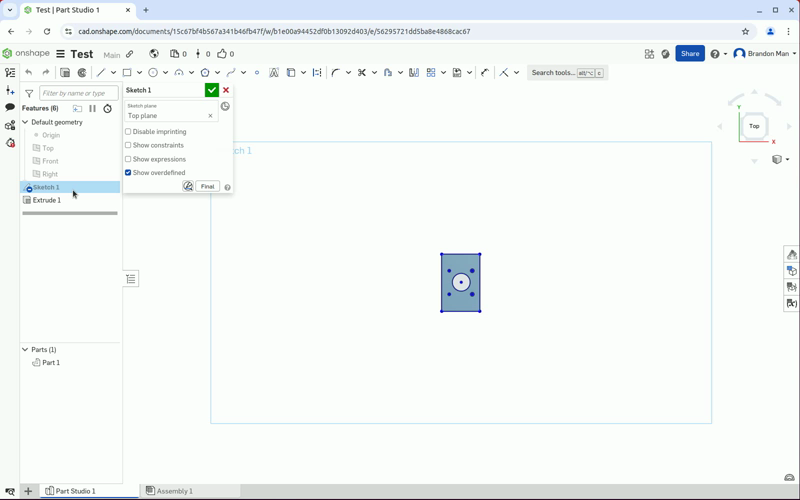
mouse_move(229, 92)
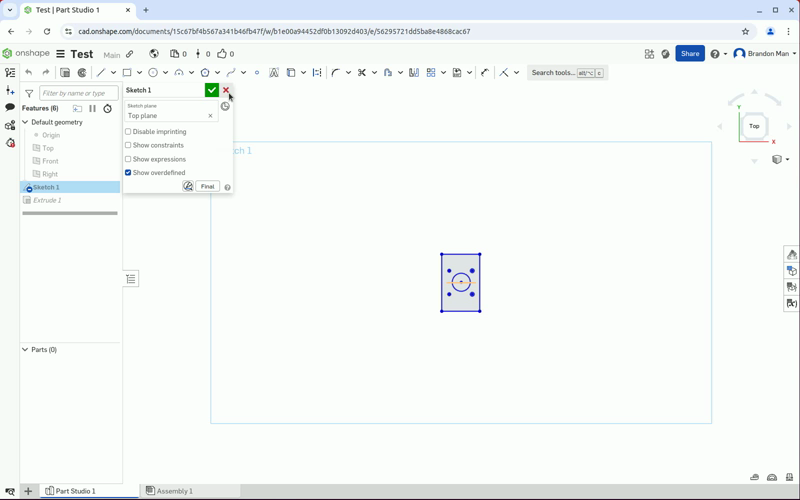
click(229, 92)
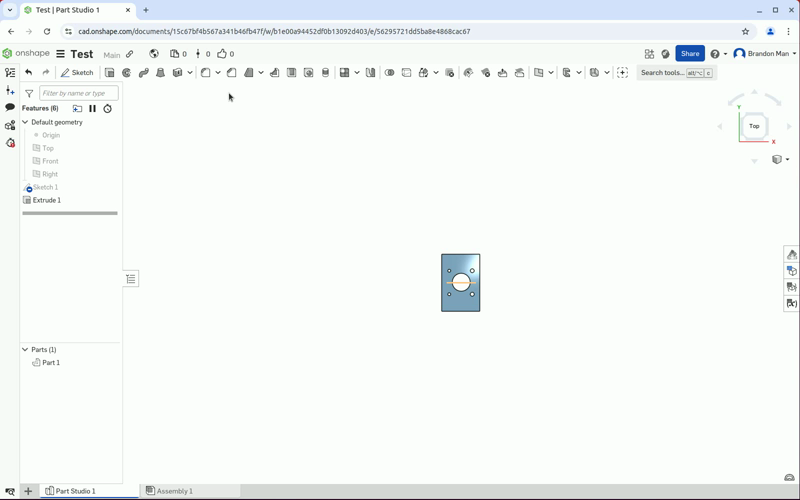
mouse_move(73, 352)
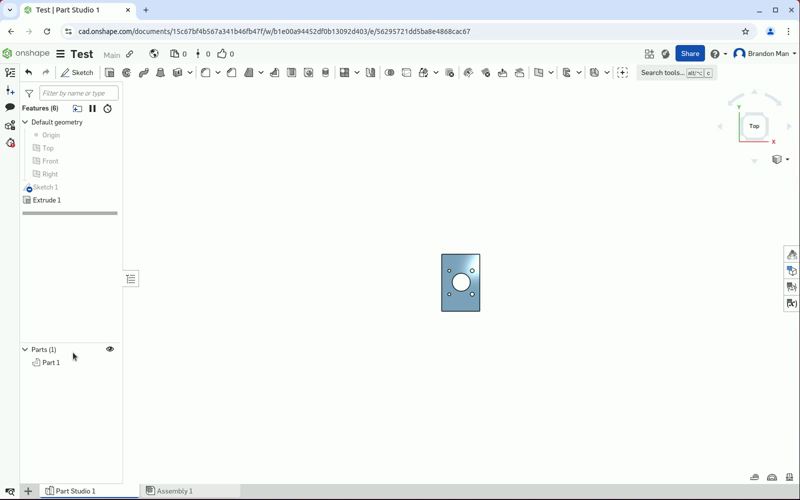
key(y)
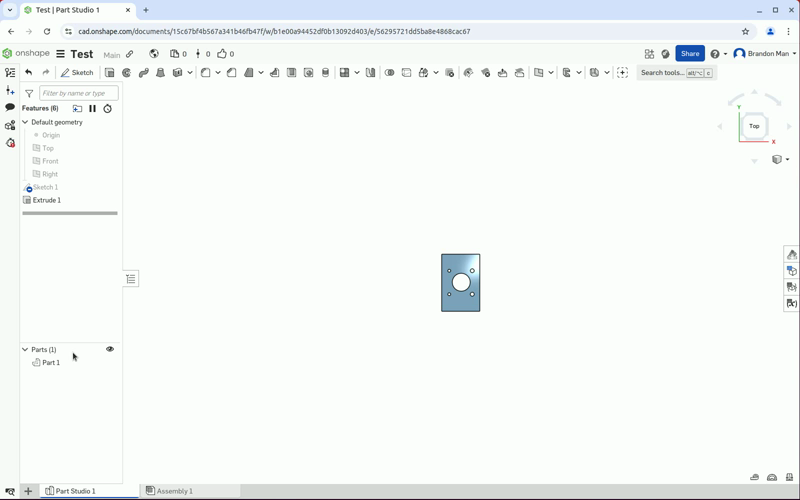
key(shift+p)
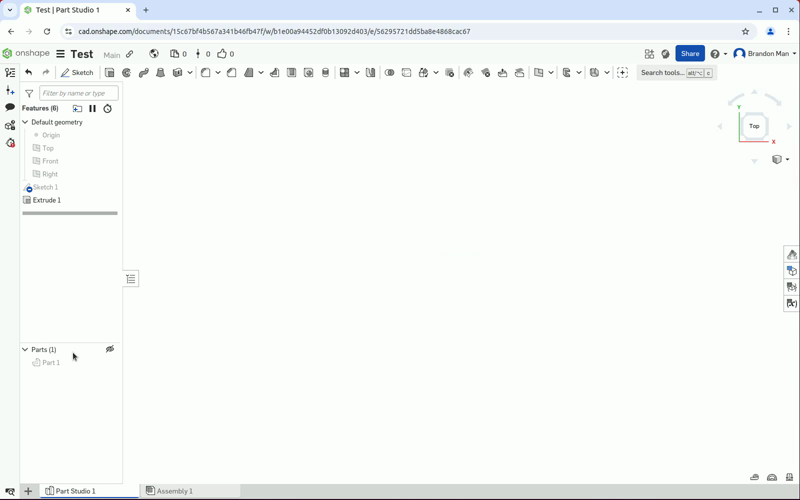
key(space)
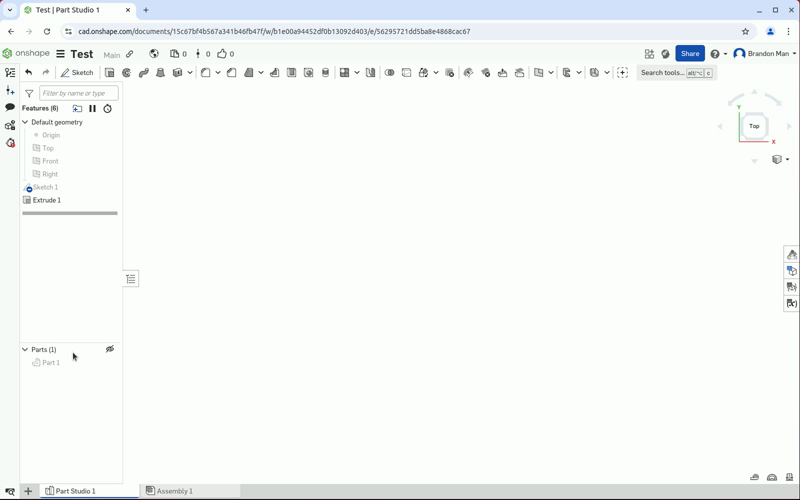
key_down(shift)
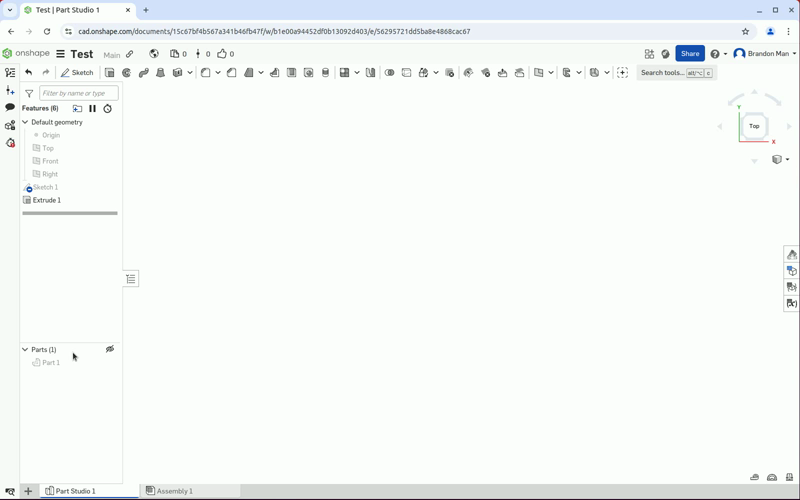
key(up)
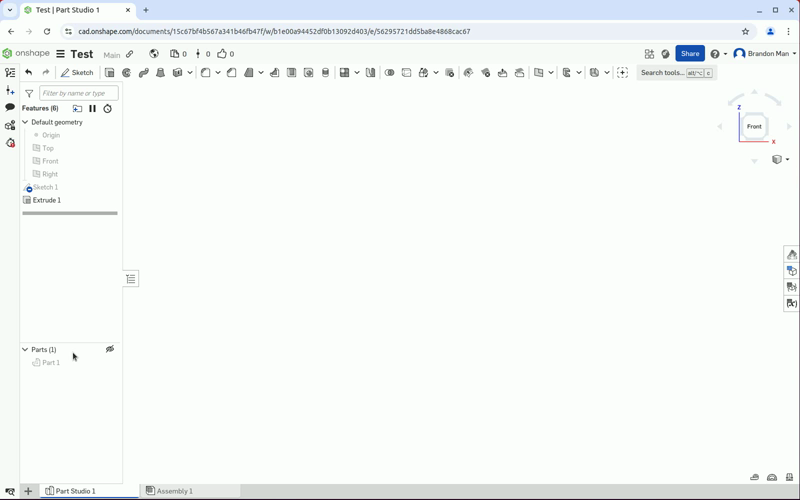
key_up(shift)
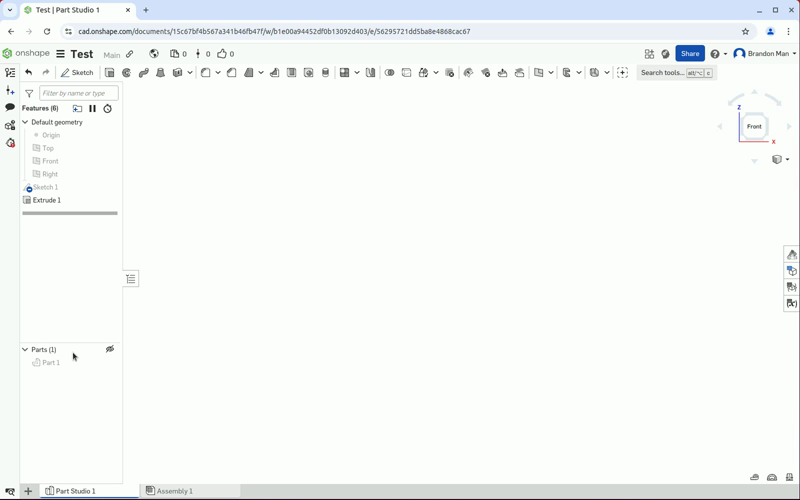
key(space)
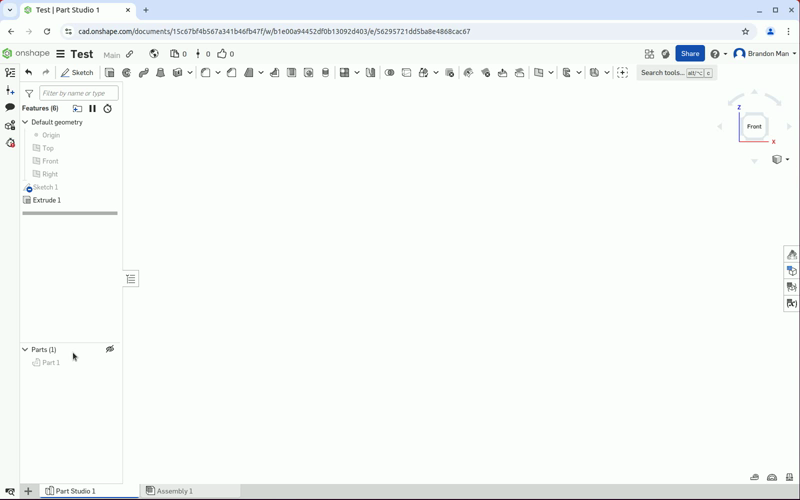
key_down(shift)
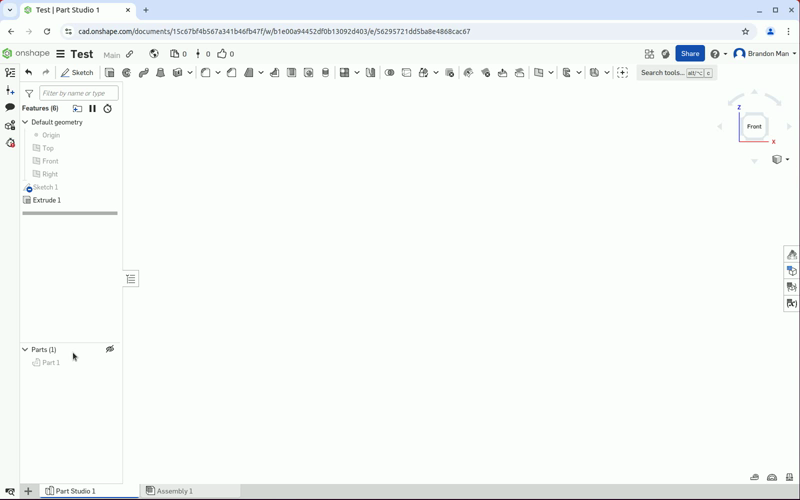
key(left)
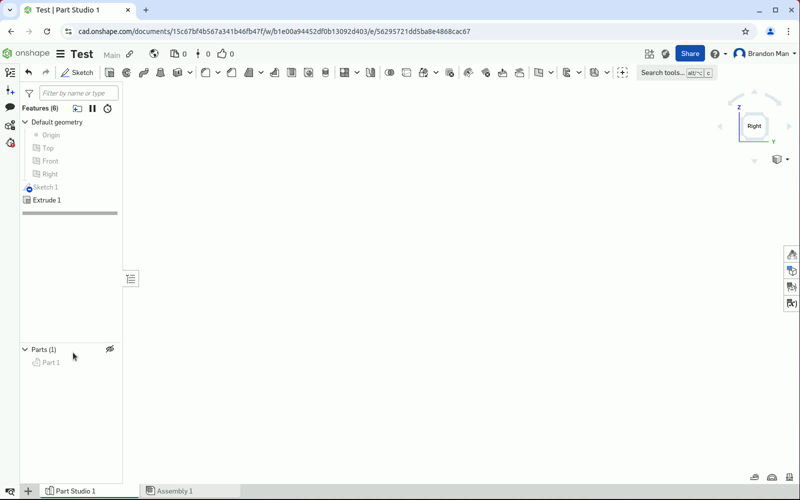
key_up(shift)
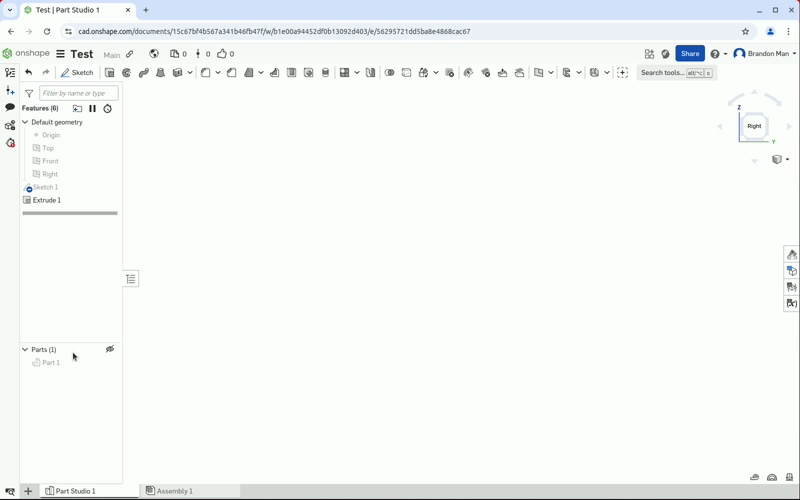
mouse_move(73, 352)
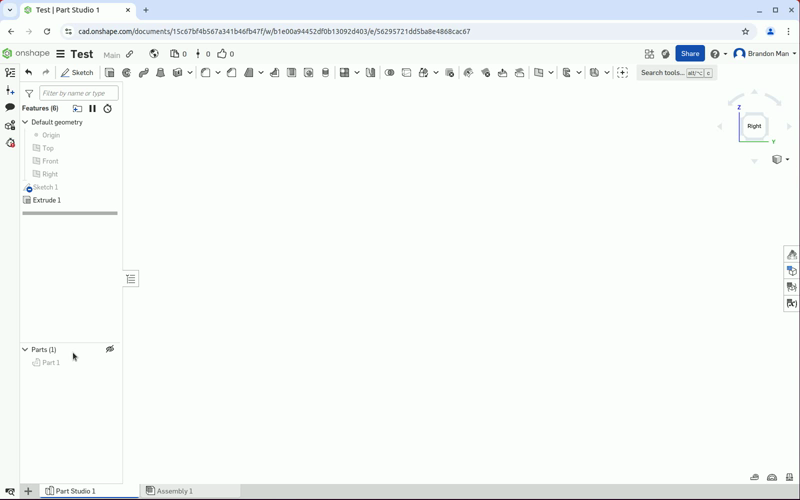
key(shift+y)
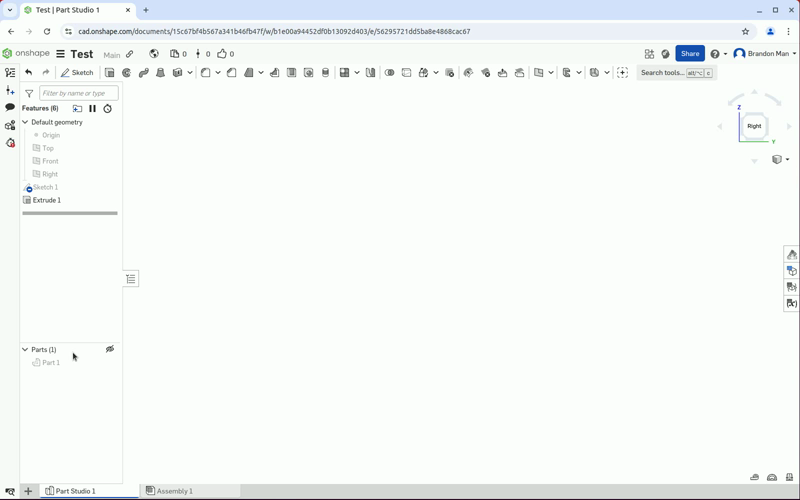
key(shift+s)
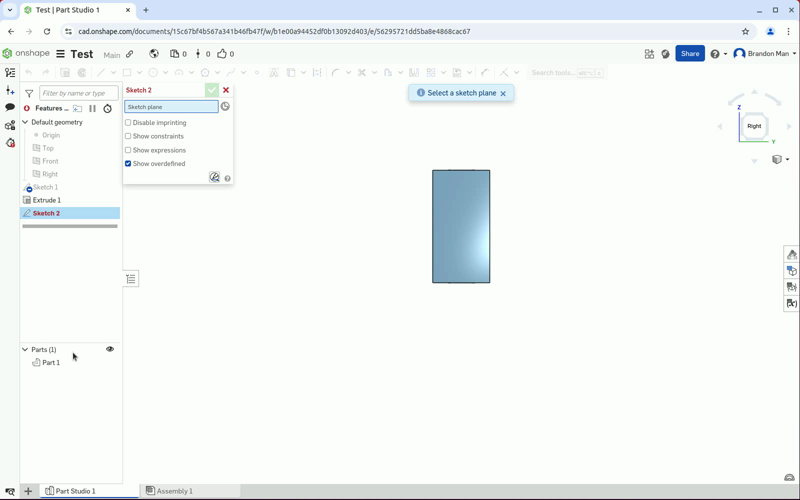
mouse_move(73, 176)
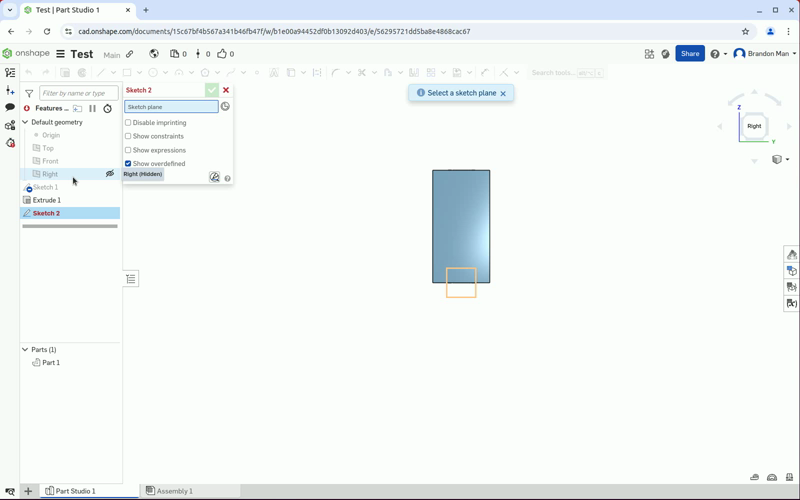
click(73, 176)
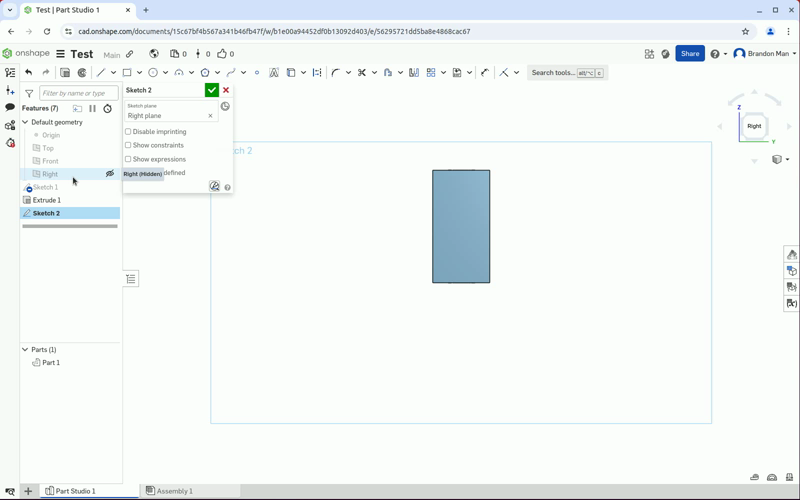
mouse_move(73, 352)
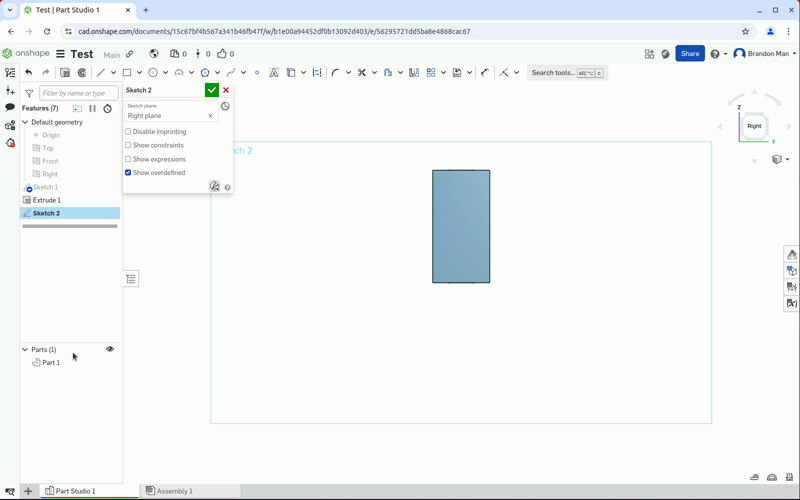
key(y)
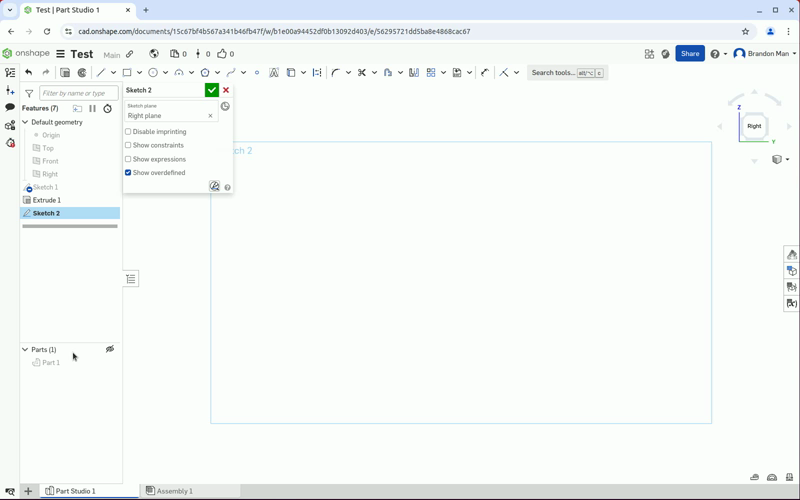
key(l)
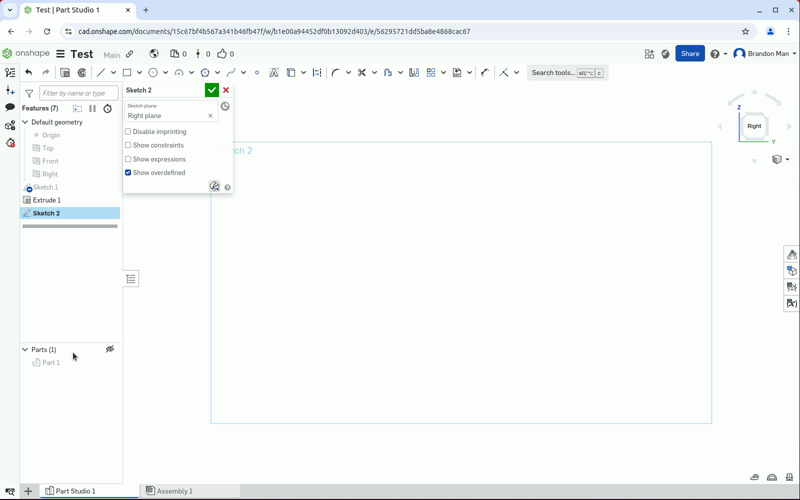
key_down(shift)
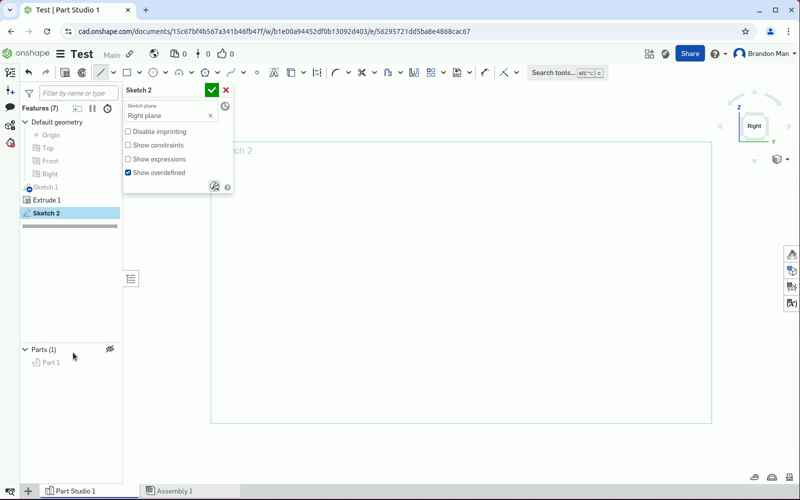
mouse_move(439, 278)
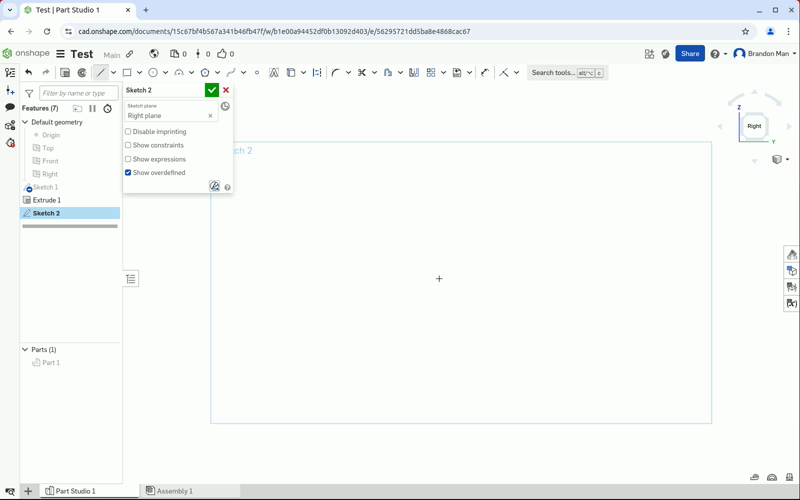
click(439, 278)
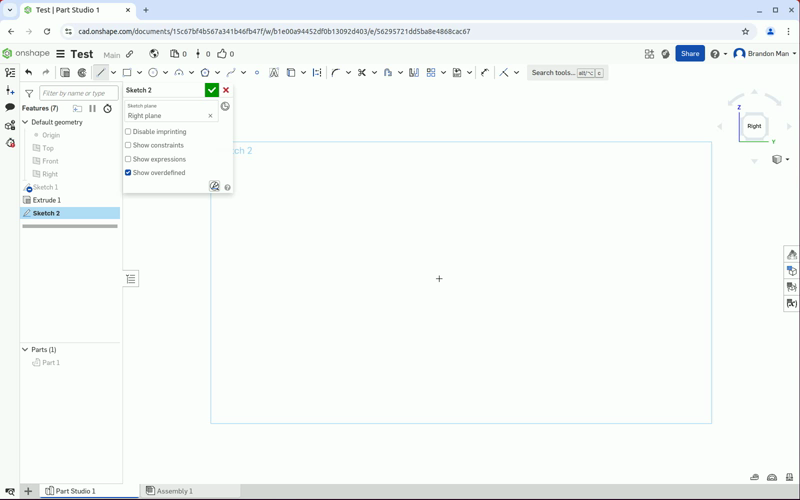
key_up(shift)
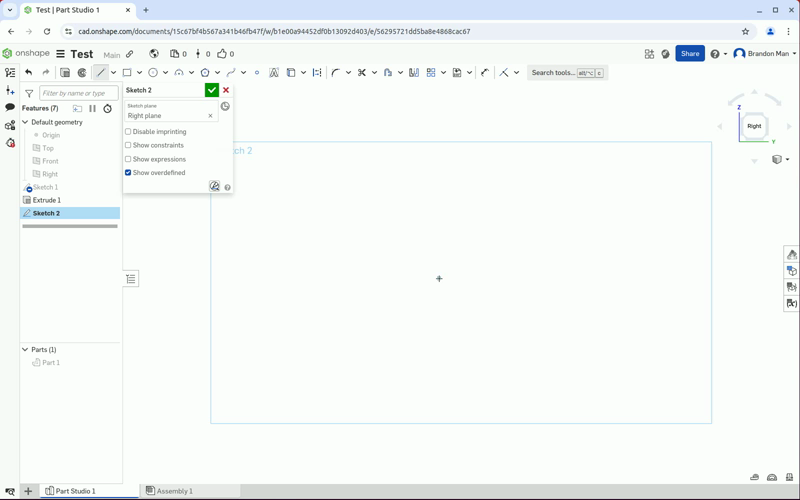
key_down(shift)
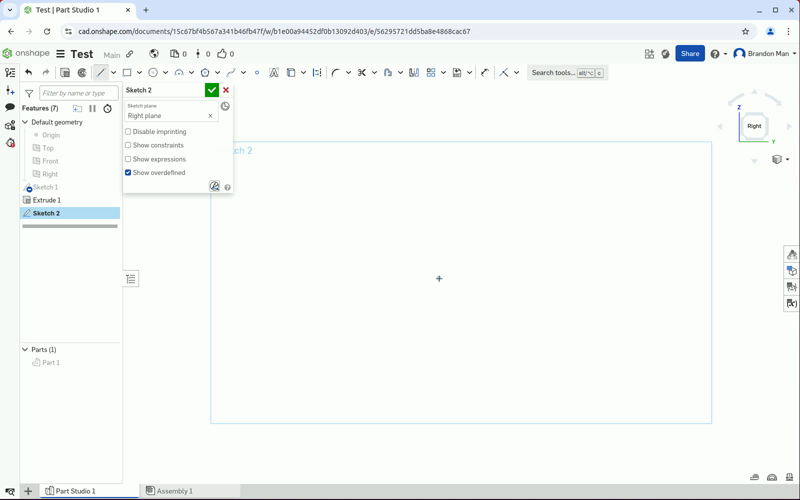
mouse_move(469, 278)
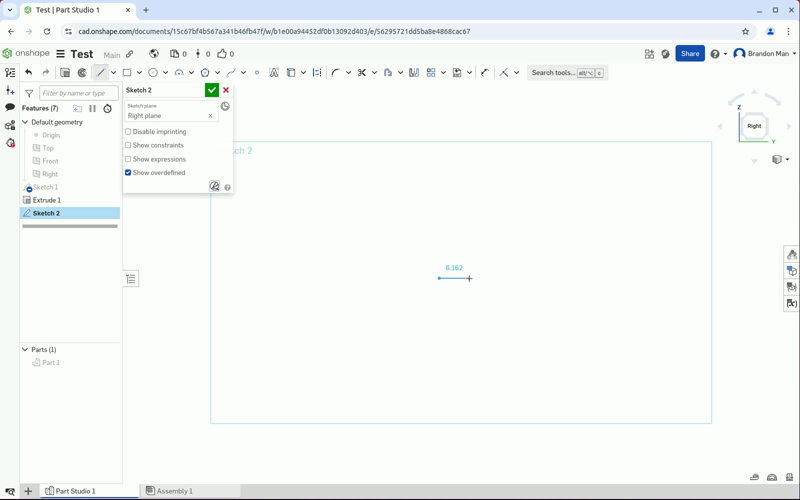
mouse_move(480, 278)
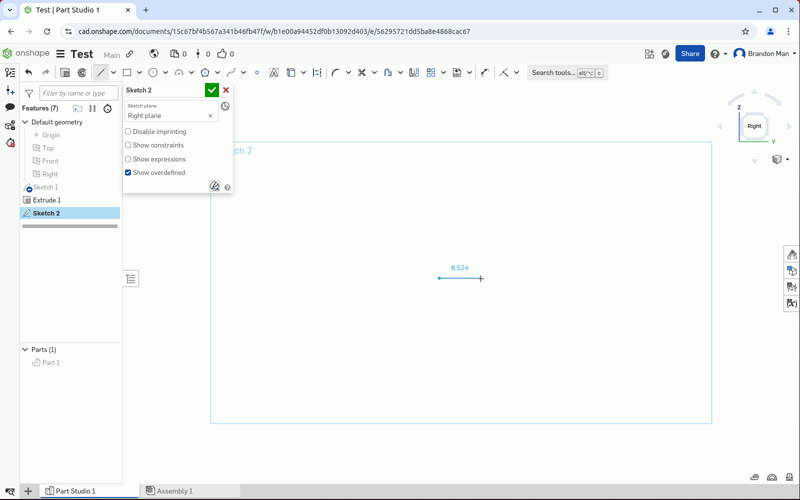
click(480, 278)
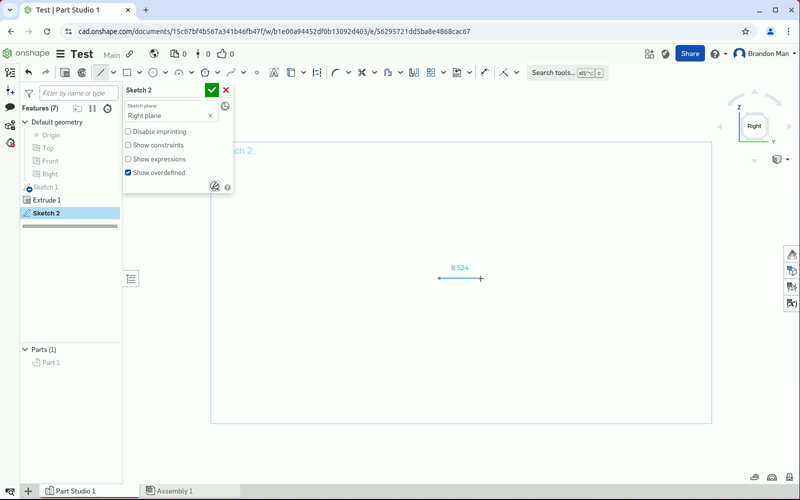
key_up(shift)
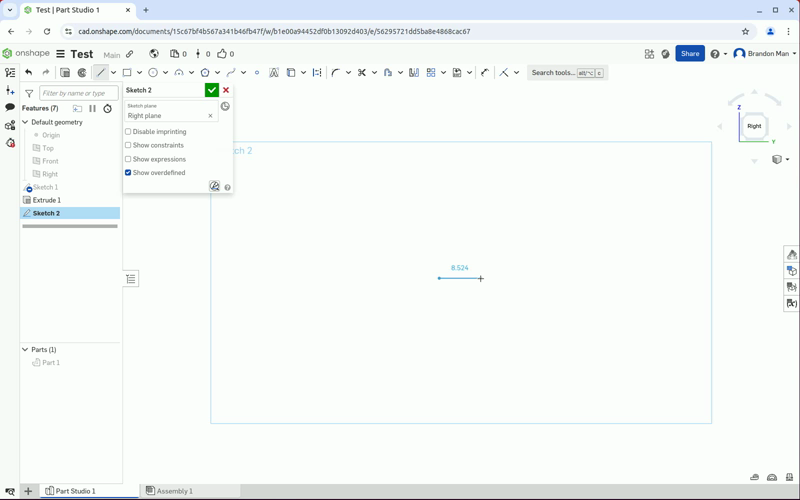
key_down(shift)
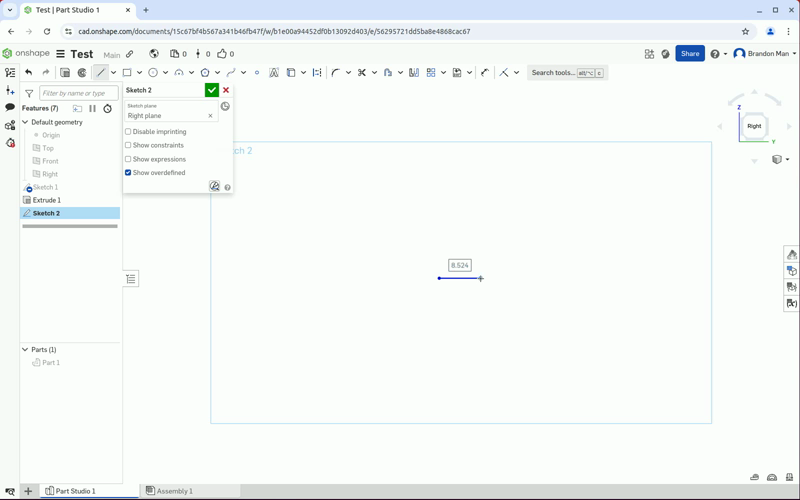
mouse_move(480, 176)
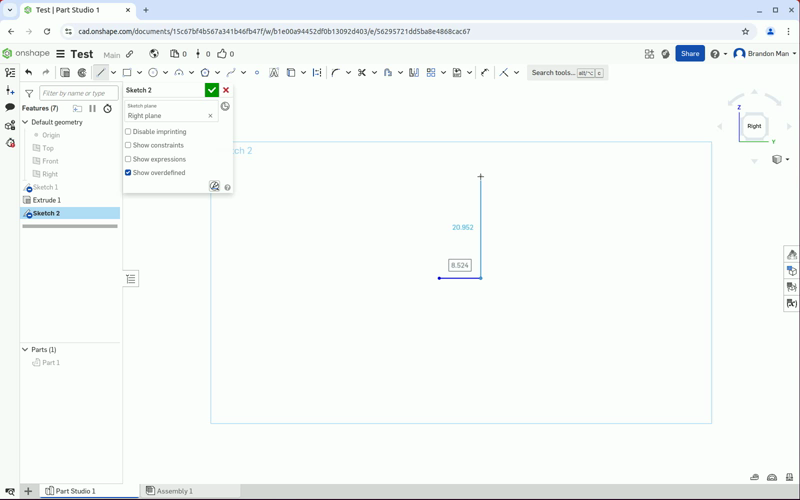
click(480, 176)
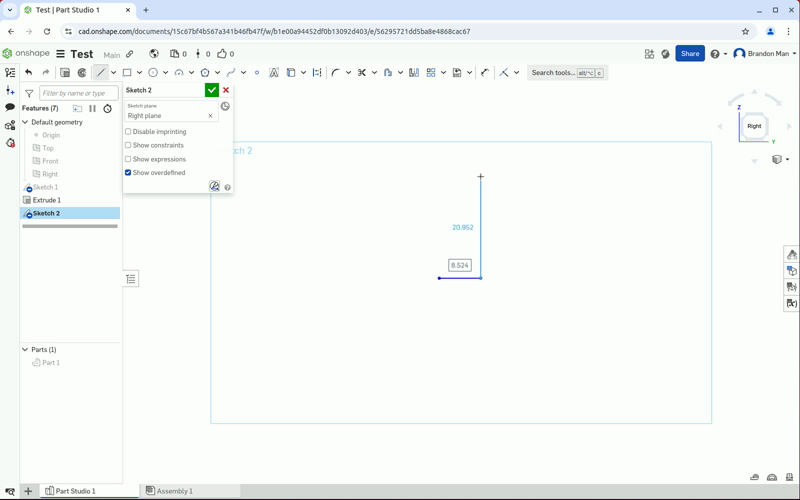
key_up(shift)
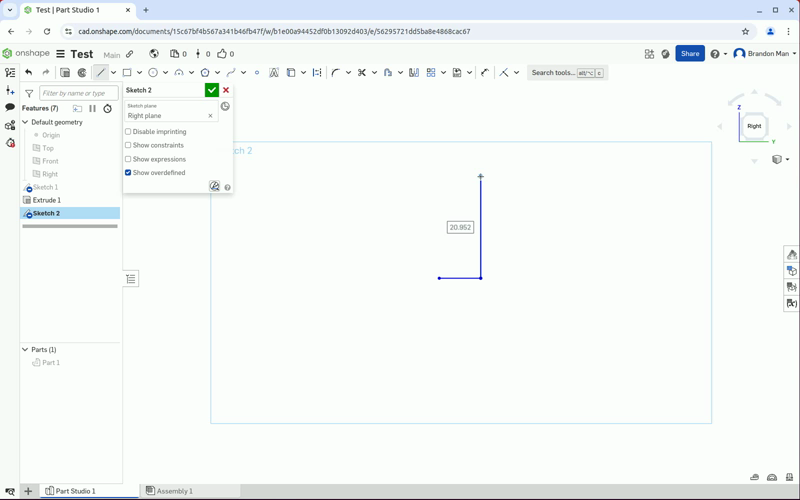
key_down(shift)
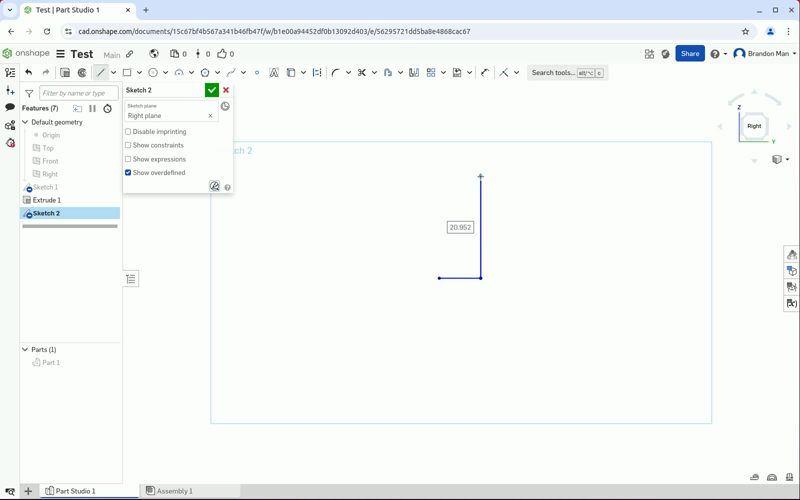
mouse_move(510, 176)
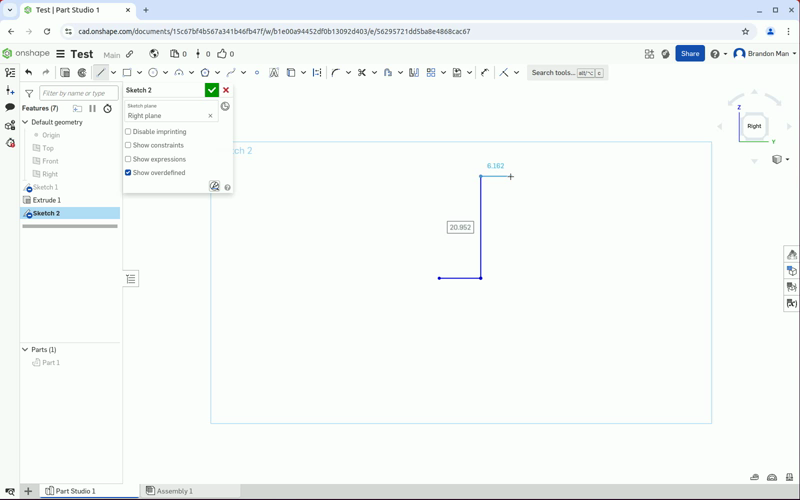
mouse_move(439, 176)
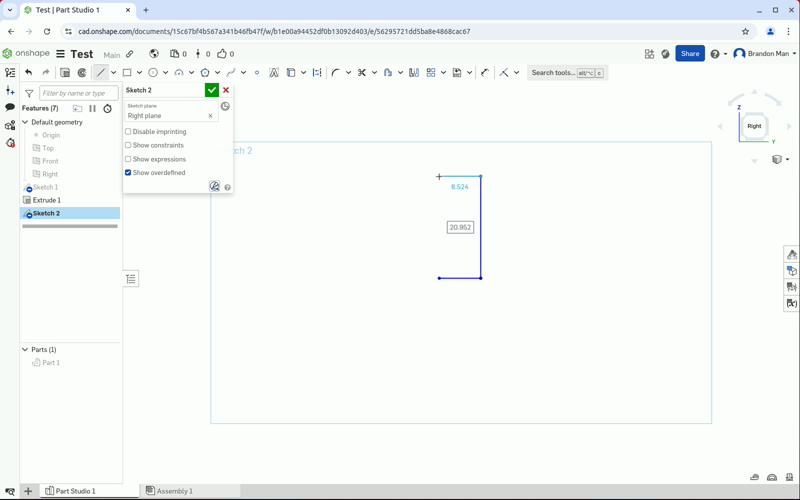
click(439, 176)
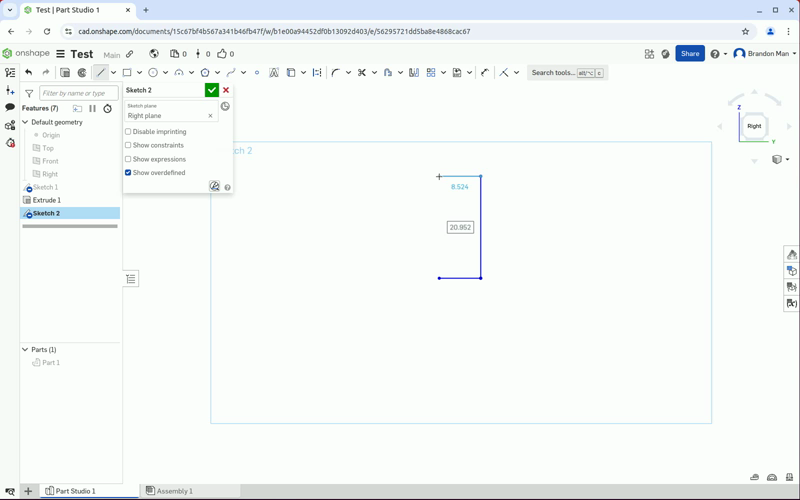
key_up(shift)
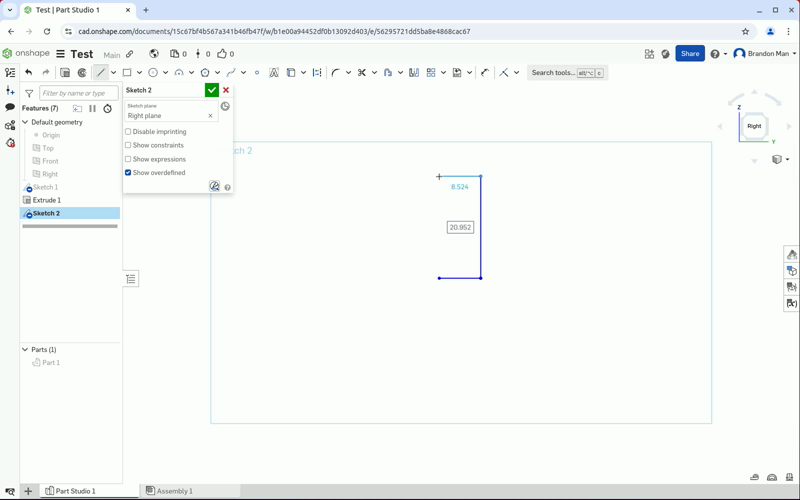
key_down(shift)
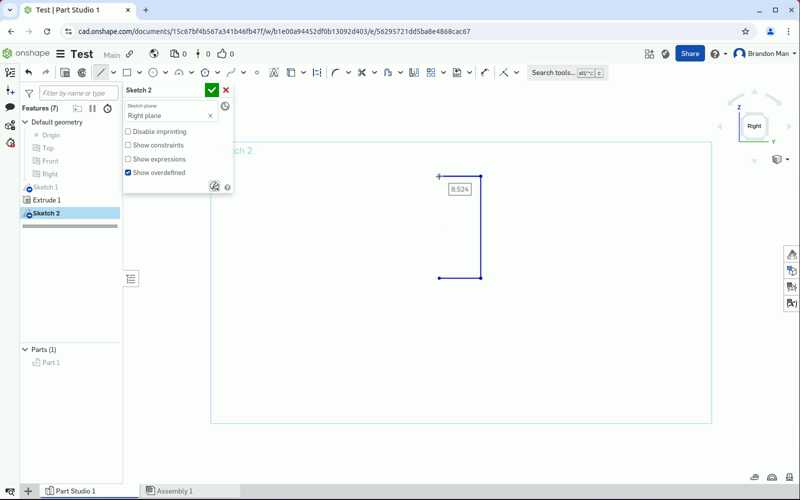
mouse_move(439, 278)
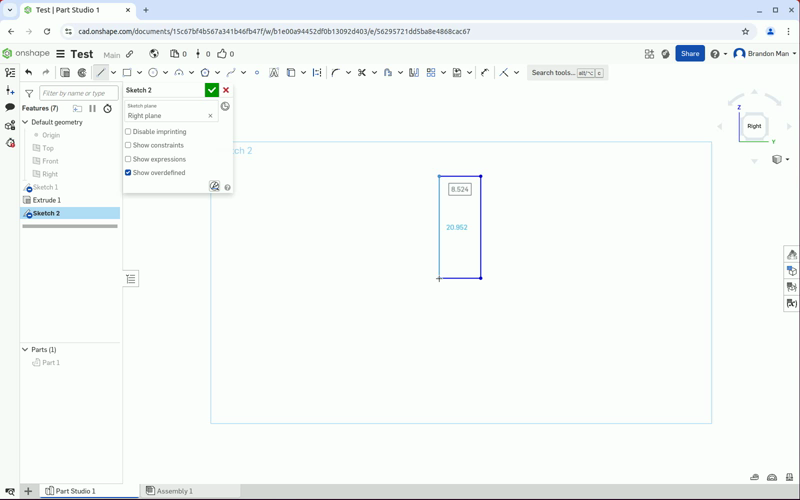
key_up(shift)
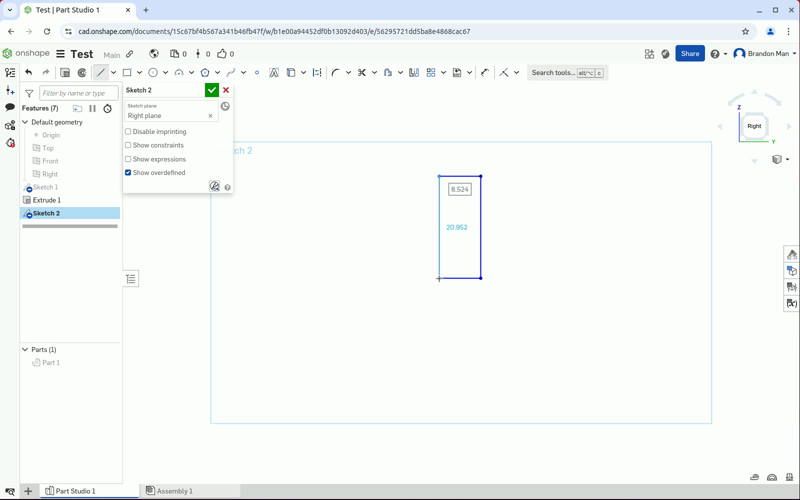
click(439, 278)
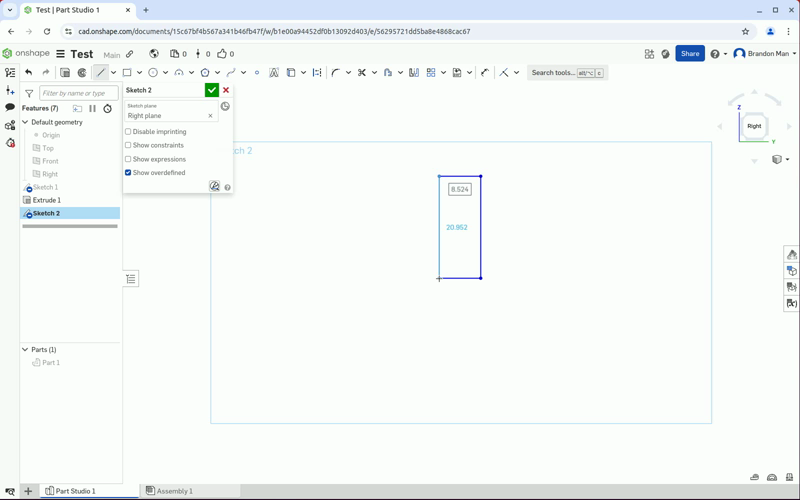
key(esc)
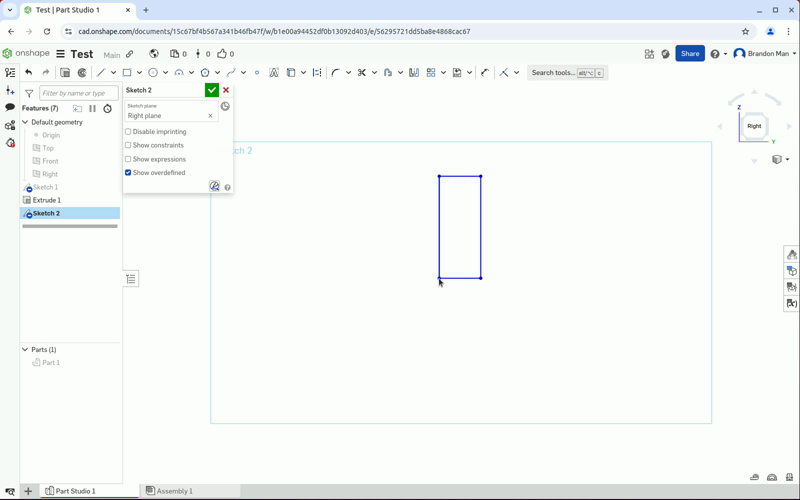
mouse_move(447, 191)
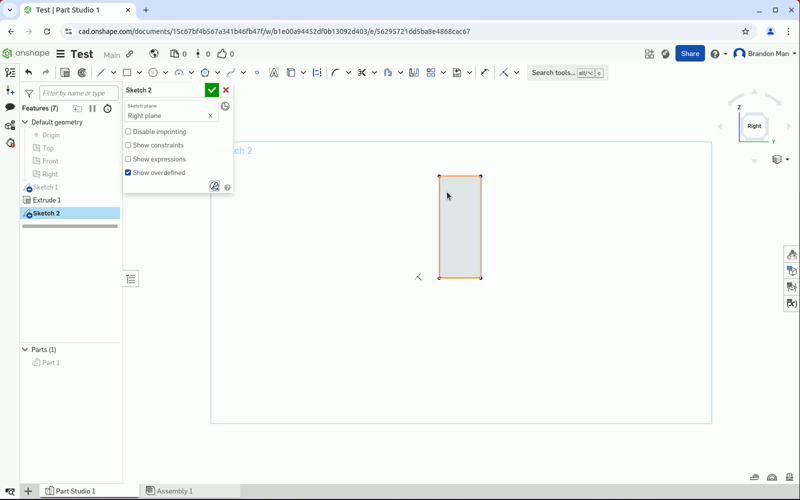
click(447, 191)
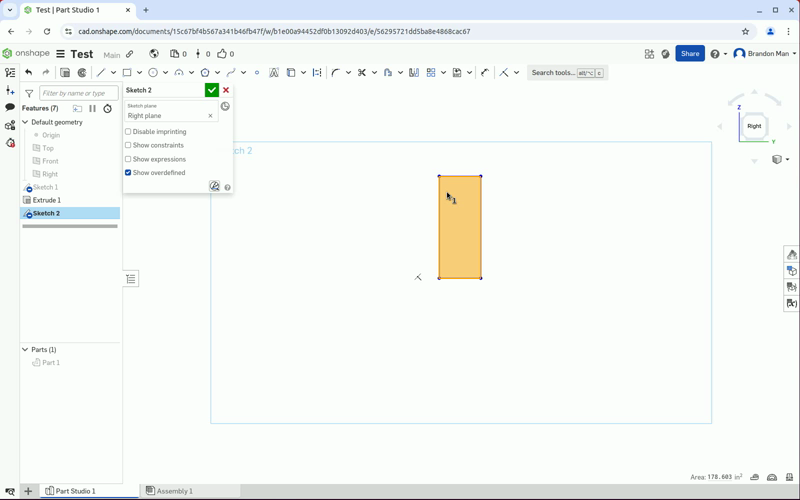
mouse_move(73, 352)
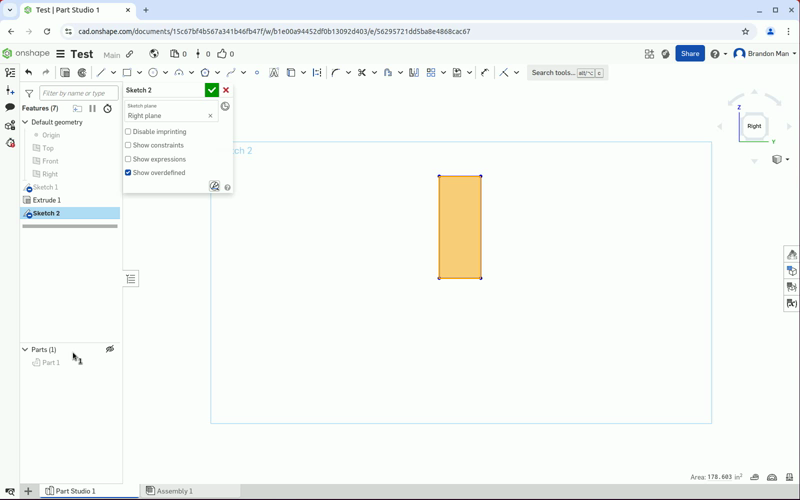
key(shift+y)
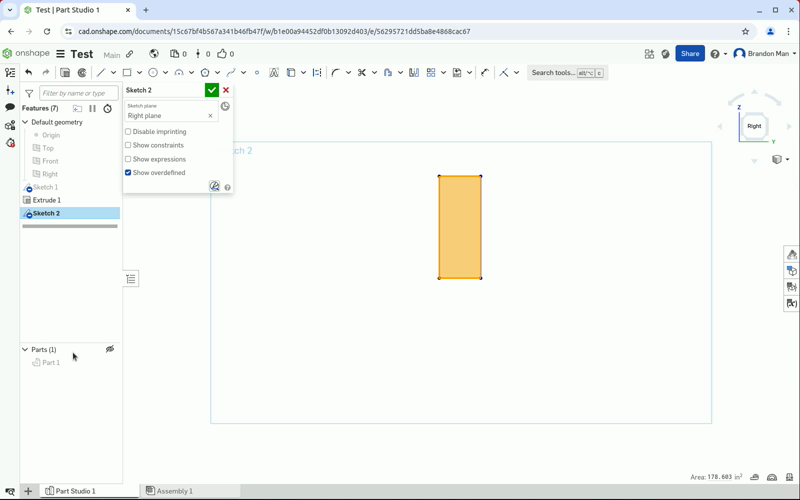
key(shift+e)
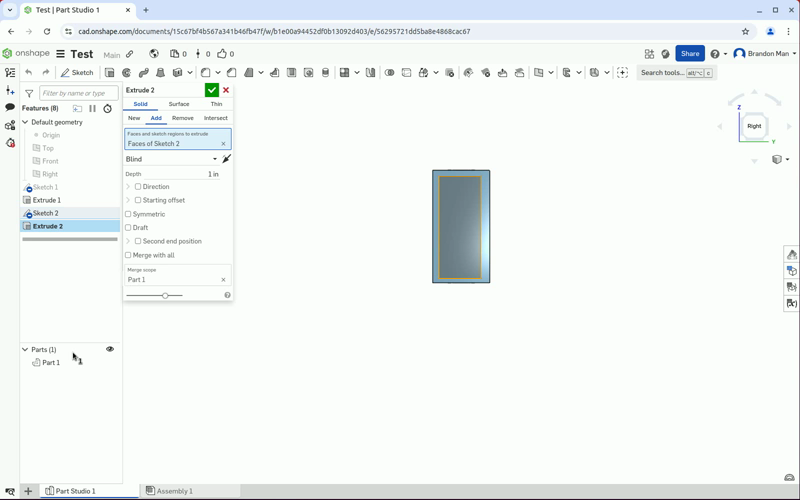
mouse_move(143, 106)
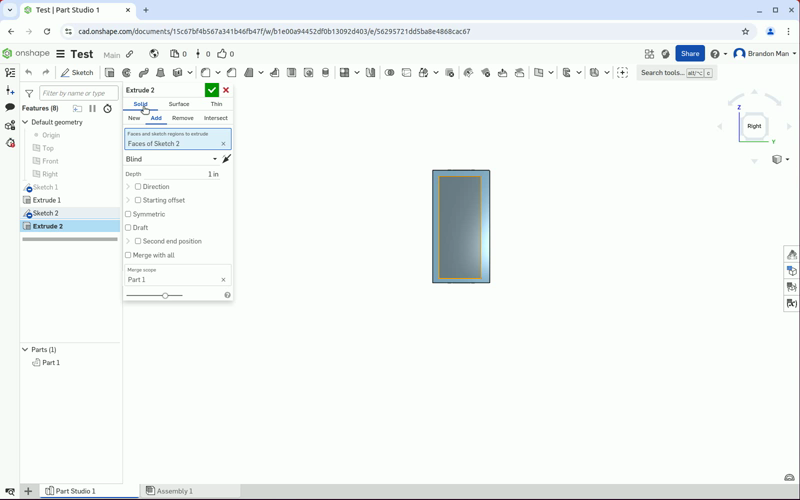
click(143, 106)
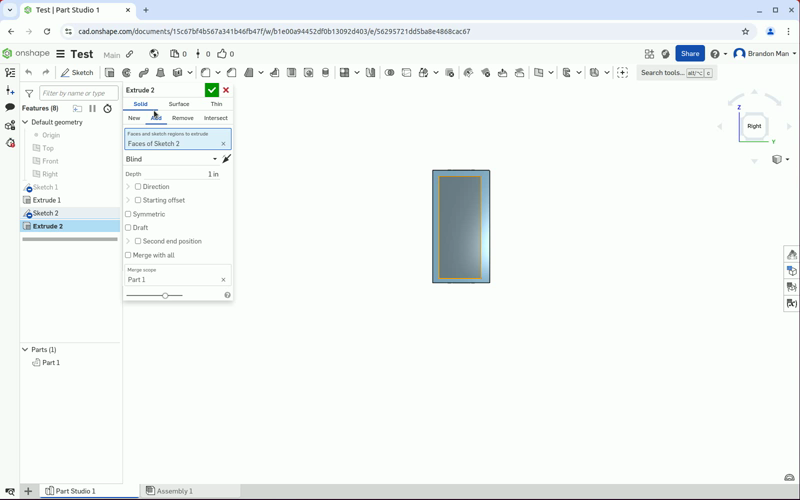
mouse_move(186, 120)
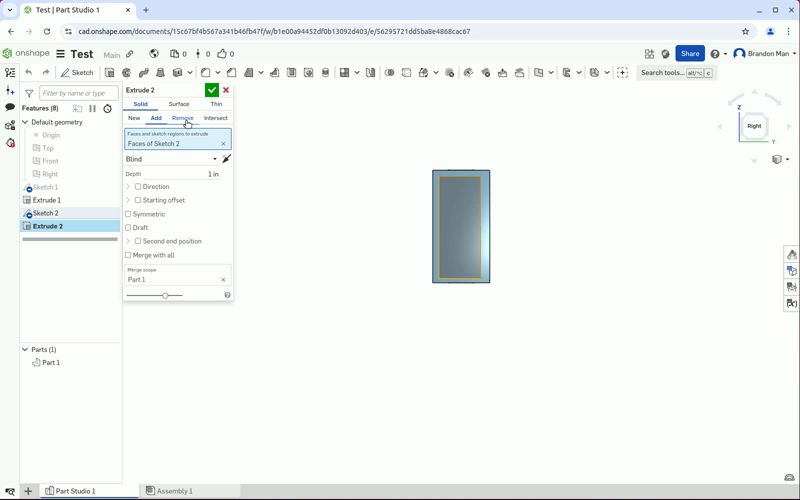
click(186, 120)
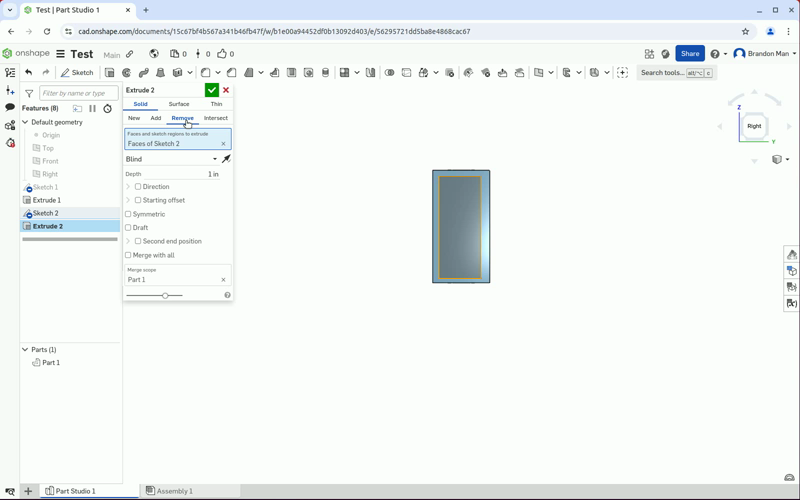
key(tab, 4)
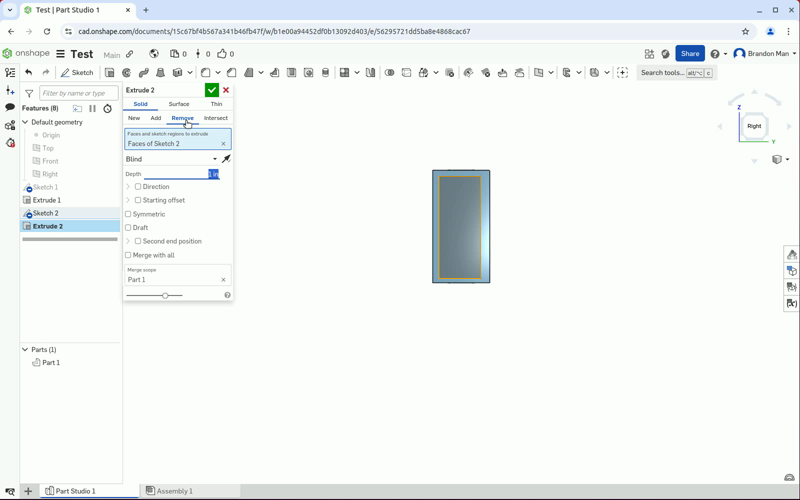
text(7.703)
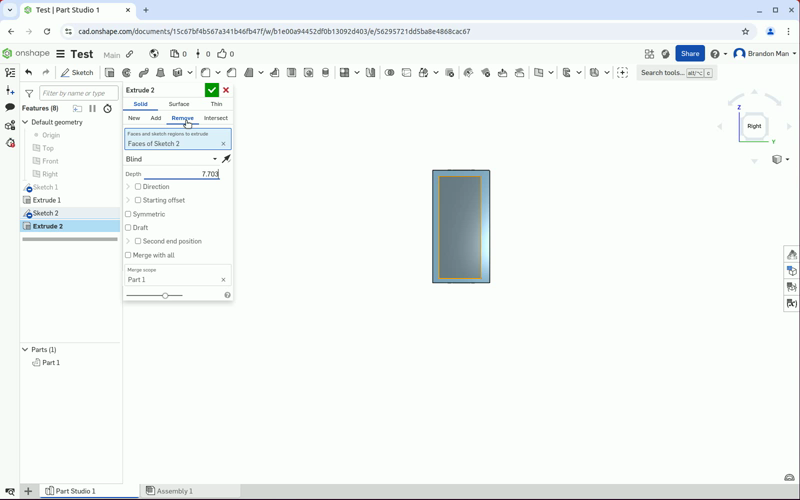
key(tab, 3)
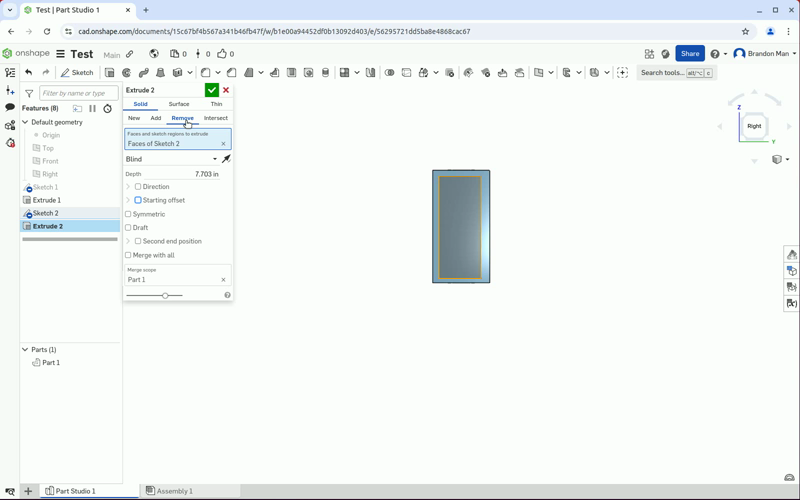
key(tab, 2)
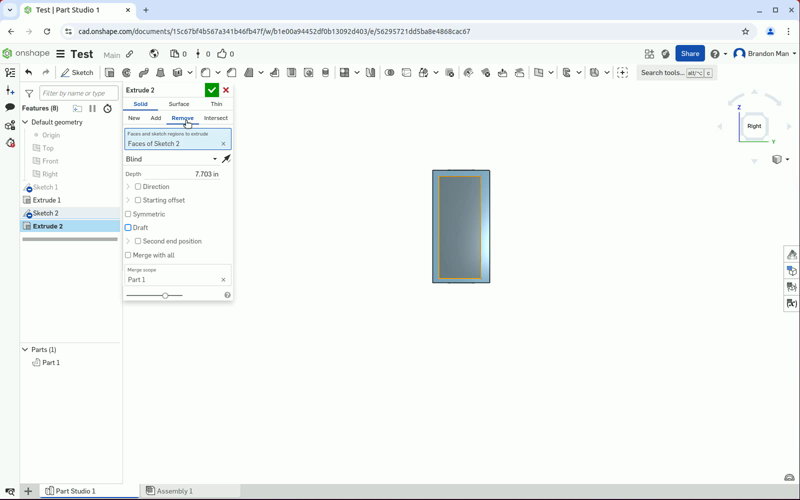
key(space)
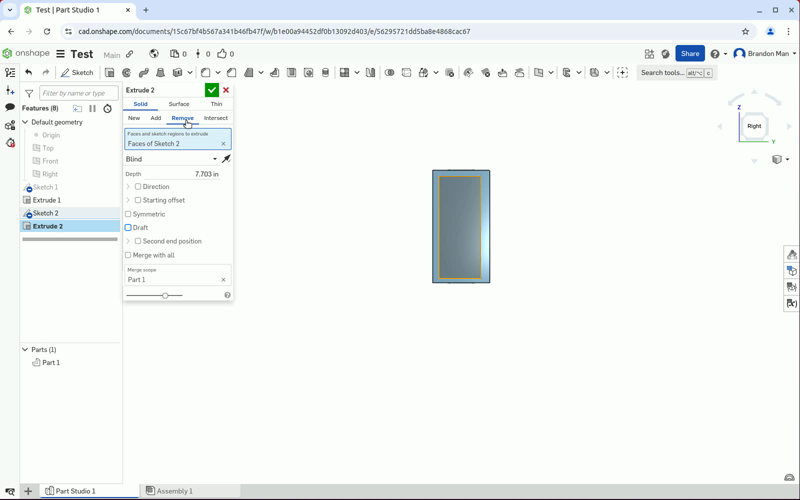
key(tab, 3)
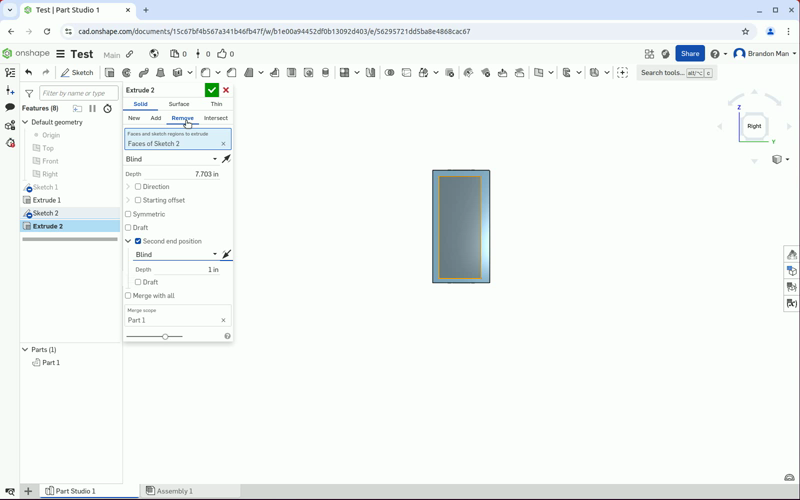
text(7.703)
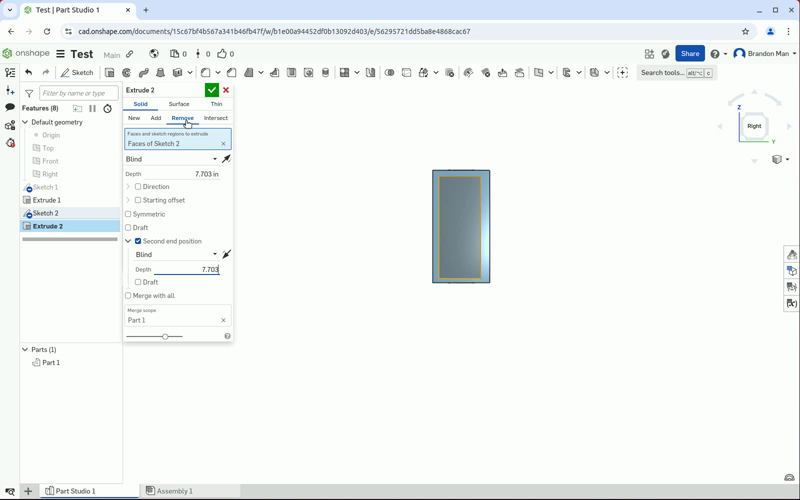
key(tab, 2)
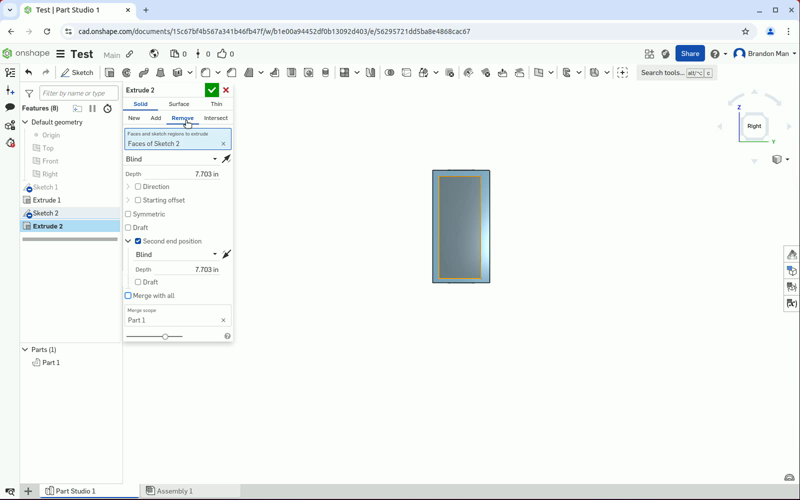
key(space)
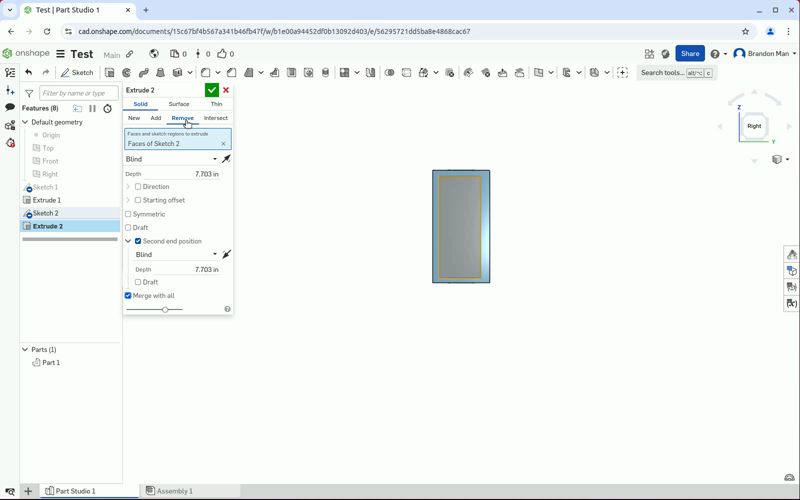
key(enter)
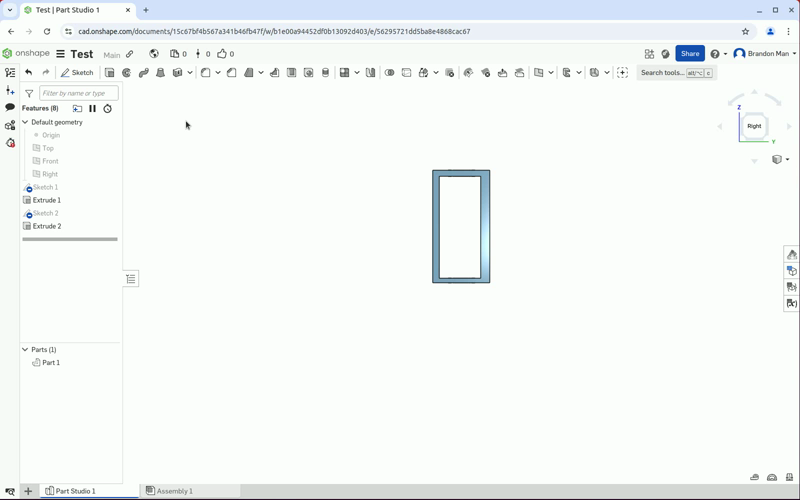
key(shift+h)
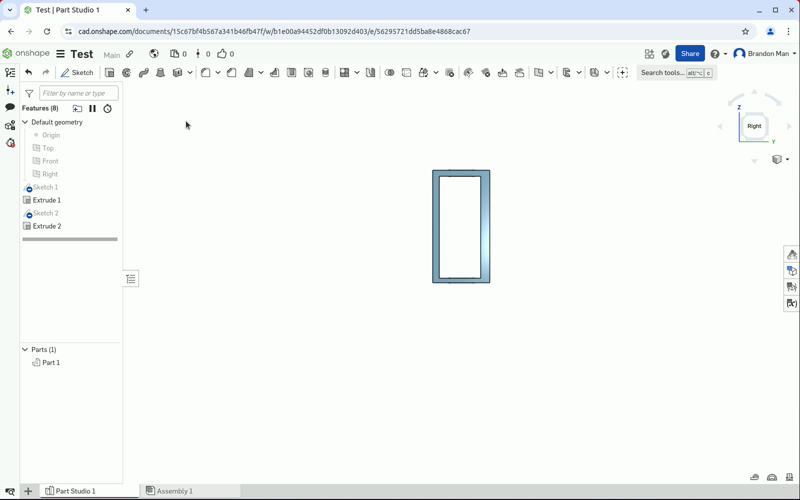
key(shift+h)
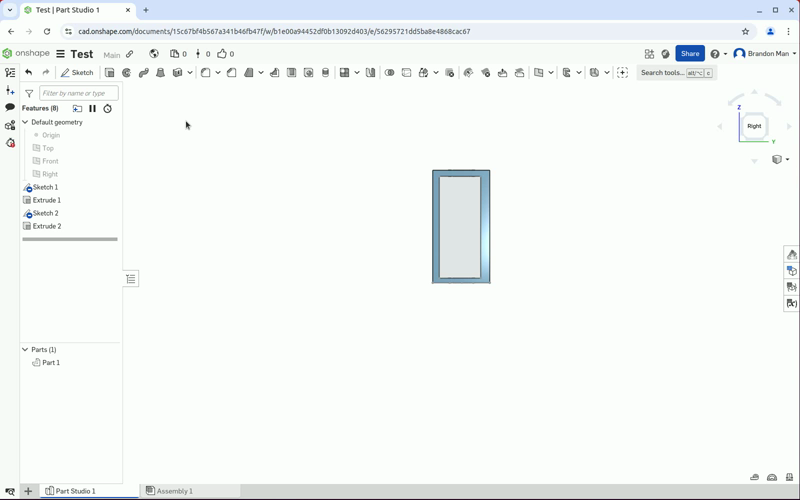
key(shift+7)
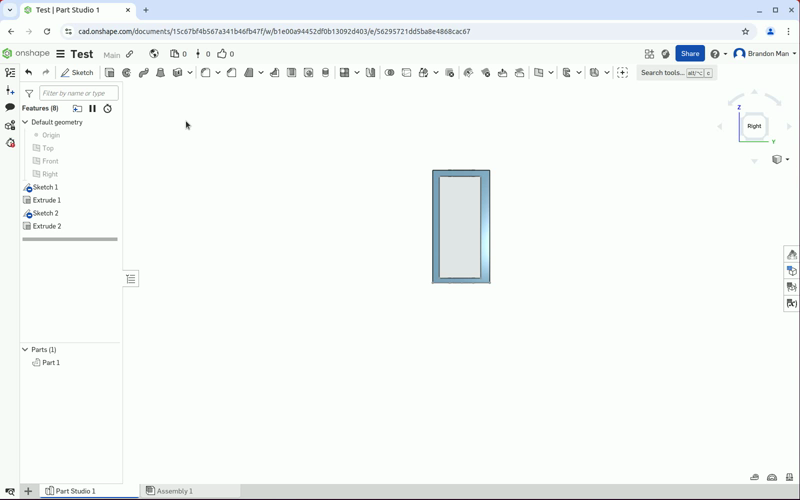
key(right, 2)
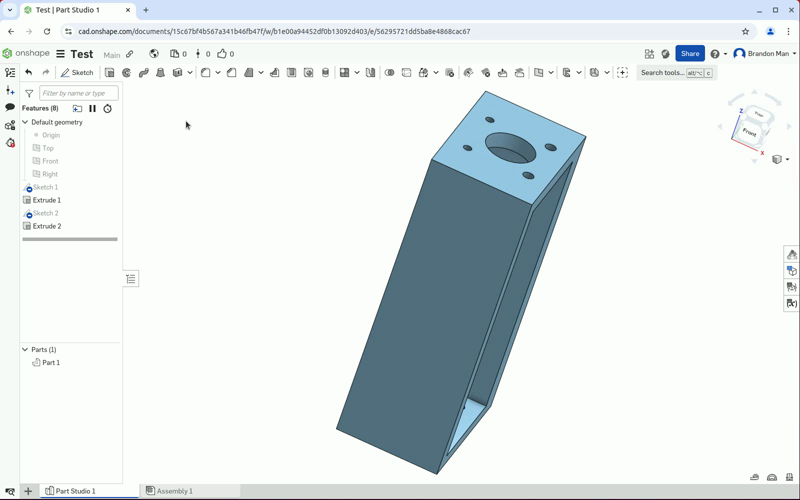
key(down, 2)
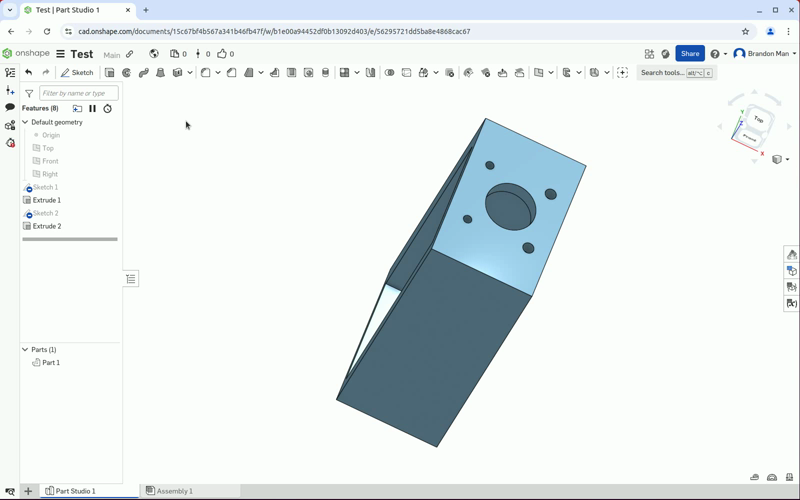
key(up, 2)
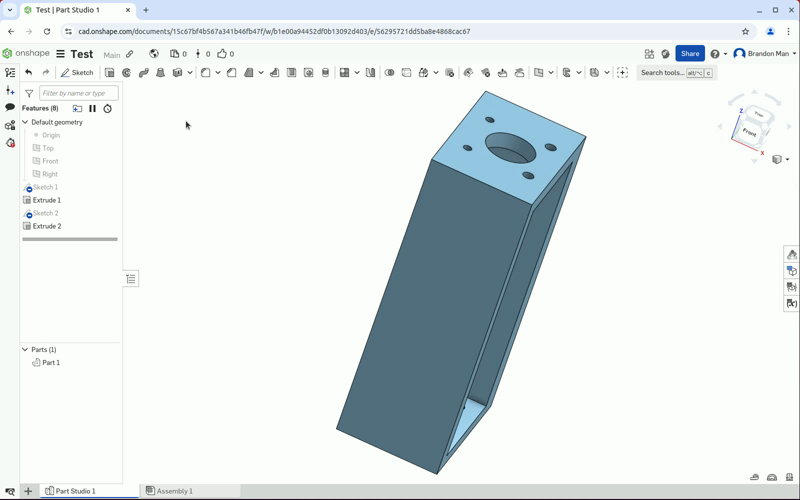
key(left, 2)
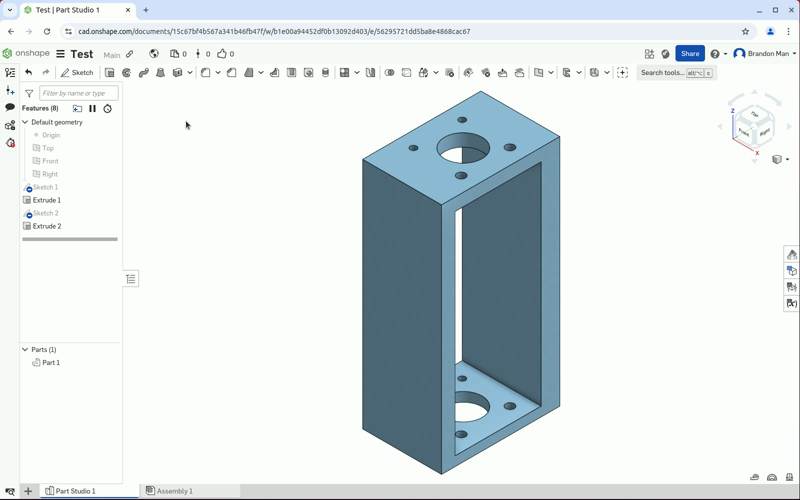
mouse_move(73, 189)
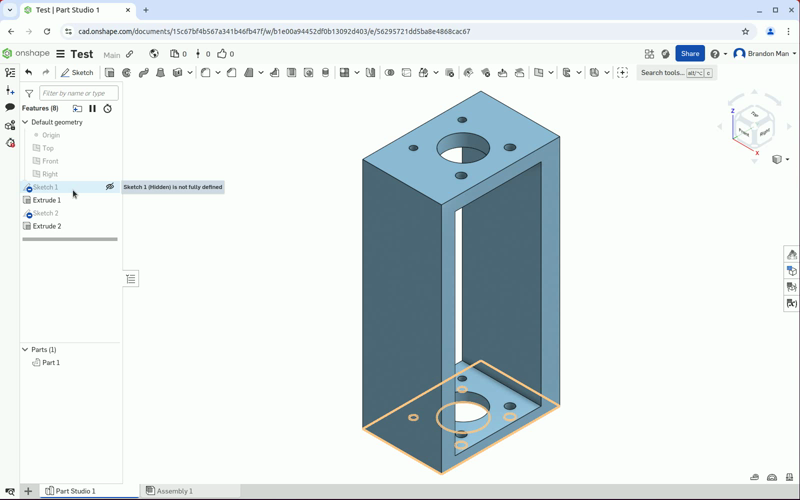
click(73, 189)